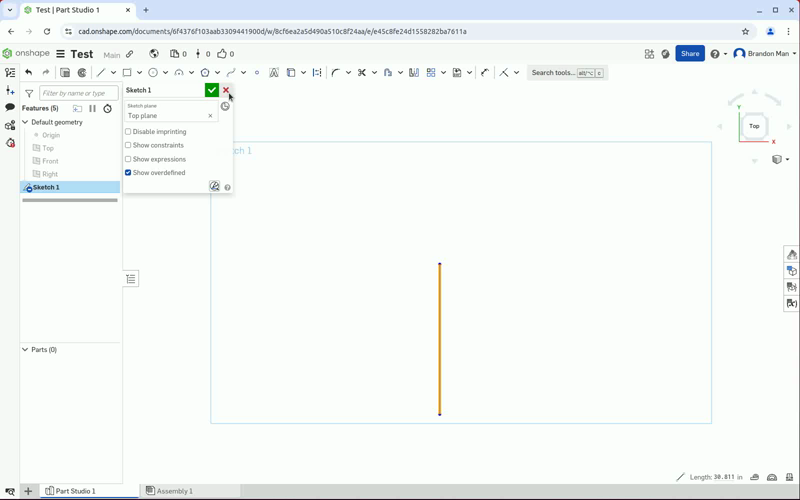
key(shift+h)
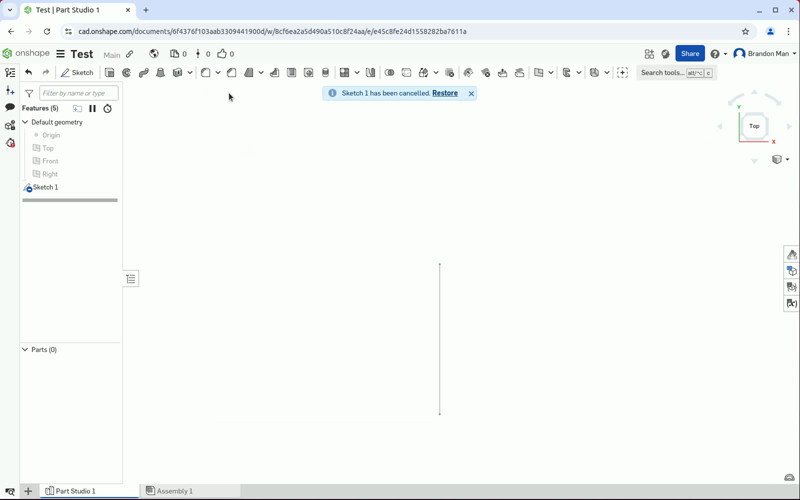
key(shift+s)
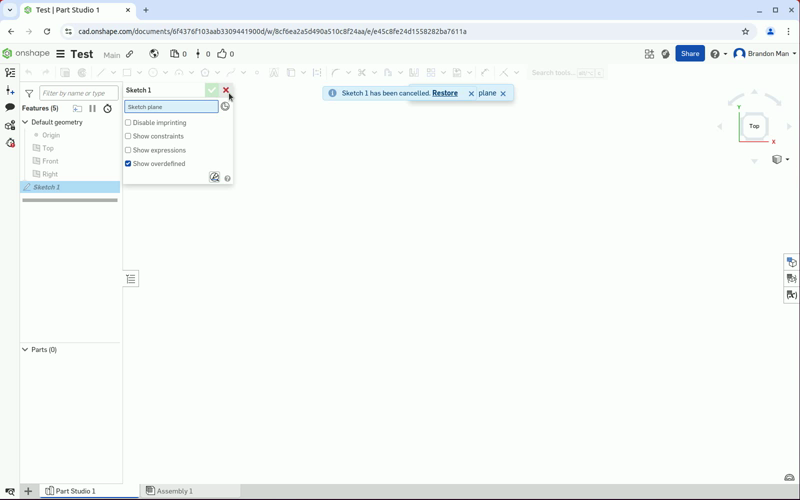
mouse_move(73, 150)
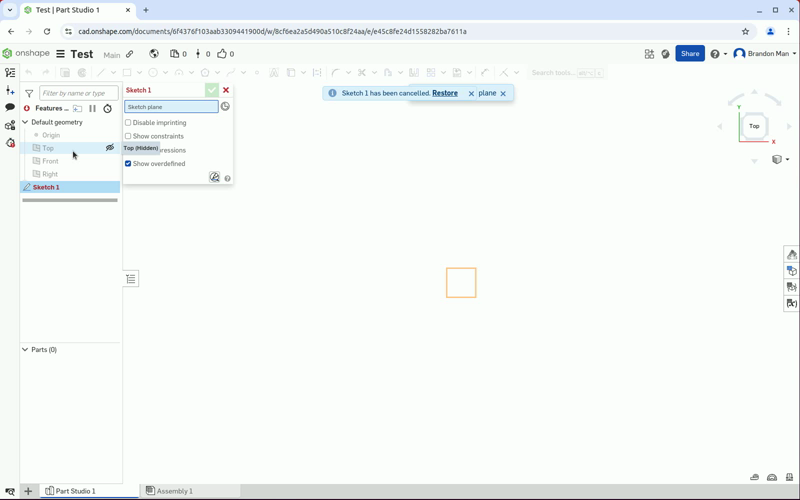
click(73, 150)
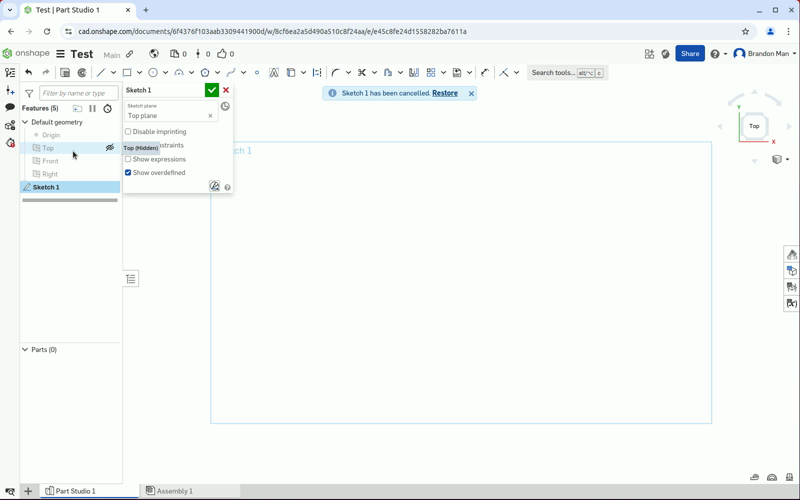
mouse_move(73, 352)
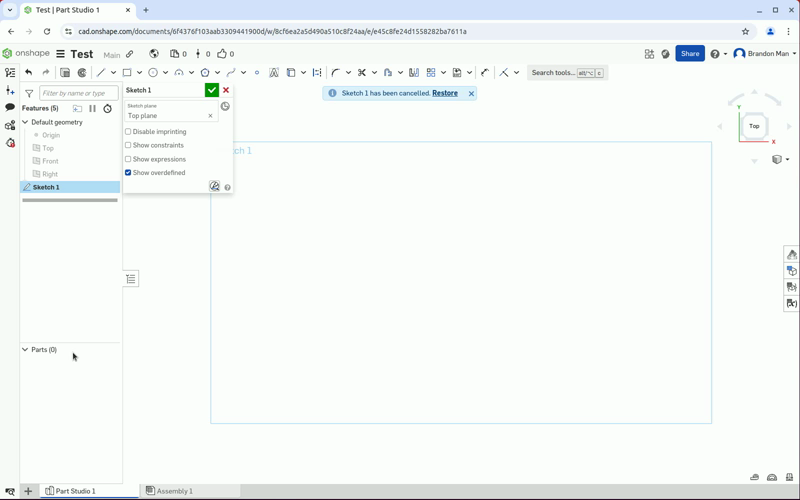
key(y)
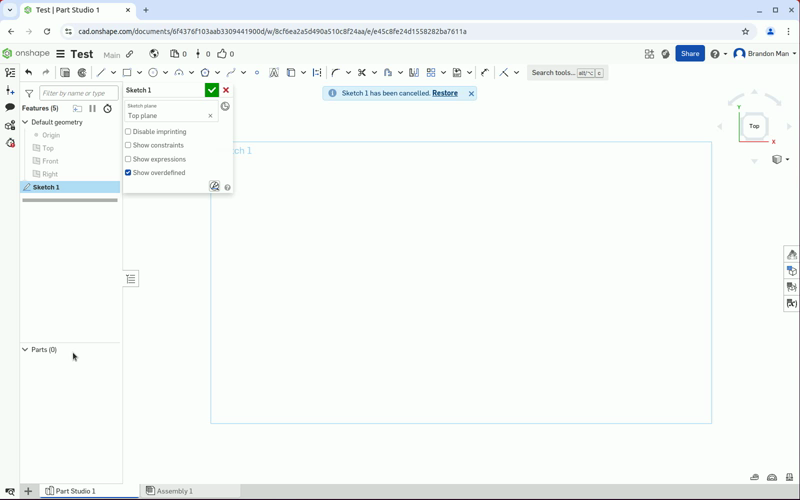
key(l)
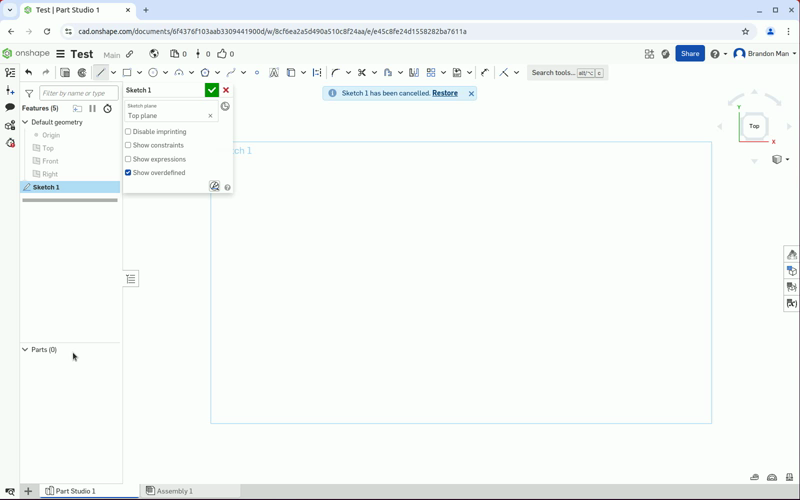
key_down(shift)
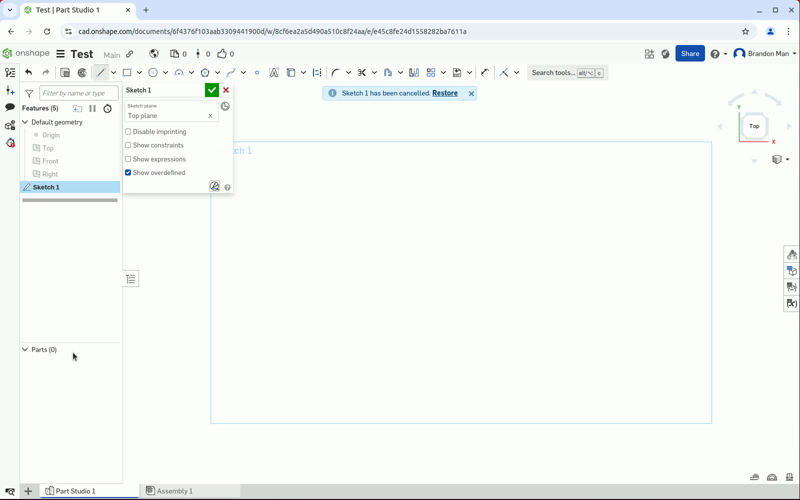
mouse_move(472, 182)
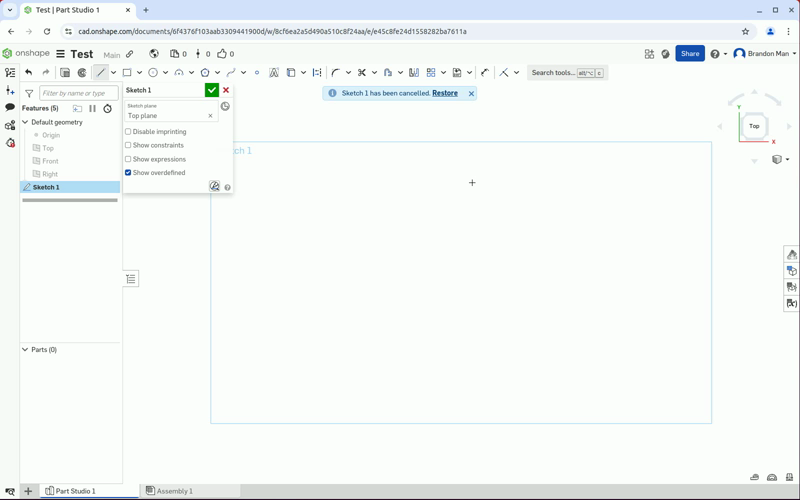
click(472, 182)
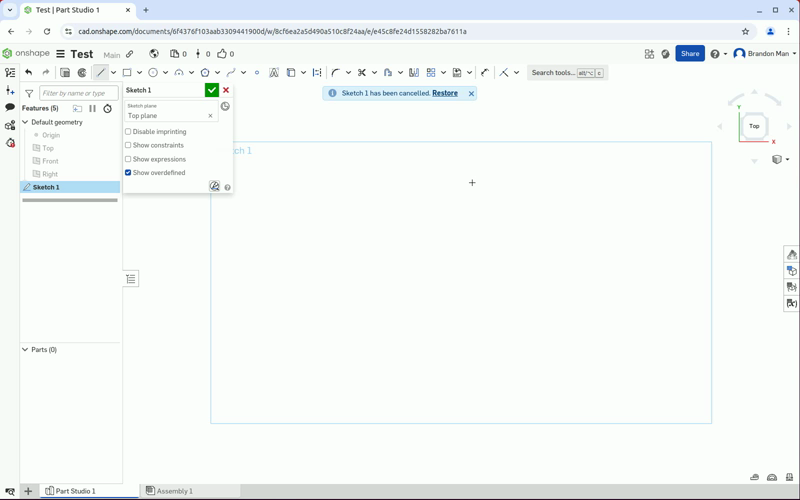
key_up(shift)
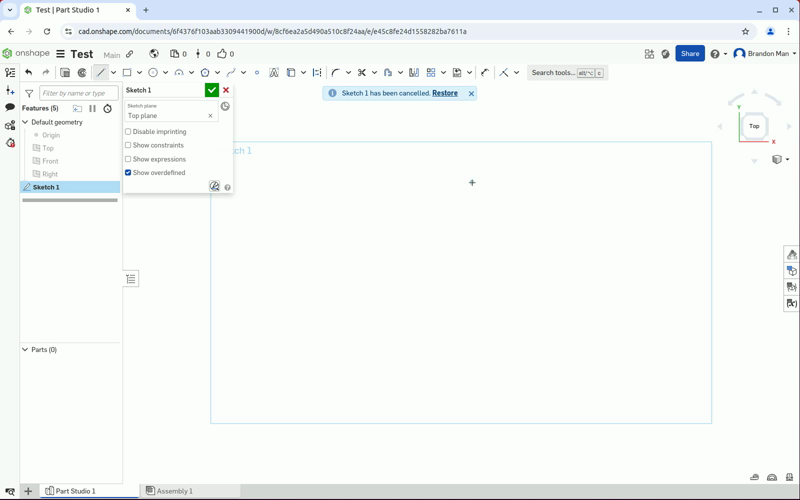
key_down(shift)
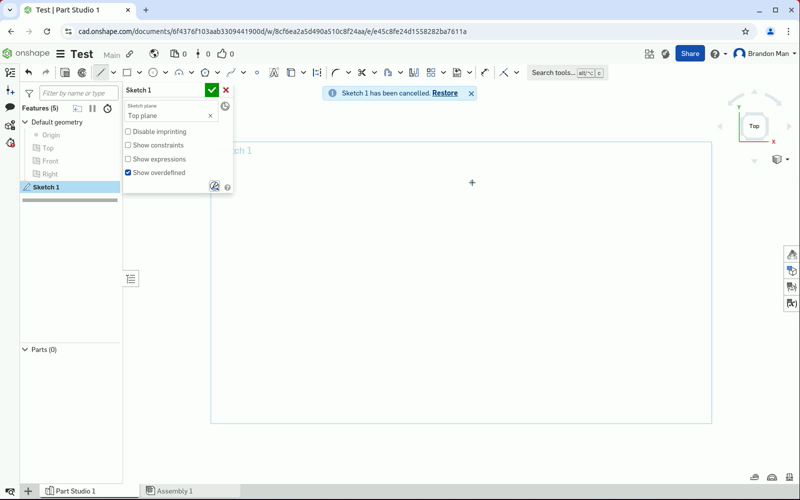
mouse_move(536, 182)
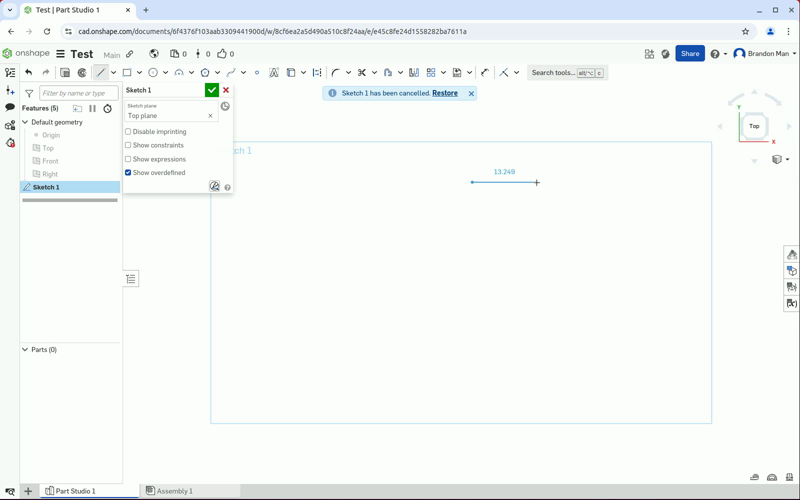
click(536, 182)
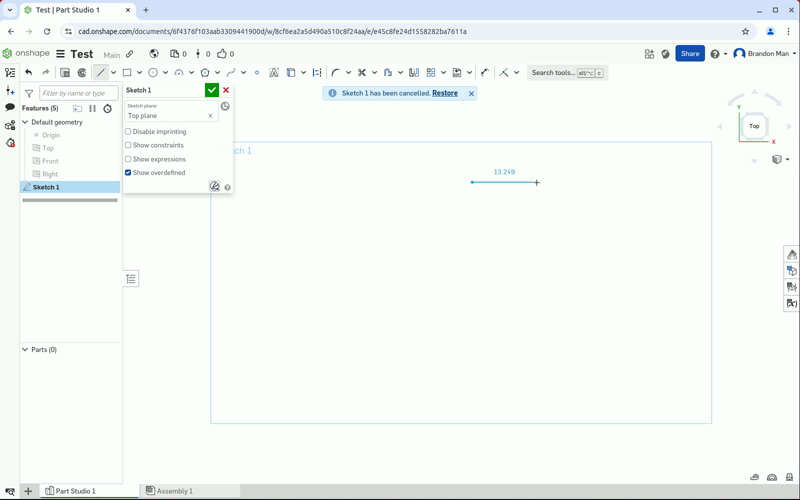
key_up(shift)
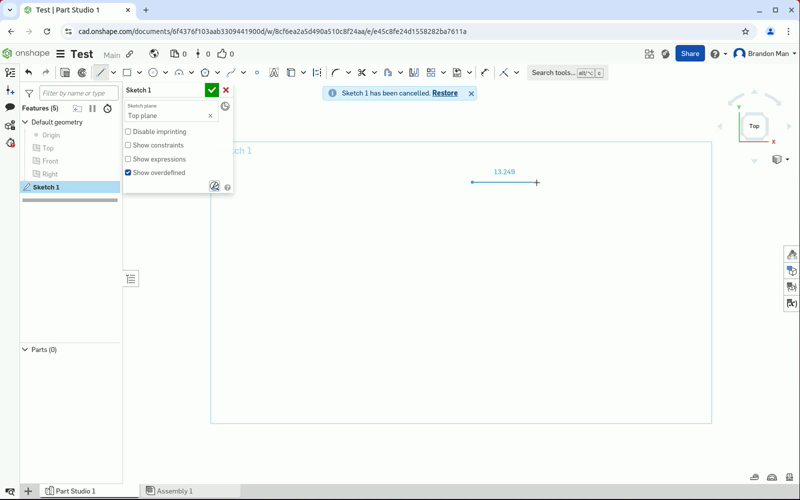
key_down(shift)
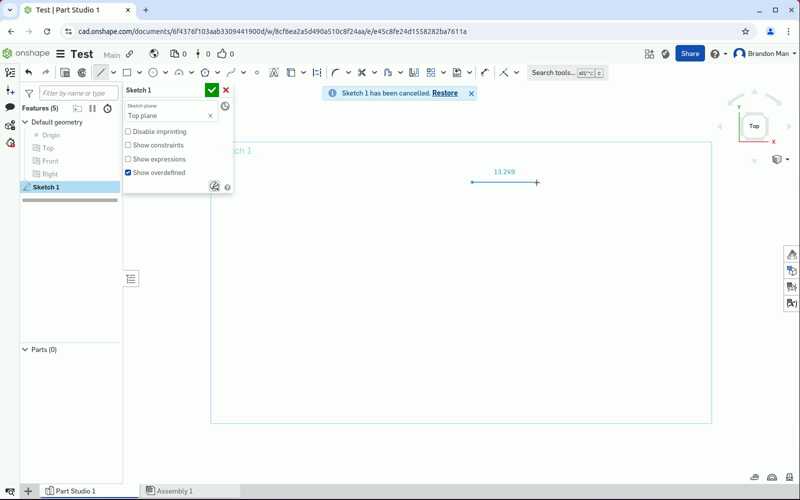
mouse_move(566, 182)
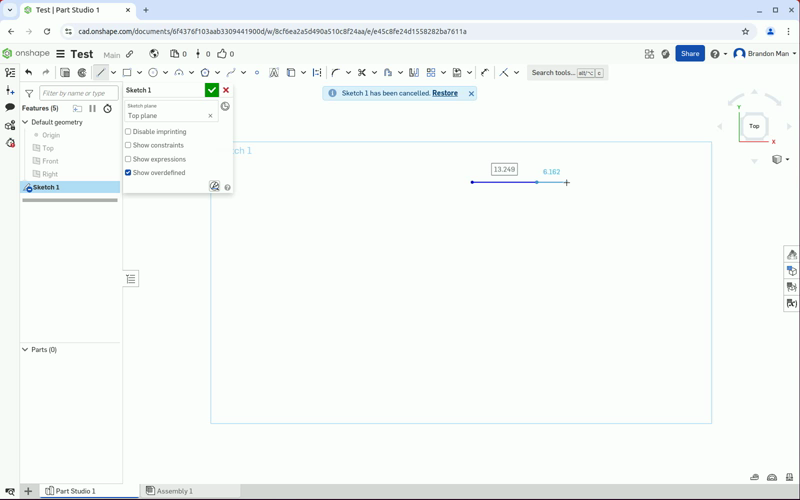
mouse_move(551, 182)
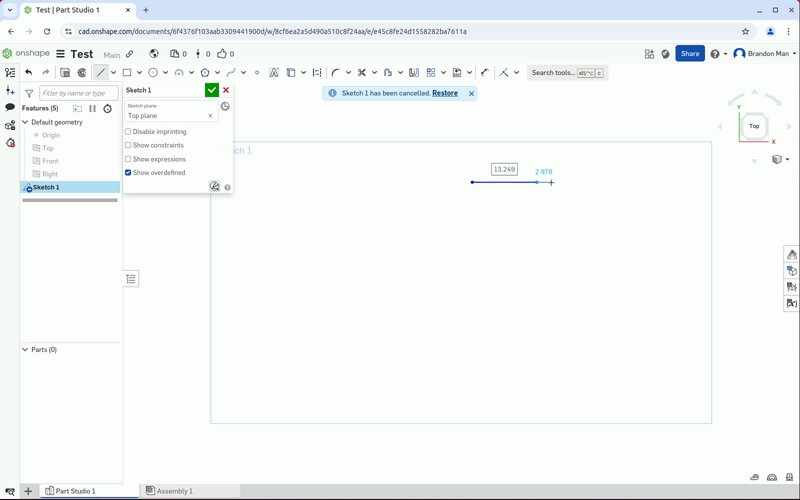
click(551, 182)
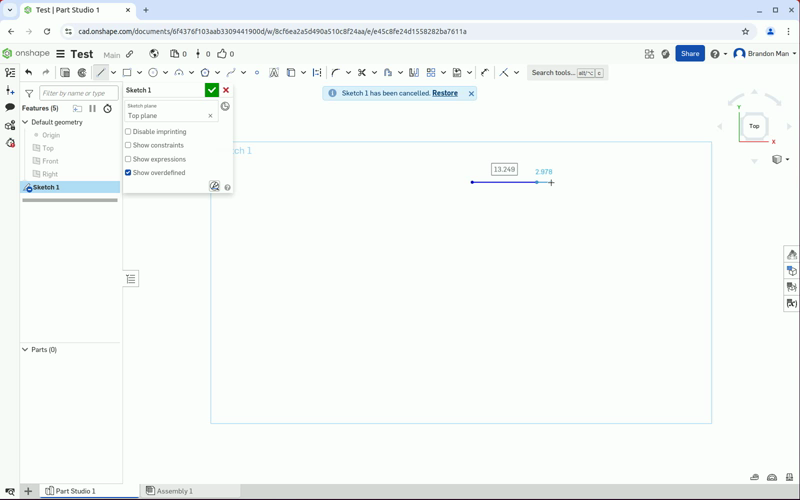
key_up(shift)
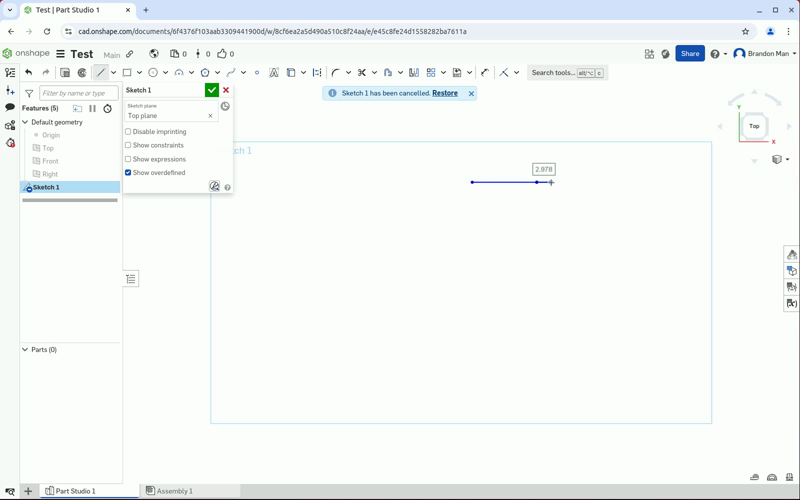
key_down(shift)
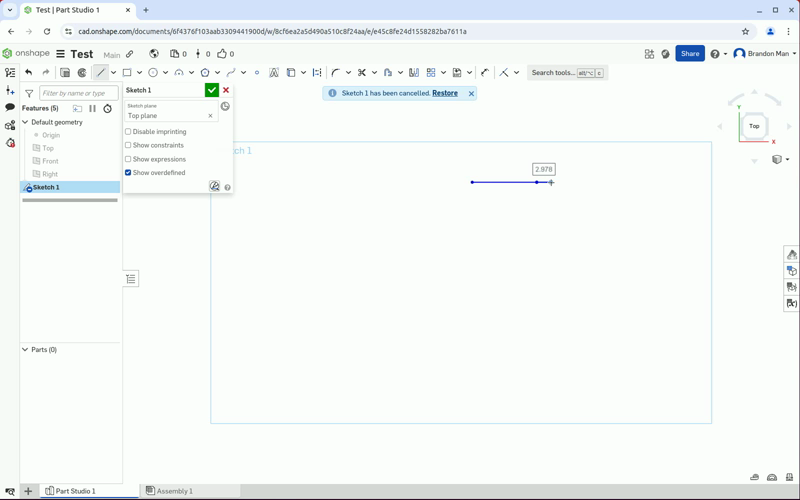
mouse_move(581, 182)
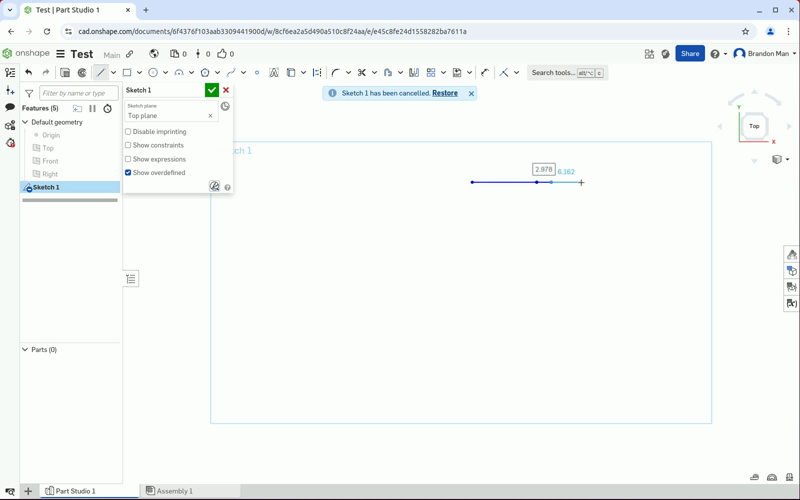
mouse_move(559, 170)
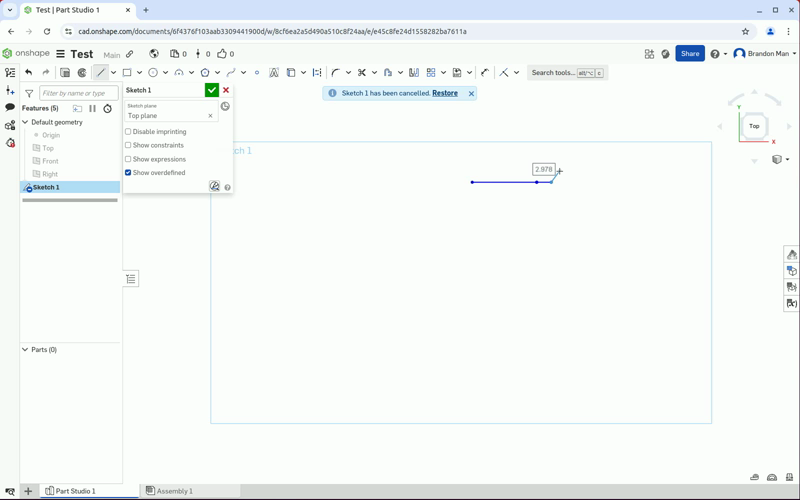
click(559, 170)
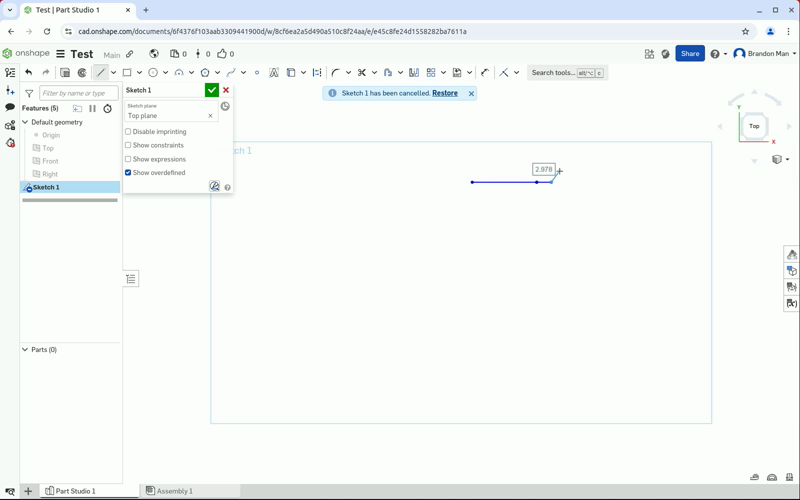
key_up(shift)
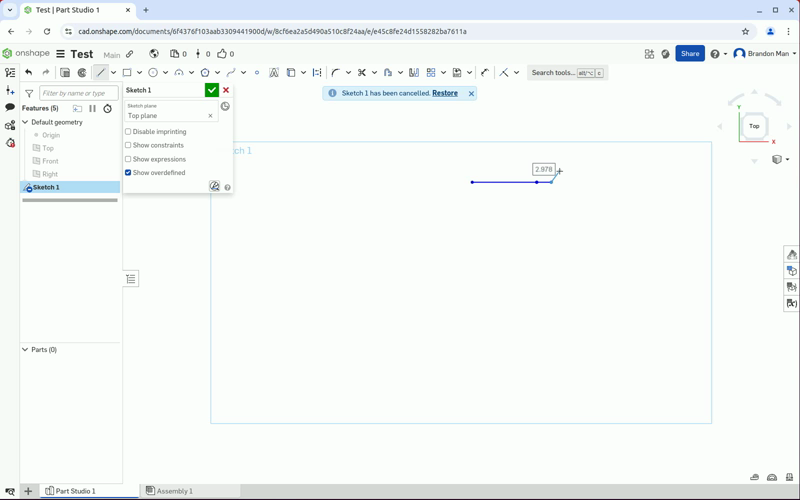
key_down(shift)
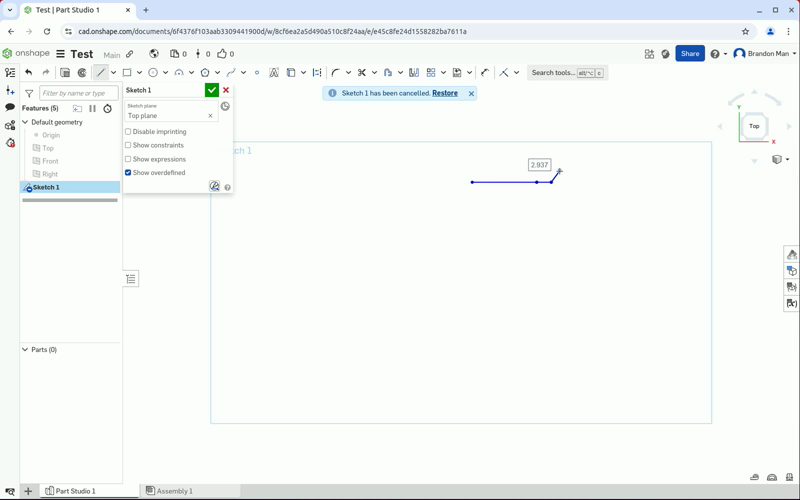
mouse_move(472, 170)
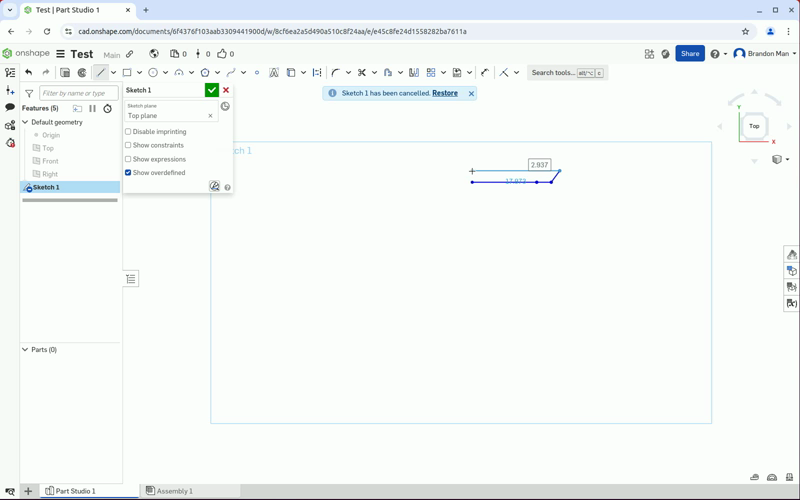
click(472, 170)
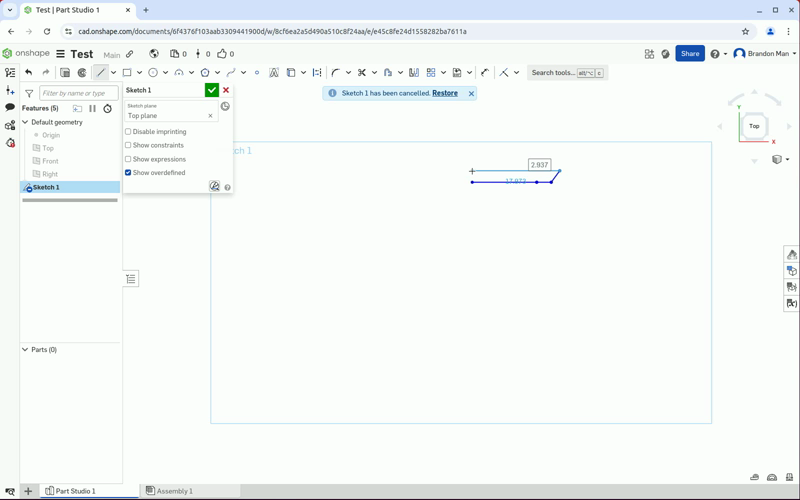
key_up(shift)
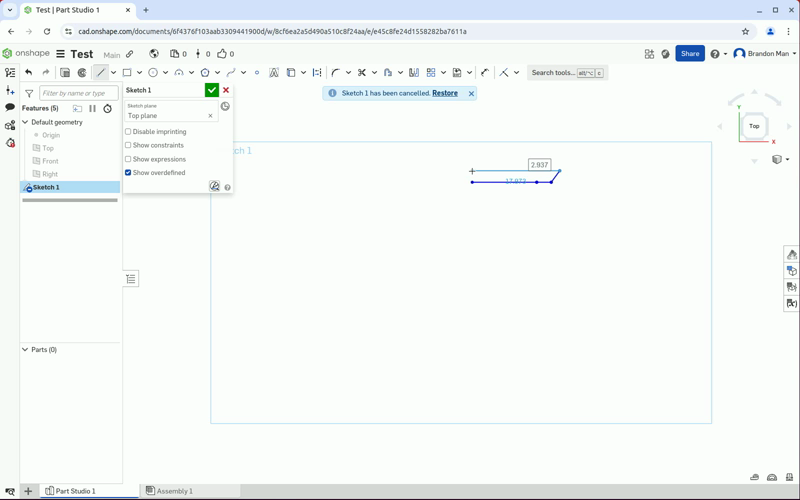
mouse_move(502, 170)
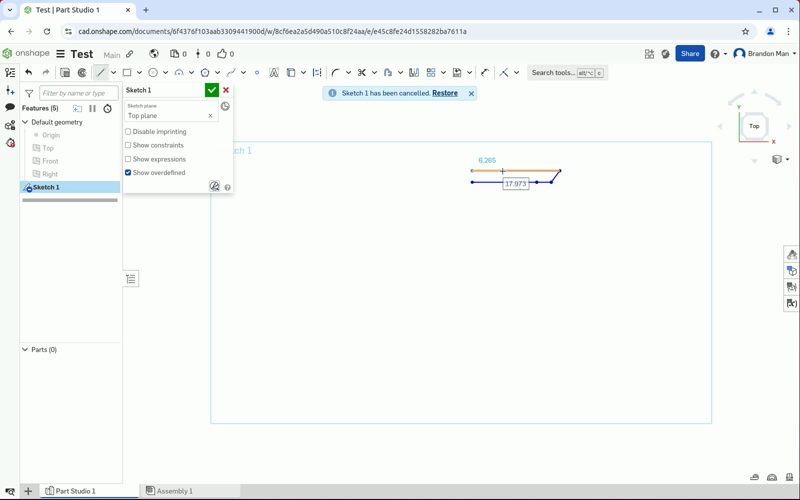
key_down(shift)
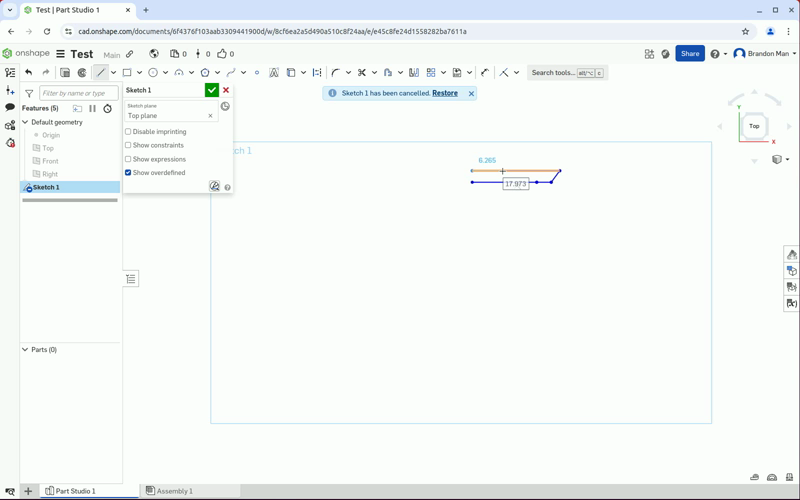
mouse_move(472, 182)
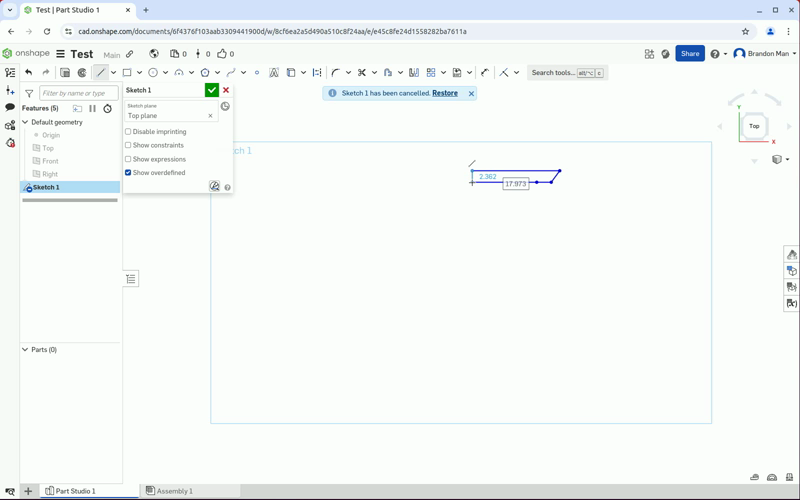
key_up(shift)
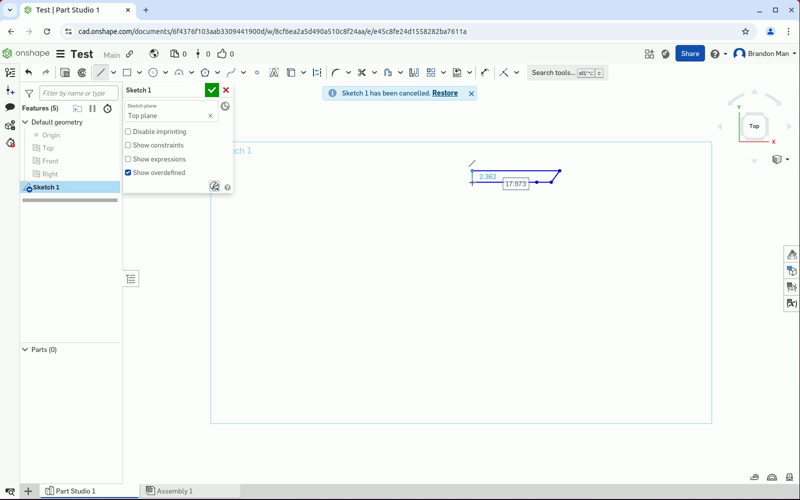
click(472, 182)
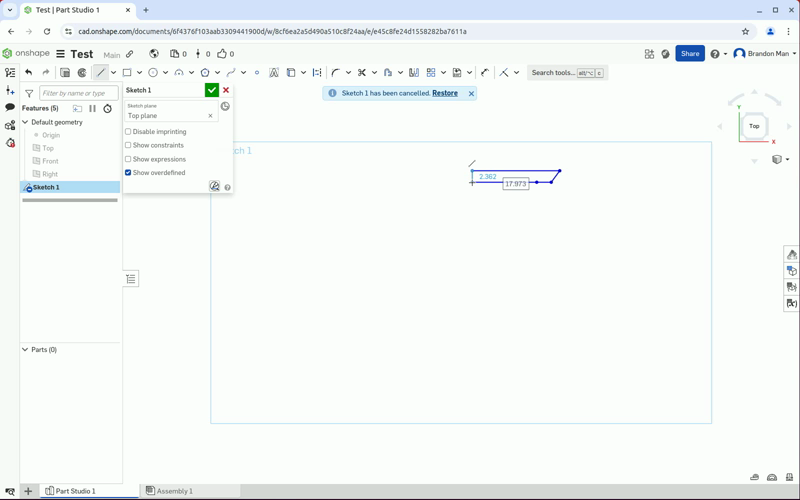
key(esc)
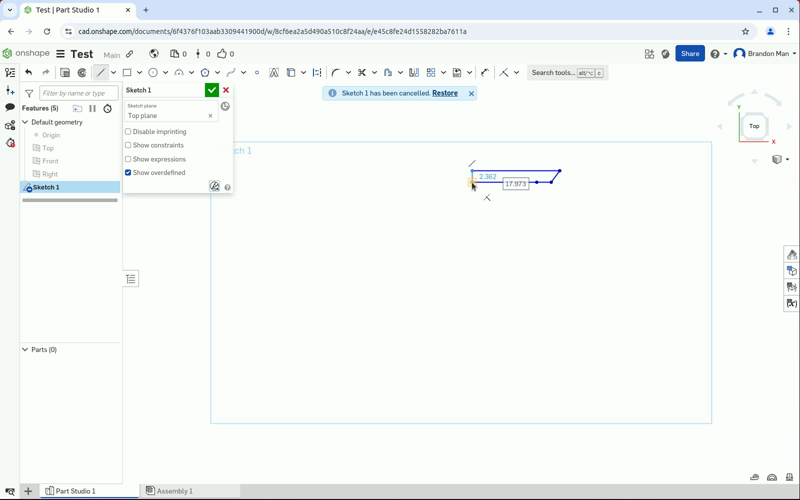
mouse_move(488, 175)
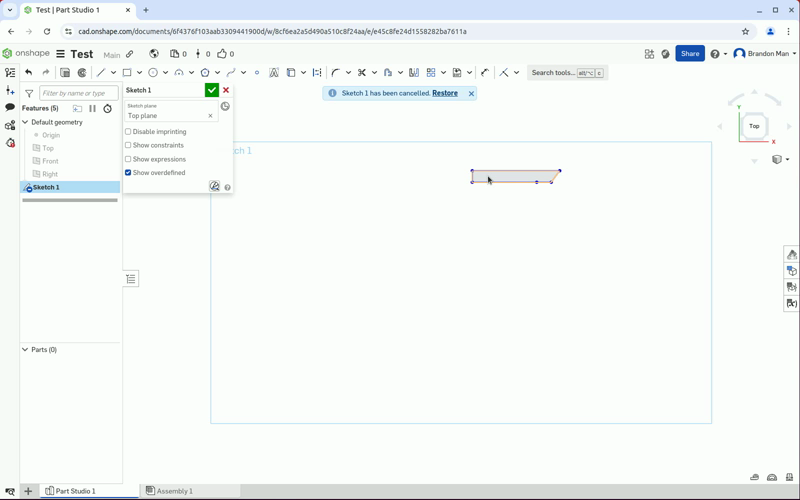
scroll(6)
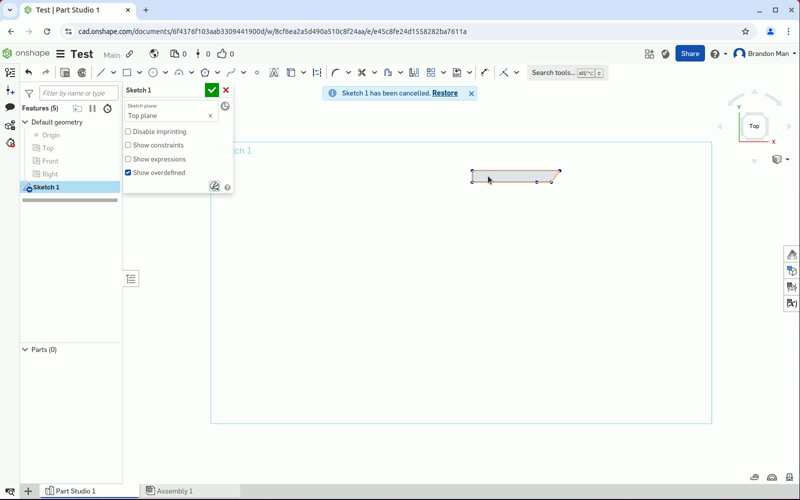
scroll(6)
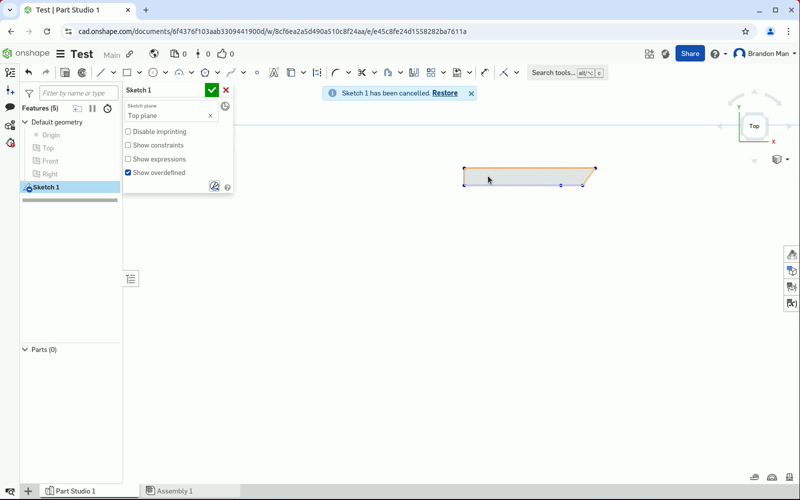
scroll(6)
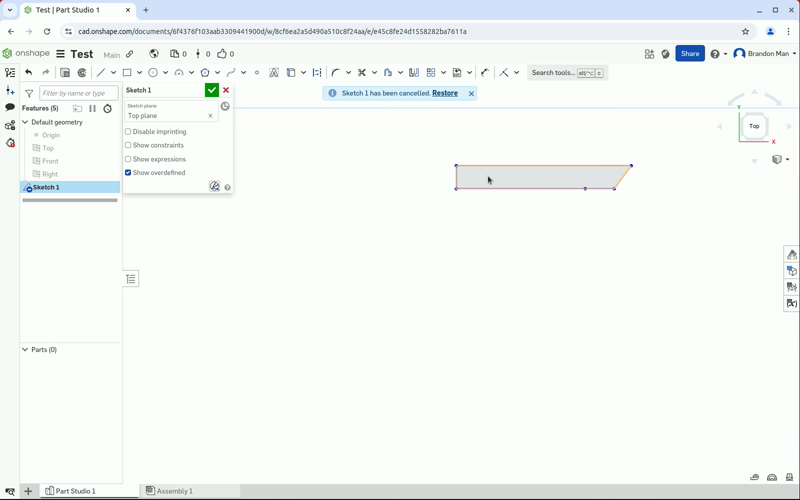
scroll(6)
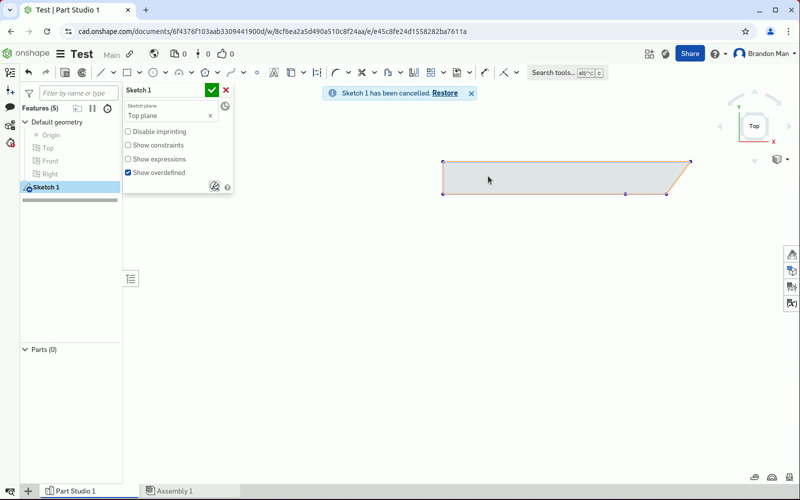
scroll(6)
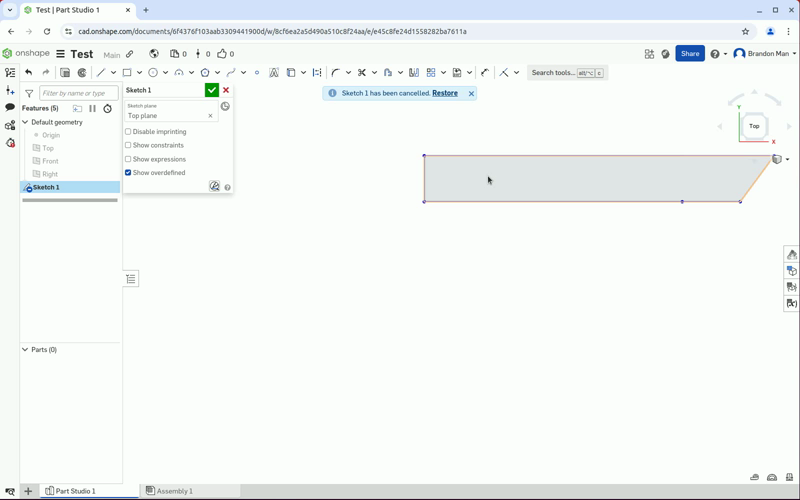
scroll(6)
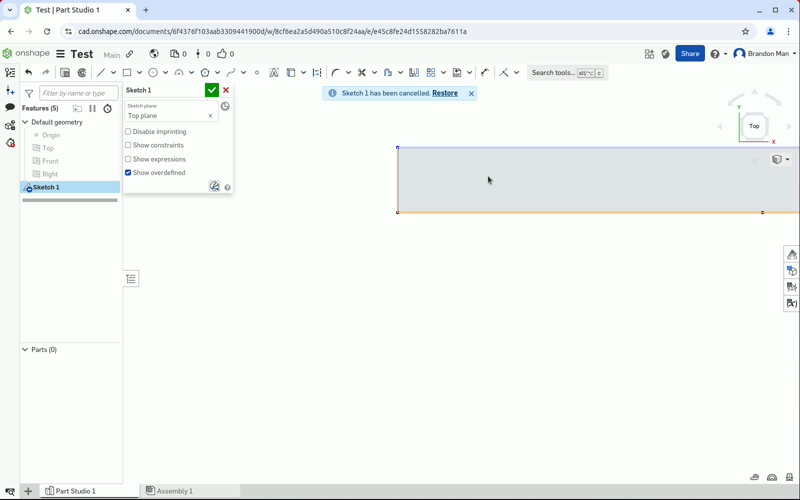
scroll(6)
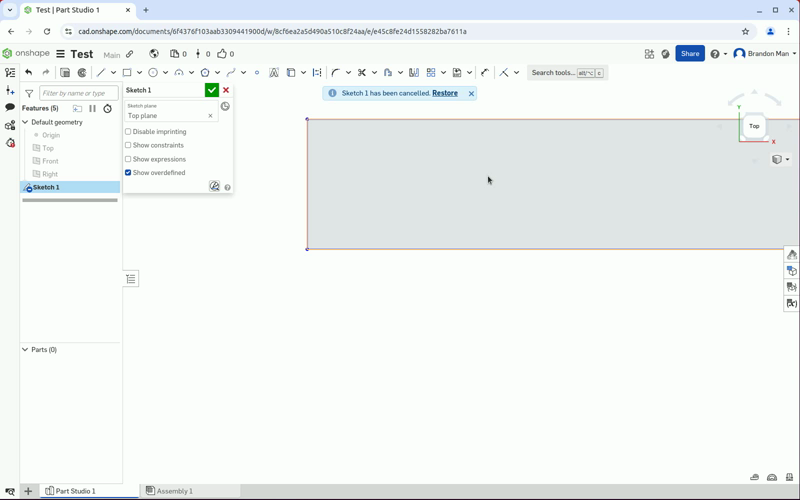
click(488, 175)
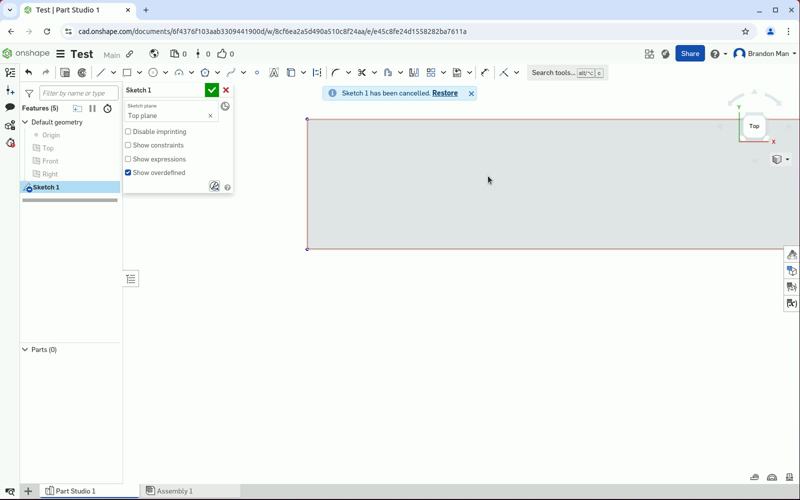
scroll(-6)
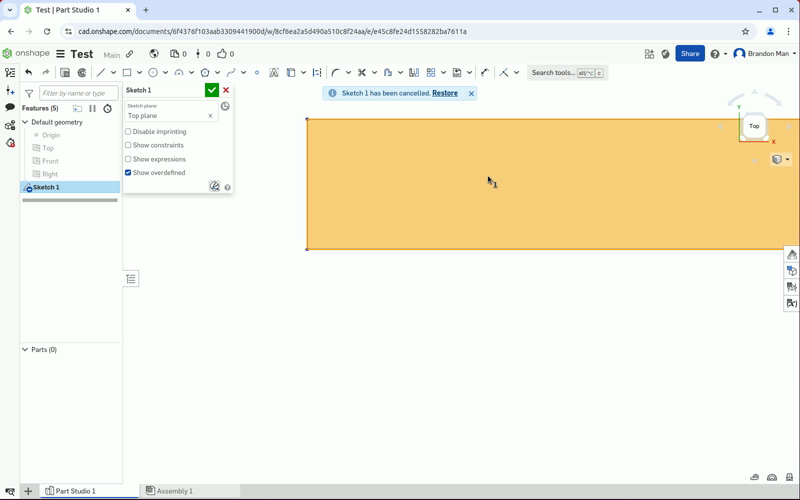
scroll(-6)
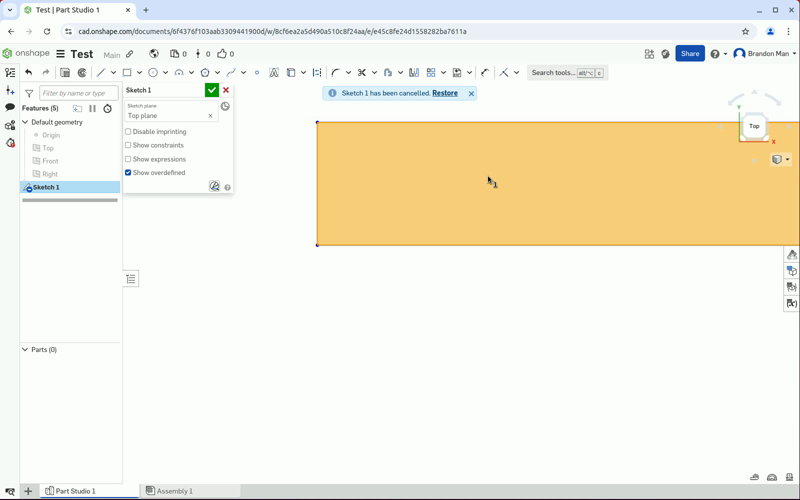
scroll(-6)
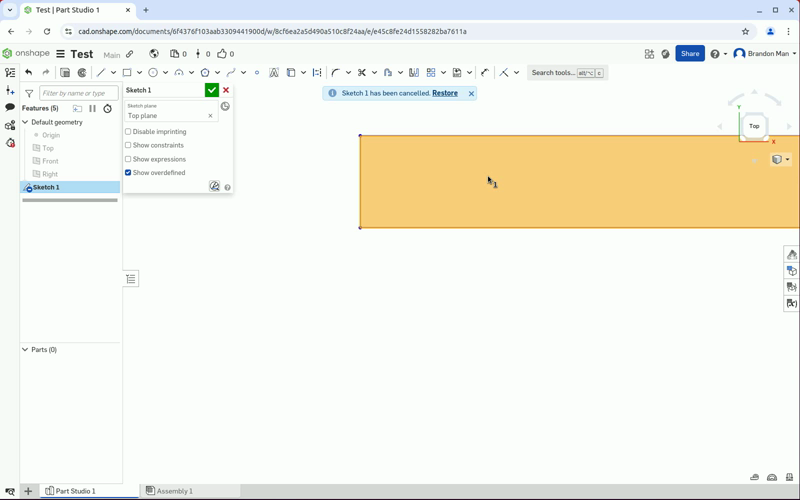
scroll(-6)
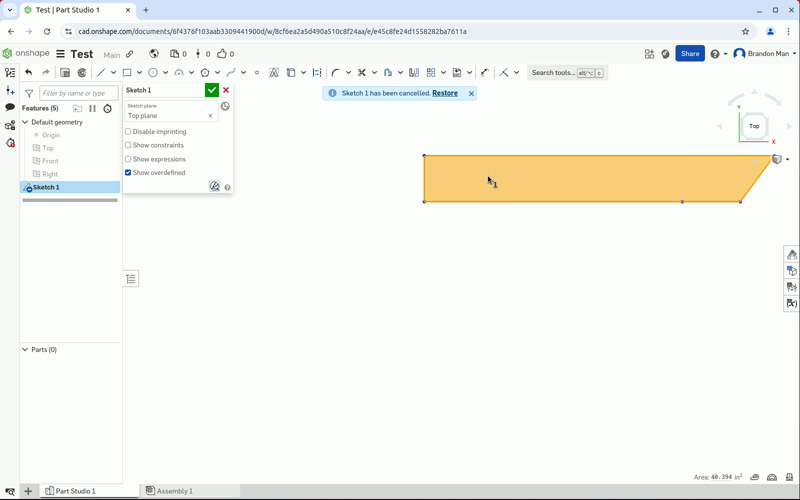
scroll(-6)
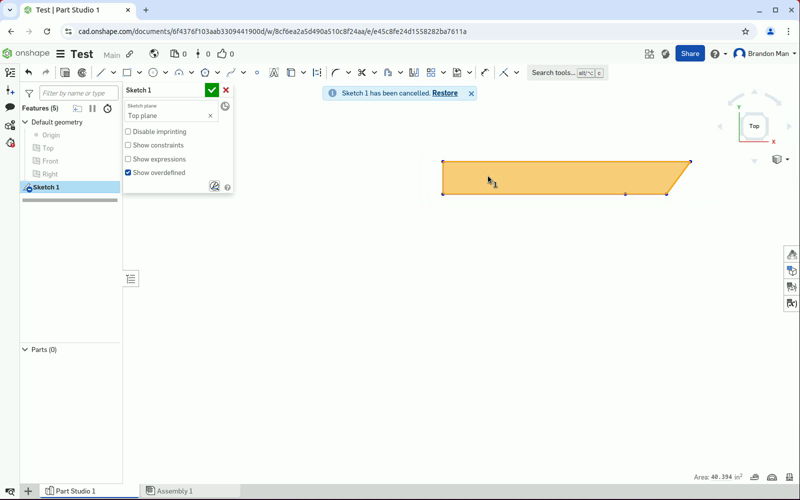
scroll(-6)
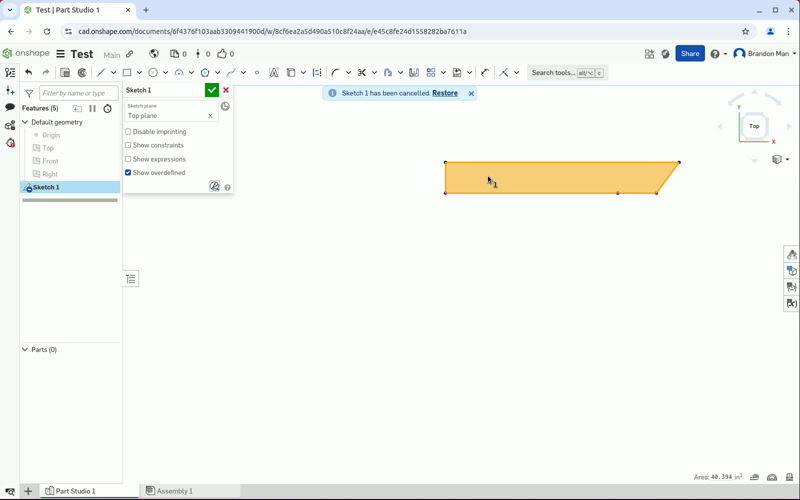
scroll(-6)
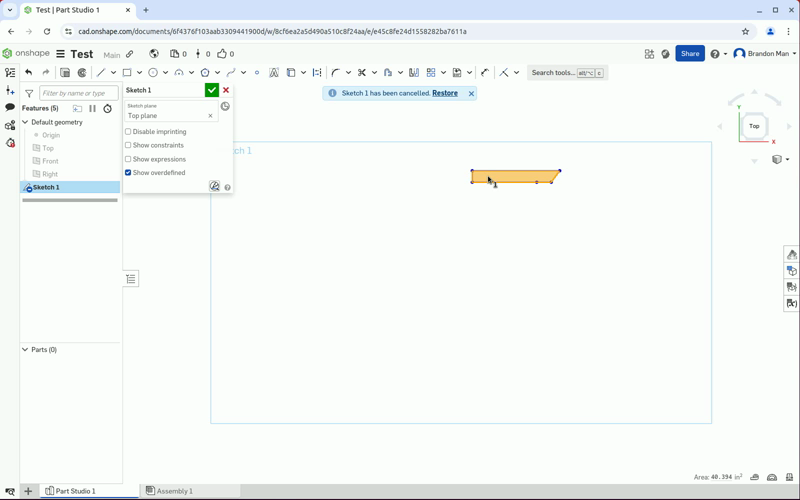
mouse_move(73, 352)
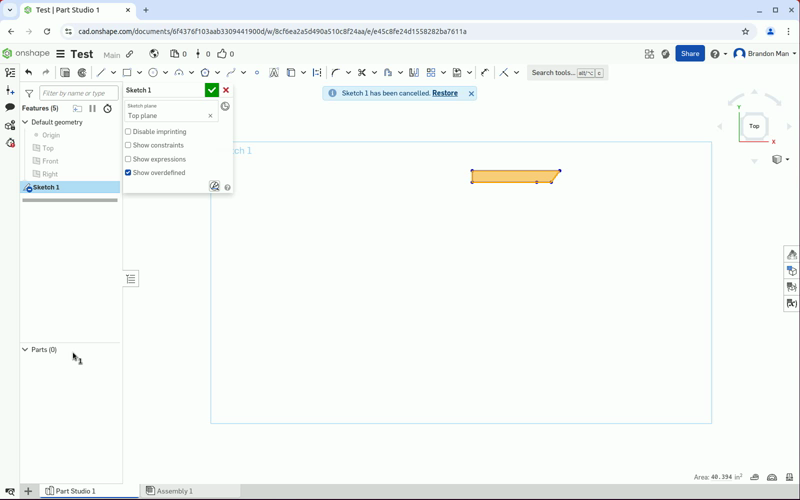
key(shift+y)
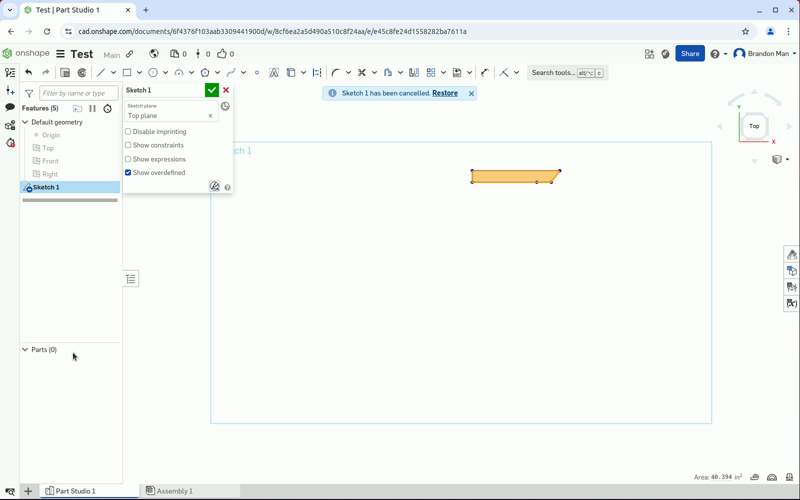
key(shift+e)
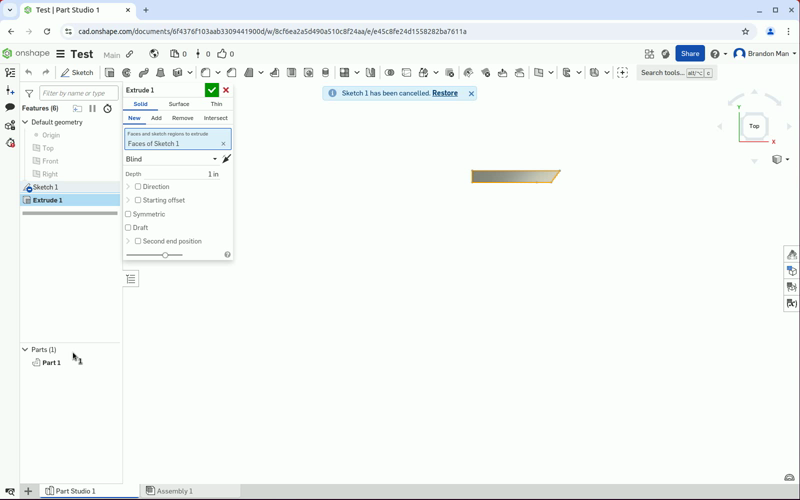
mouse_move(143, 106)
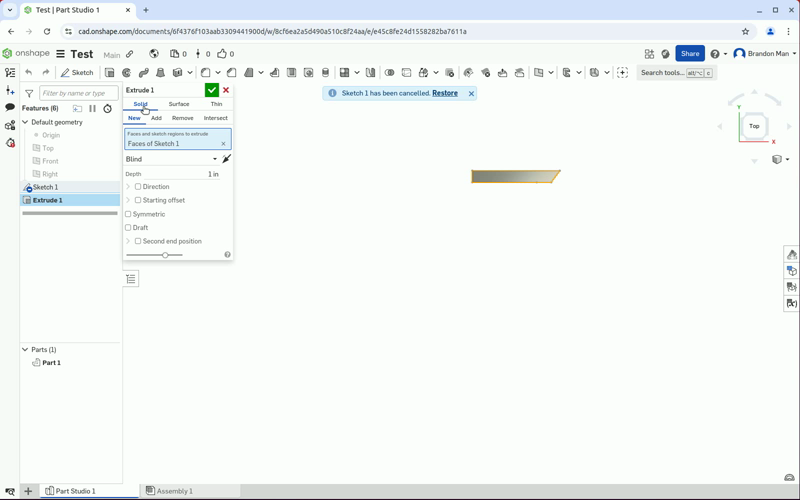
click(143, 106)
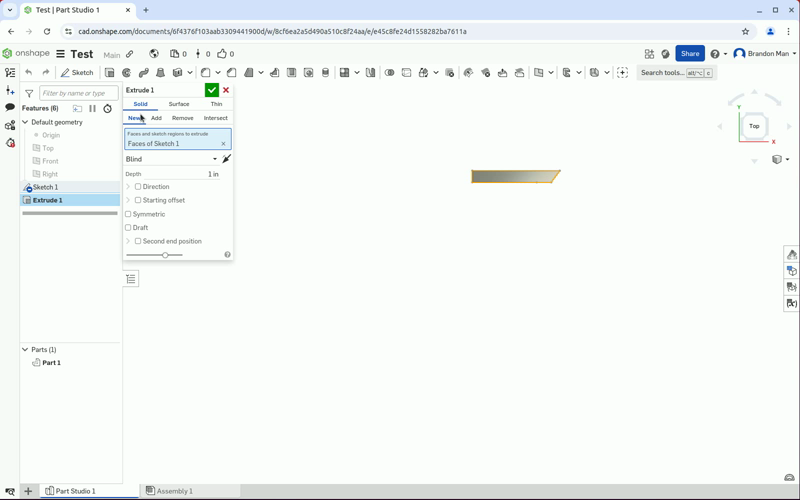
mouse_move(137, 120)
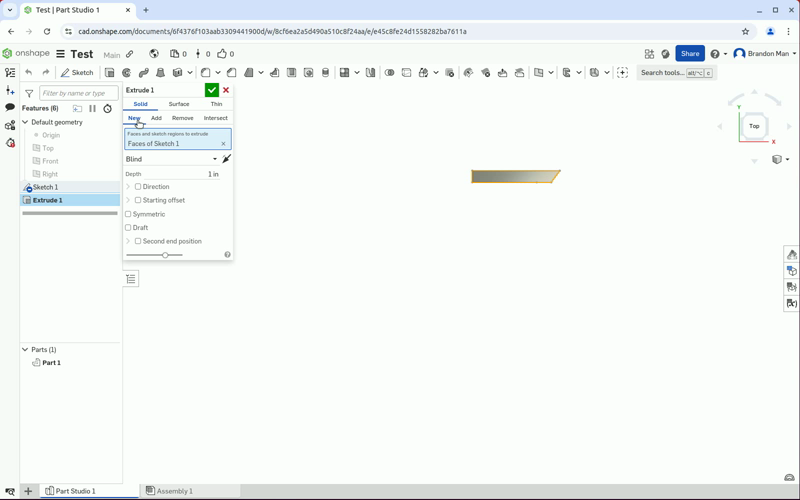
click(137, 120)
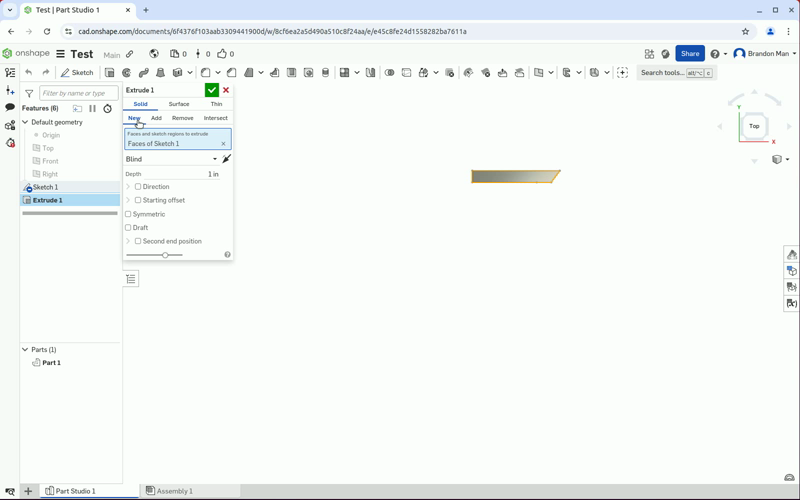
key(tab, 4)
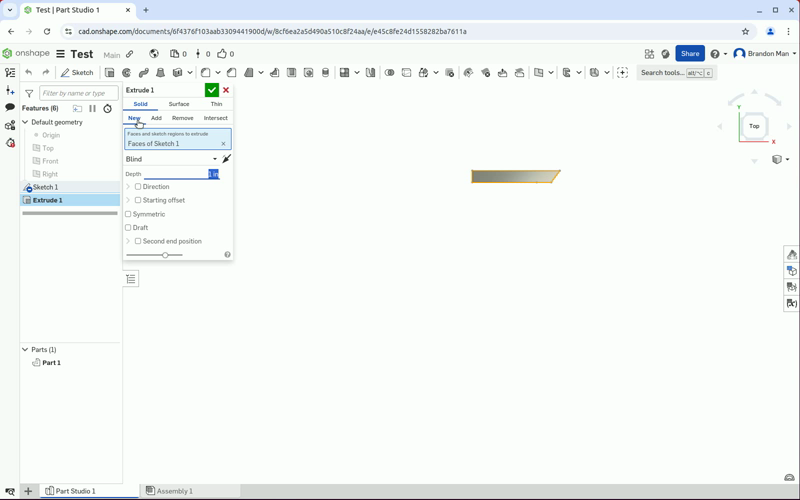
text(2.407)
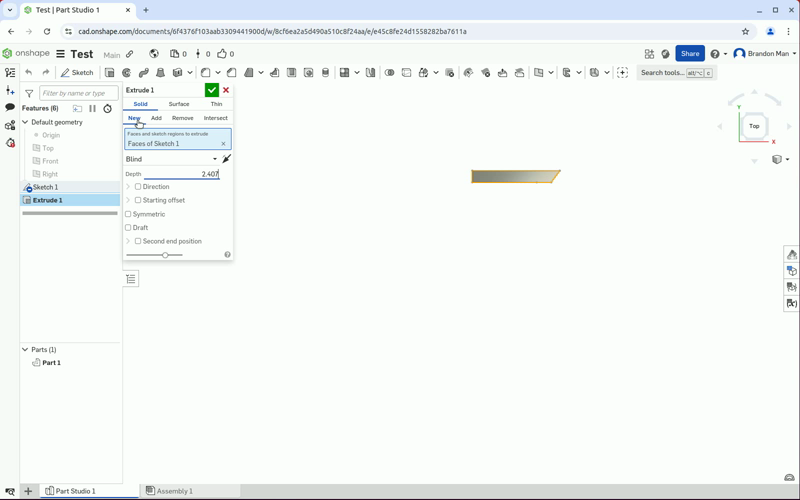
key(enter)
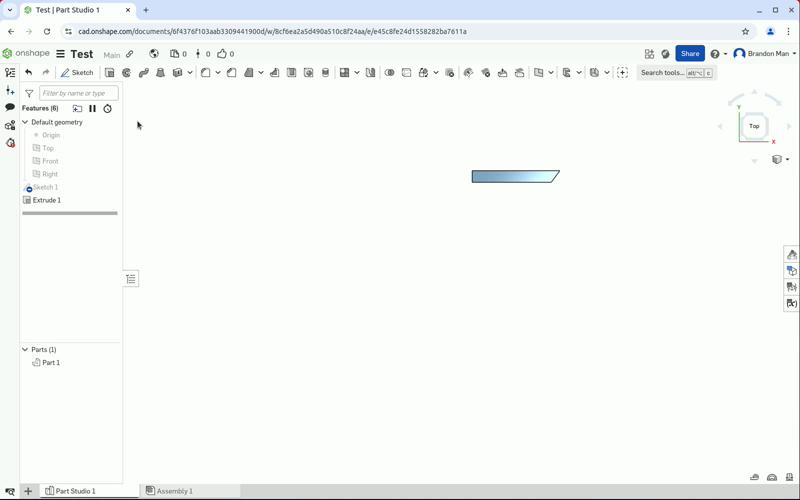
key(shift+h)
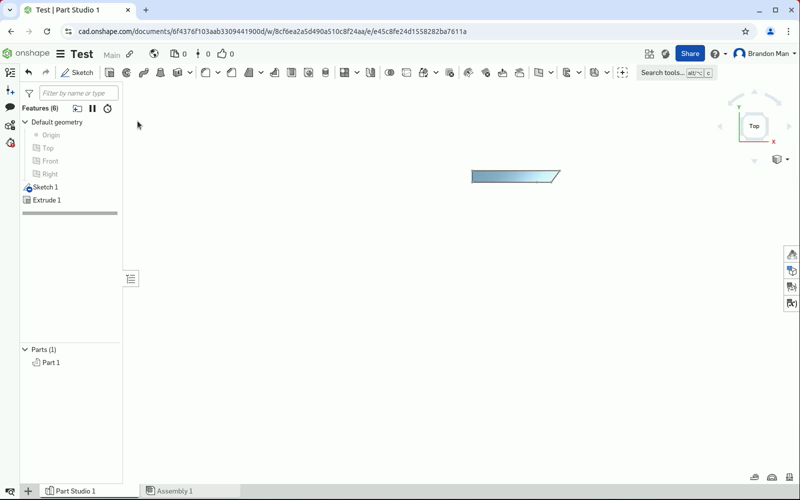
key(shift+h)
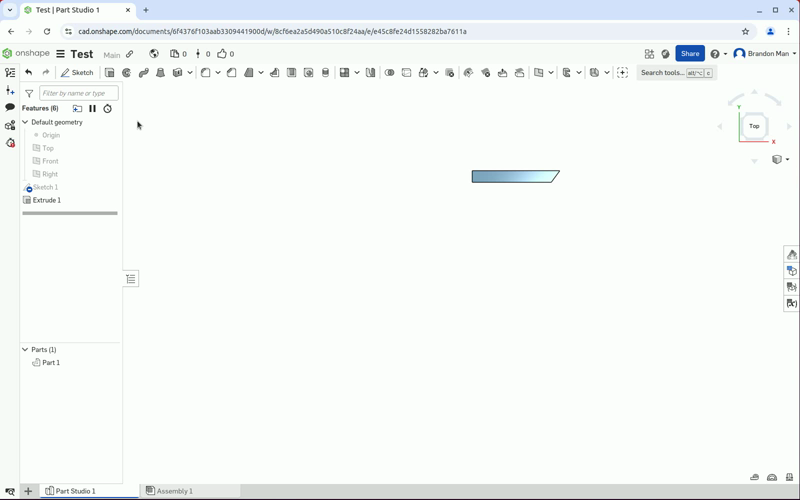
mouse_move(73, 189)
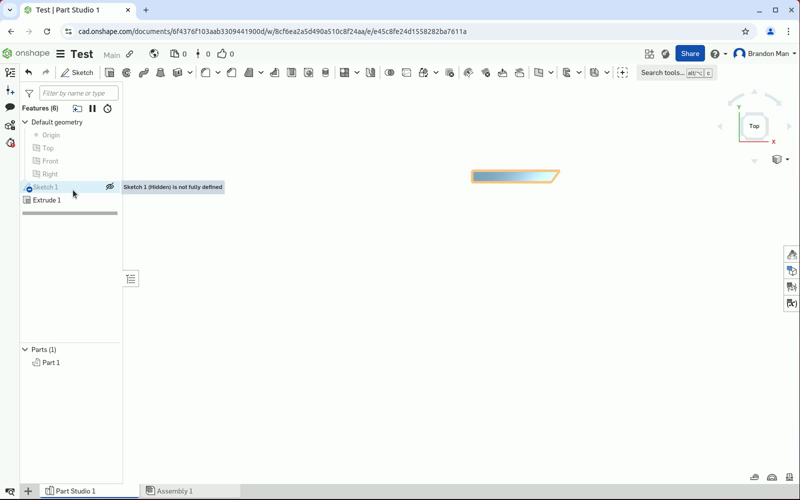
click(73, 189)
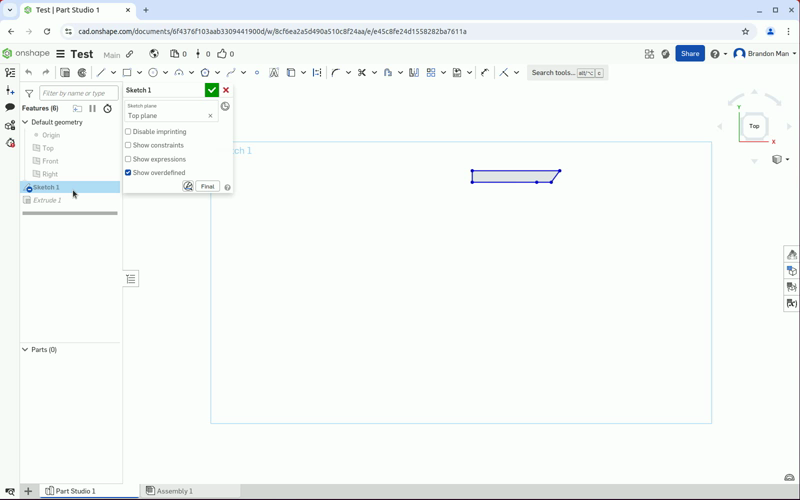
mouse_move(229, 92)
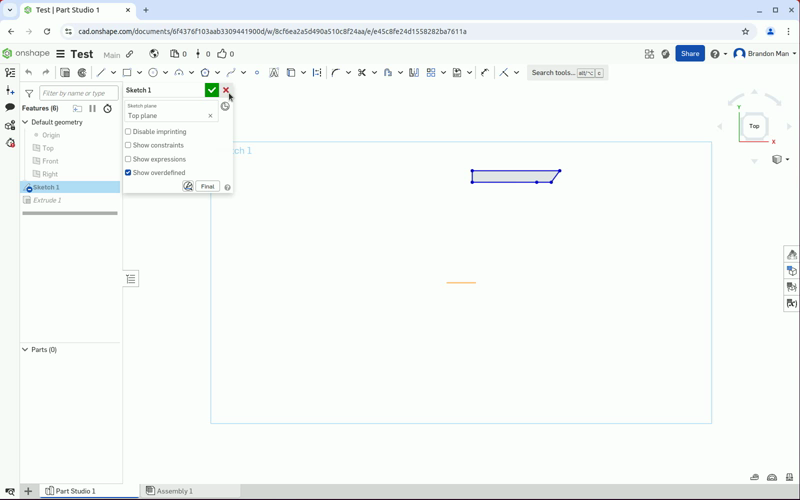
click(229, 92)
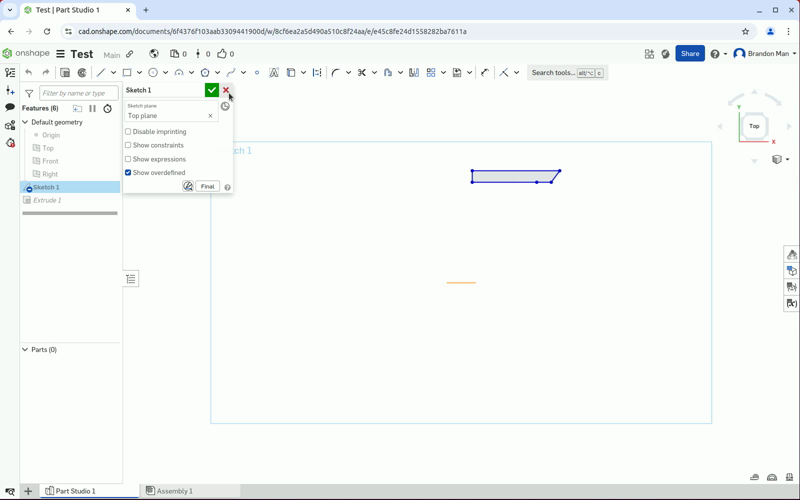
key(shift+s)
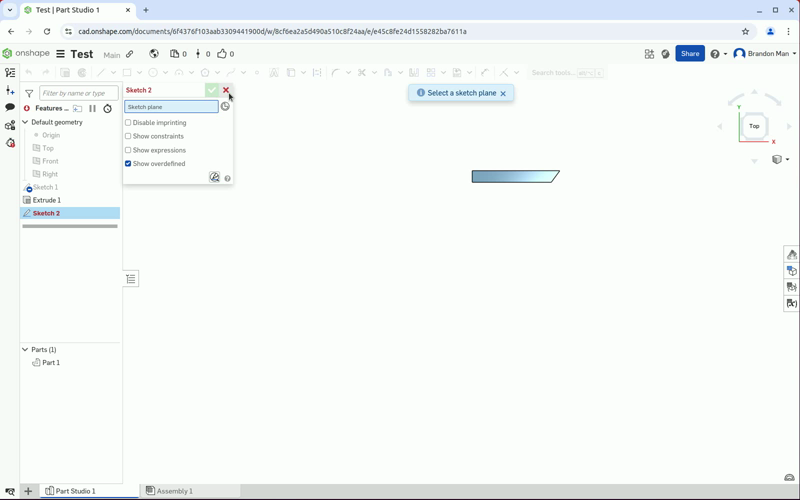
mouse_move(73, 150)
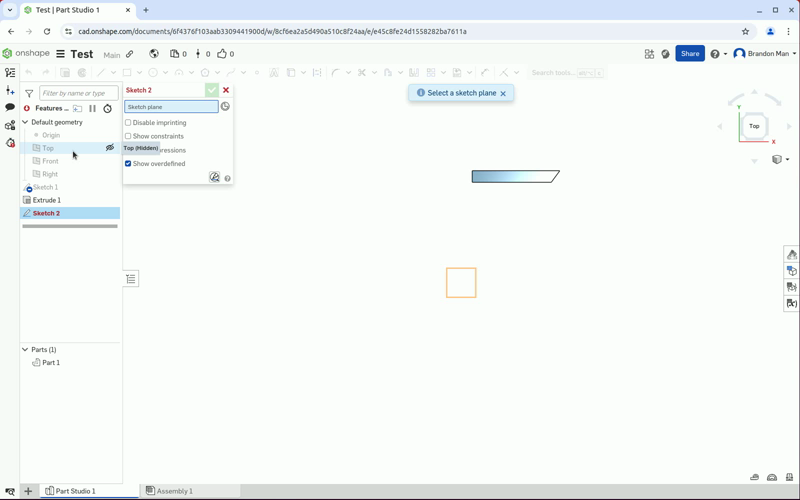
click(73, 150)
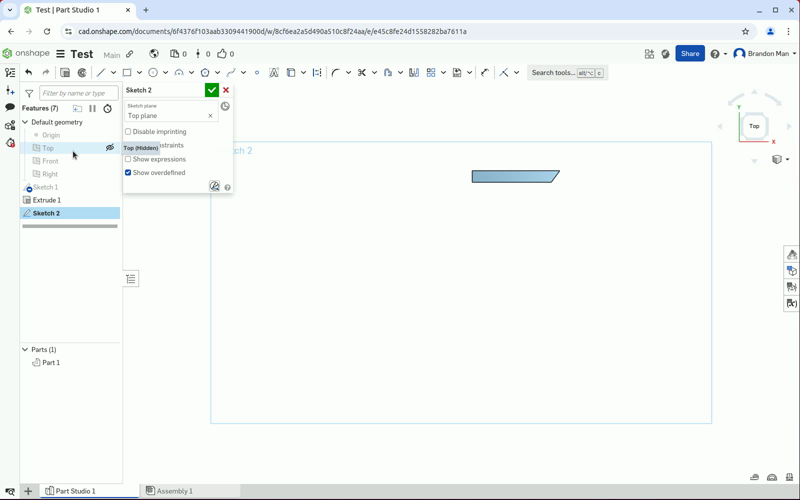
mouse_move(73, 352)
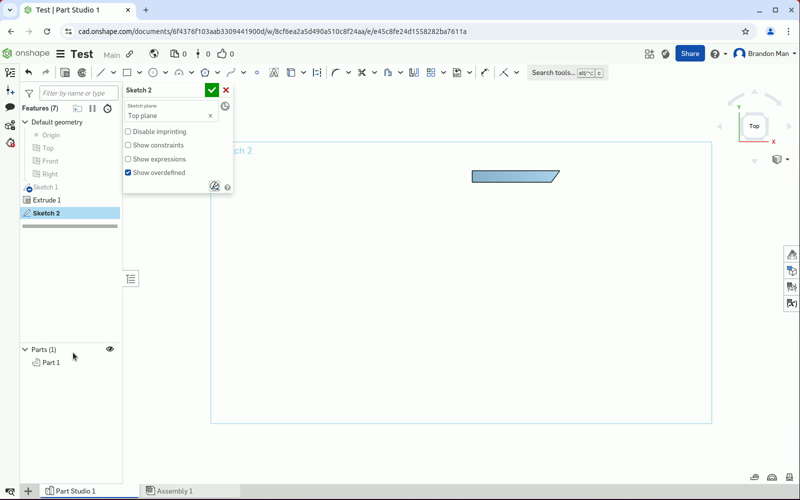
key(y)
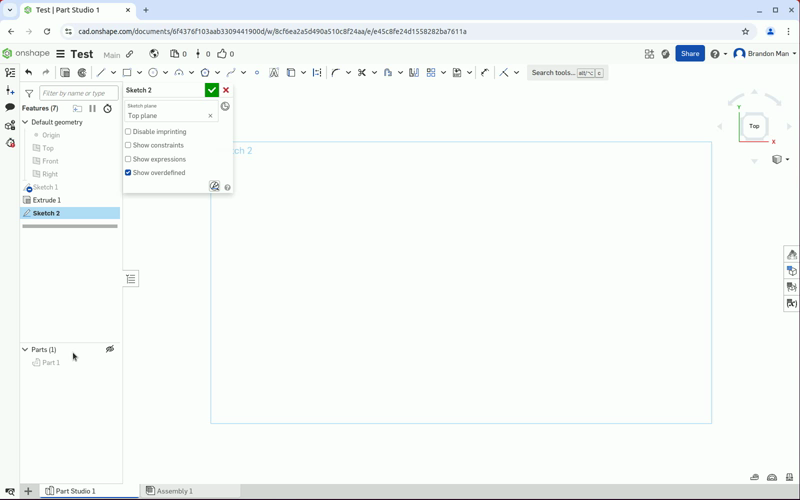
key(l)
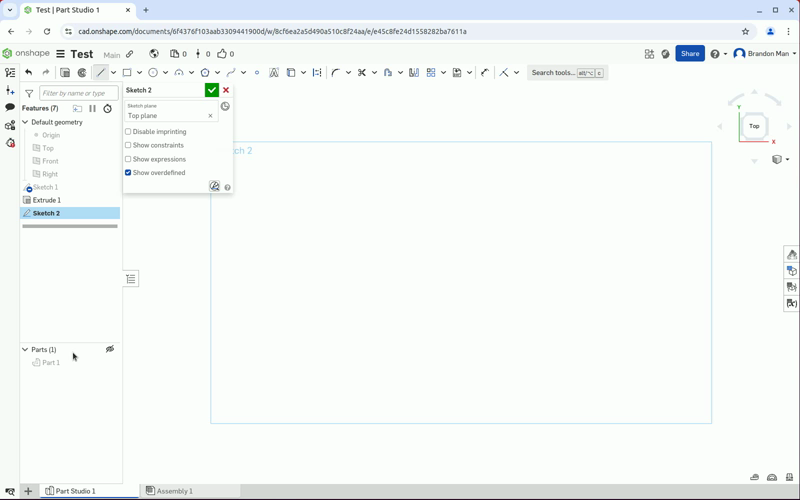
key_down(shift)
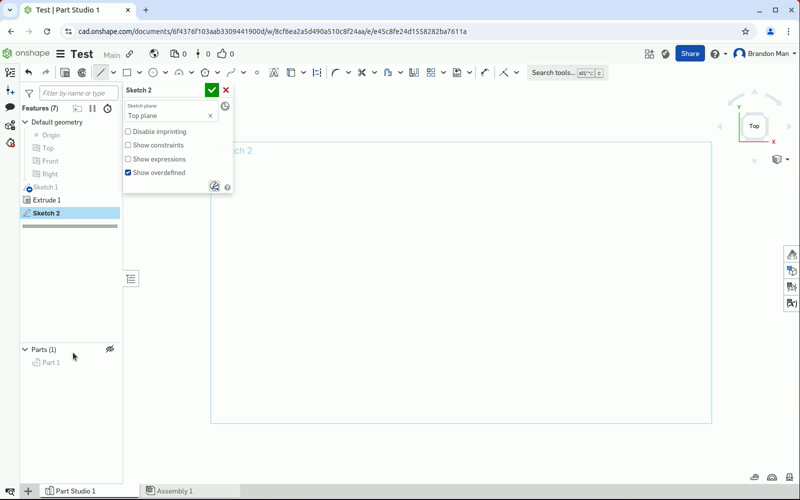
mouse_move(472, 282)
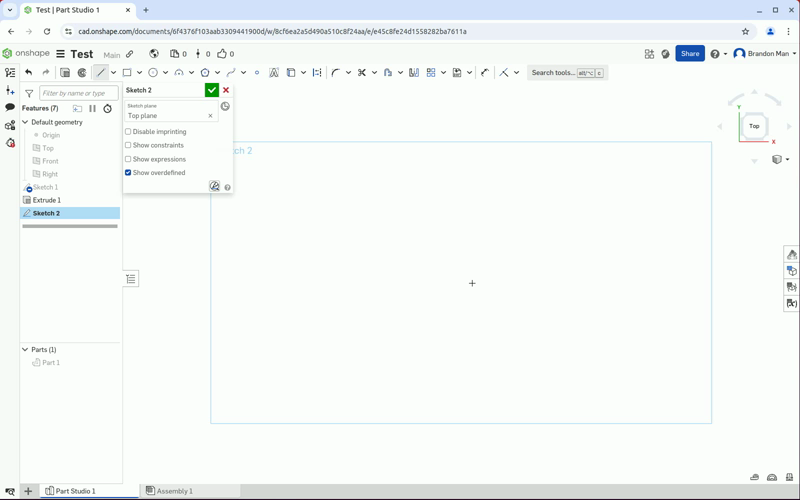
click(472, 282)
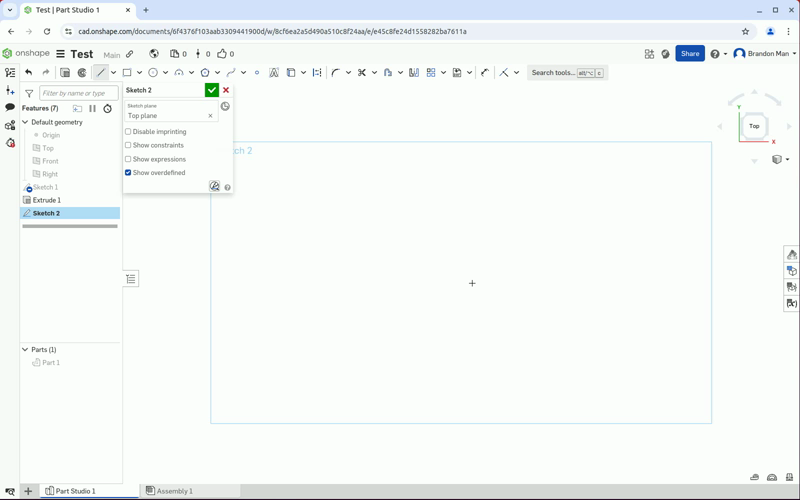
key_up(shift)
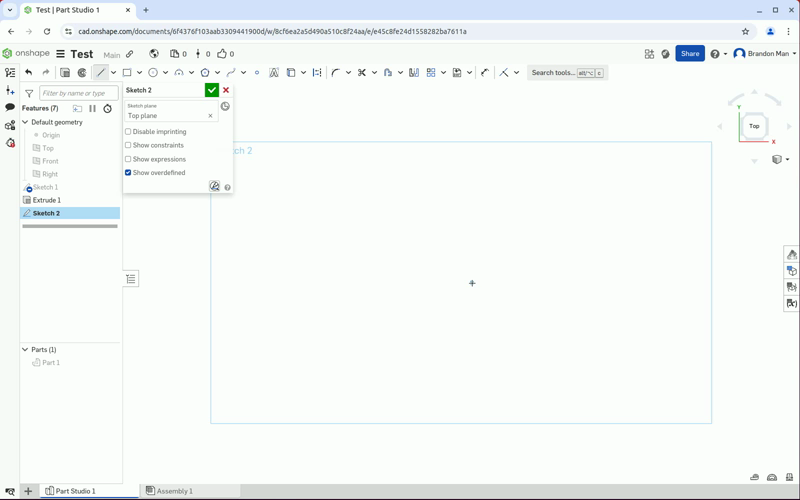
key_down(shift)
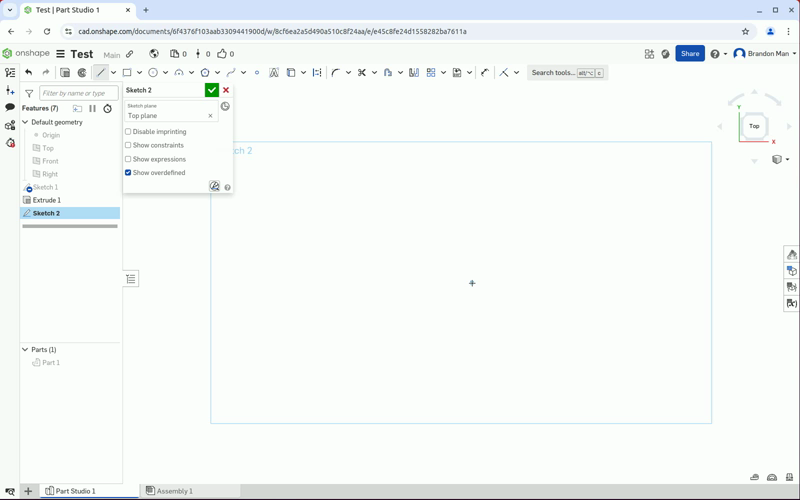
mouse_move(551, 182)
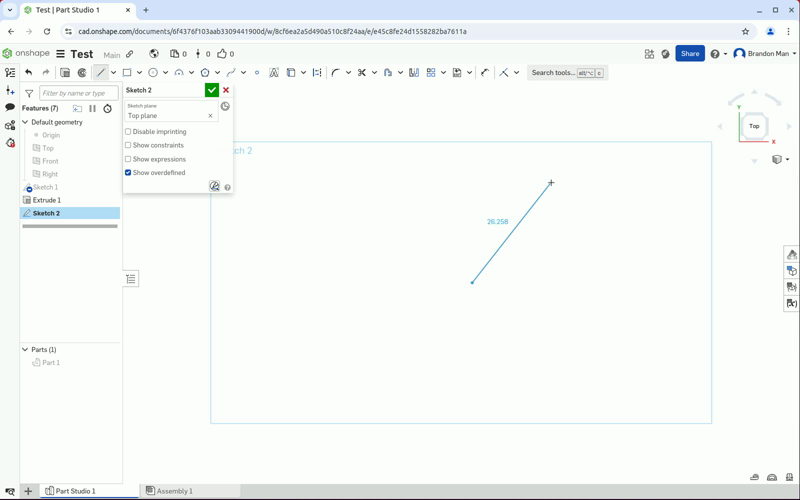
click(551, 182)
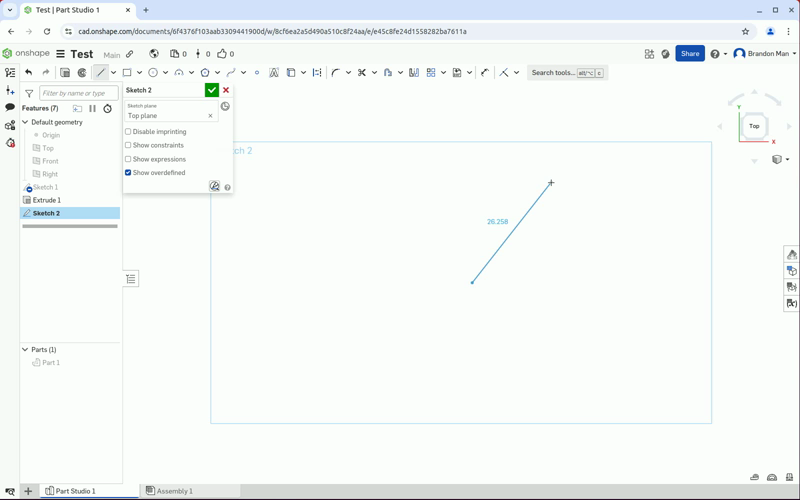
key_up(shift)
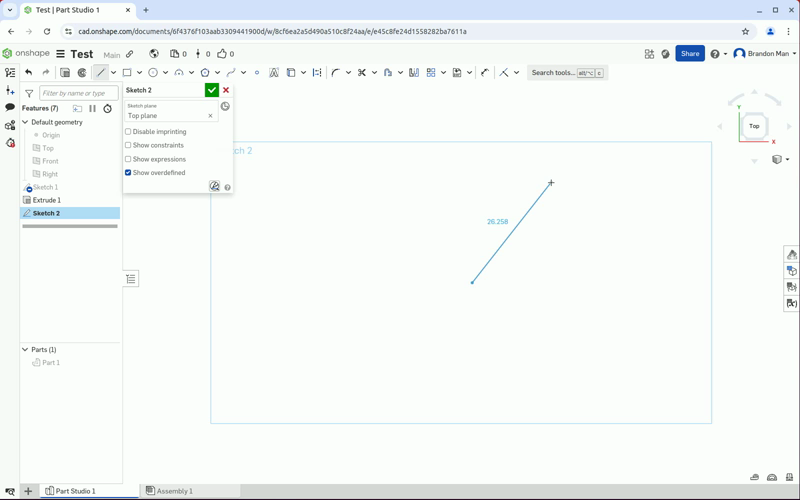
key_down(shift)
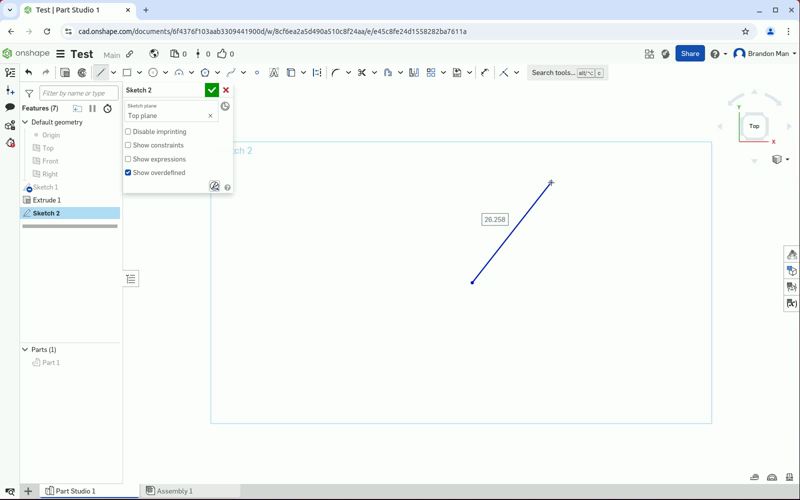
mouse_move(581, 182)
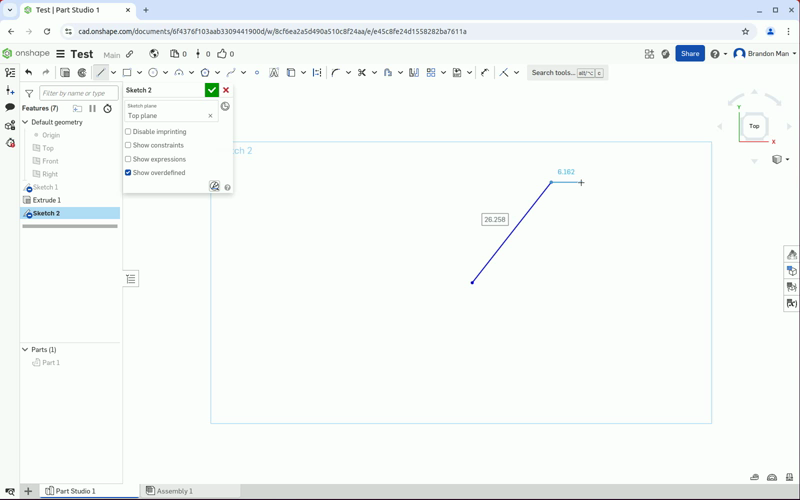
mouse_move(536, 182)
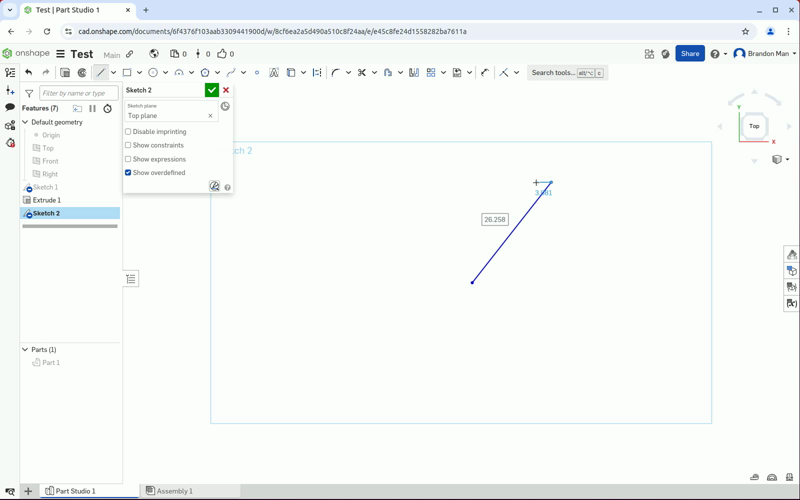
click(536, 182)
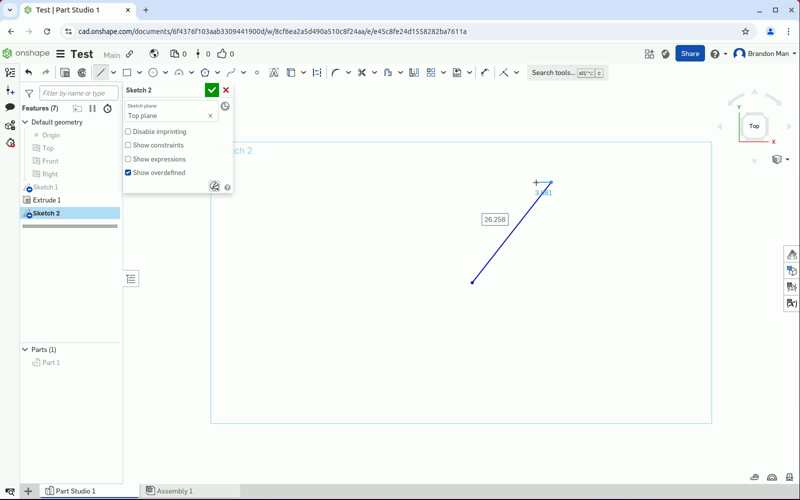
key_up(shift)
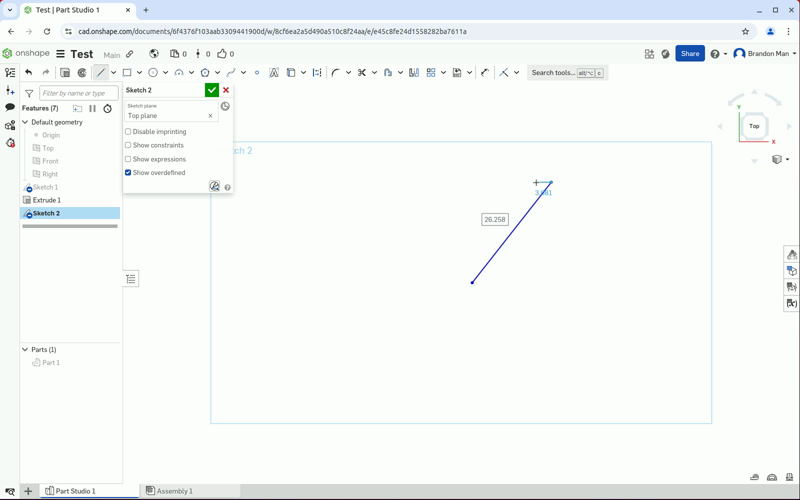
key_down(shift)
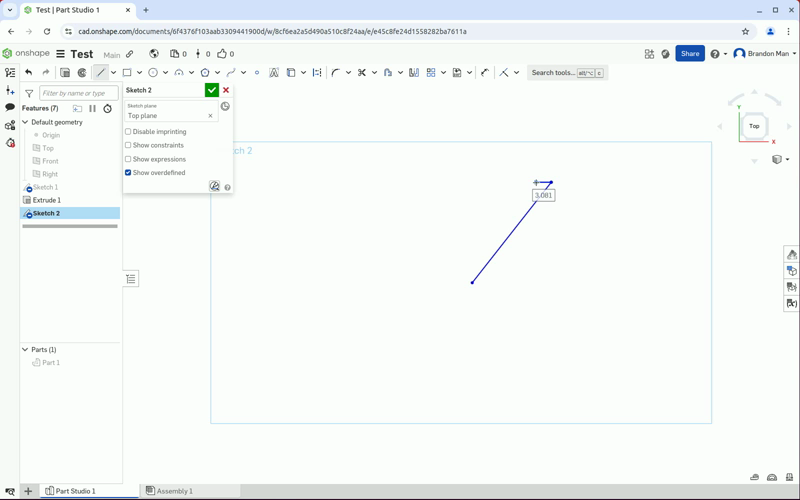
mouse_move(472, 264)
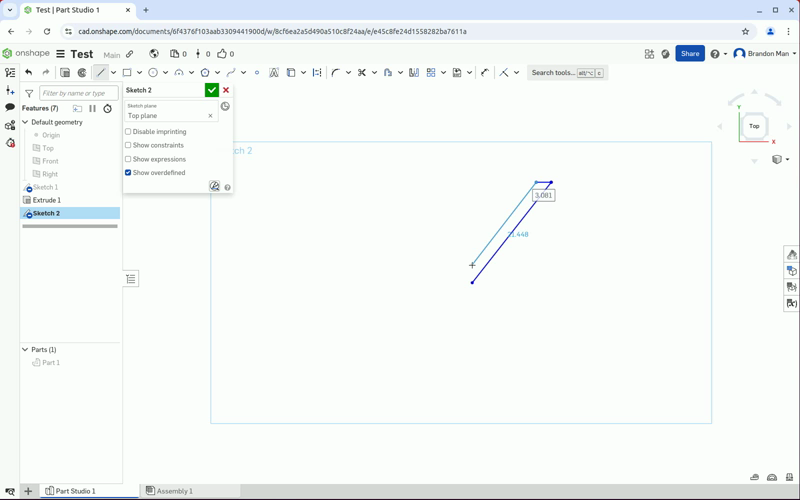
click(472, 264)
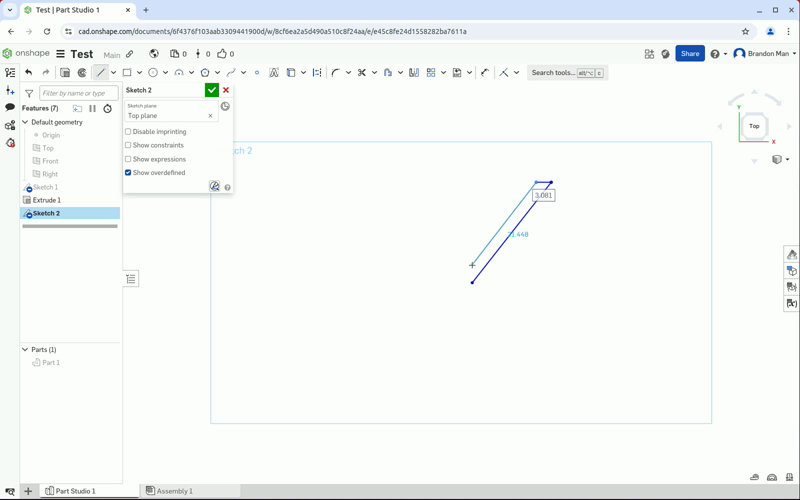
key_up(shift)
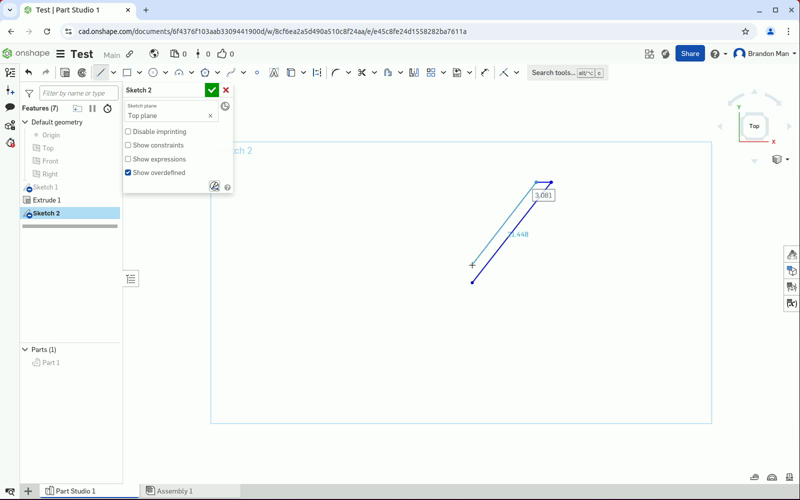
mouse_move(502, 264)
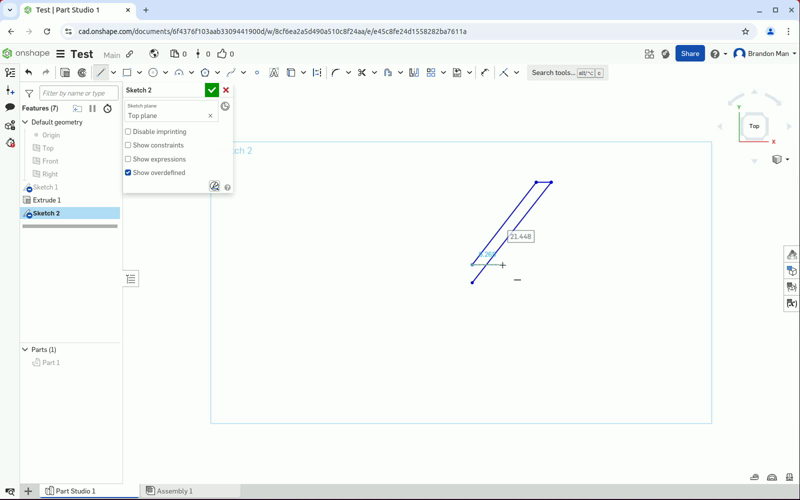
key_down(shift)
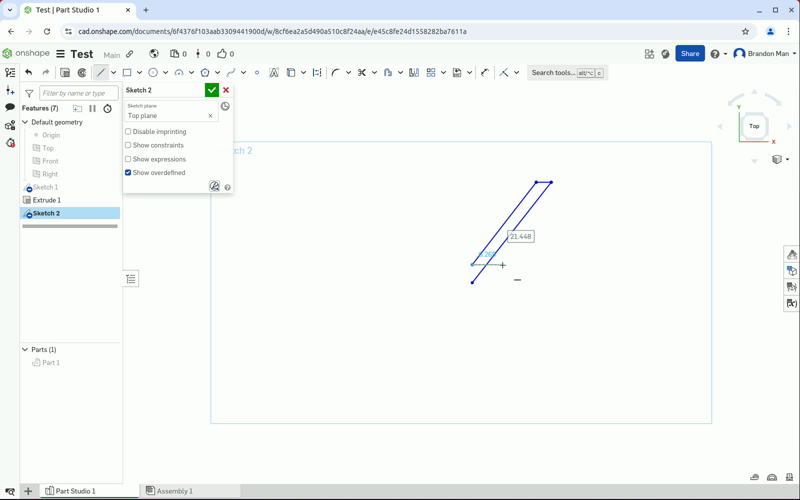
mouse_move(472, 282)
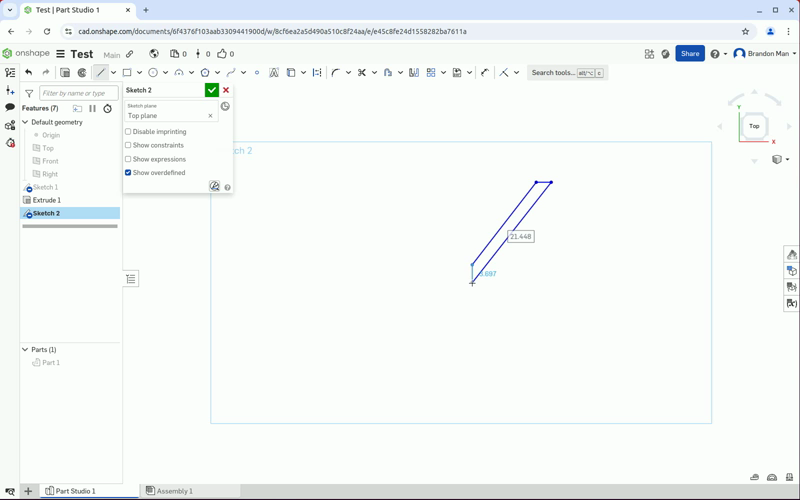
key_up(shift)
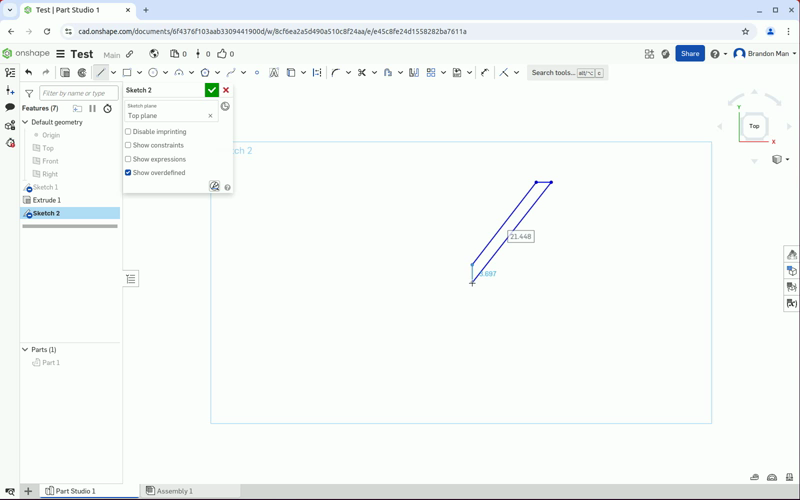
click(472, 282)
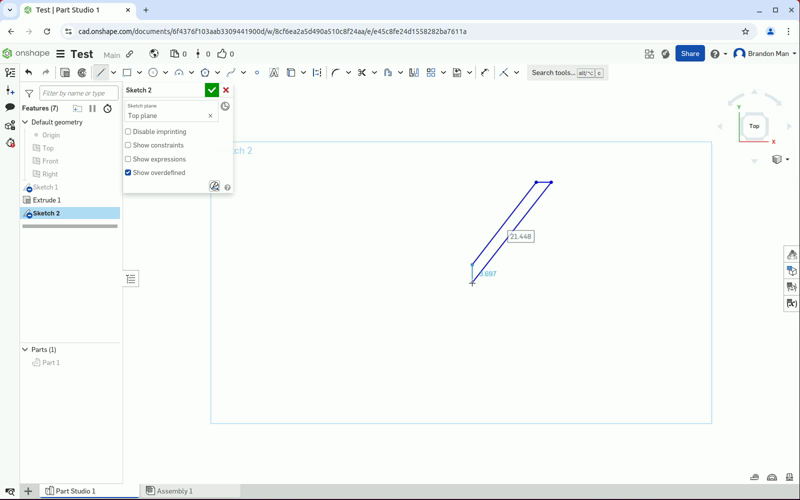
key(esc)
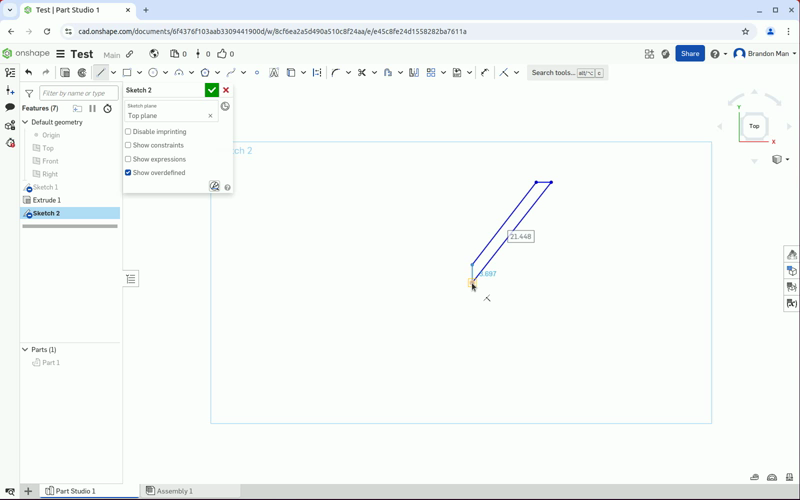
mouse_move(475, 268)
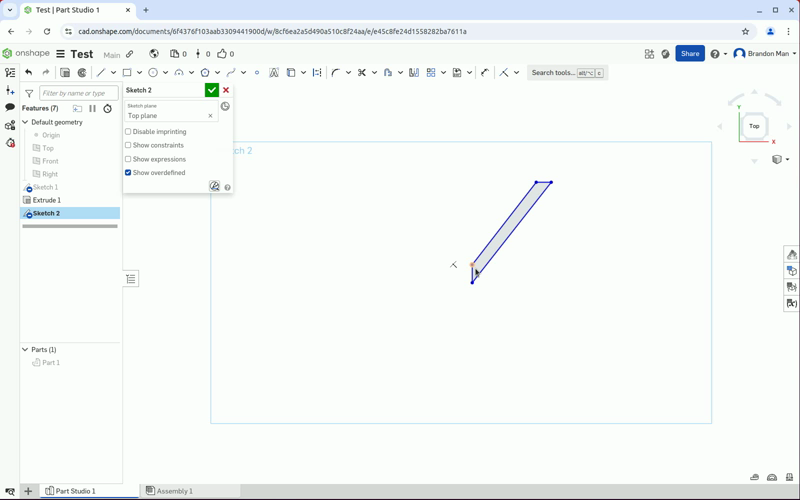
scroll(6)
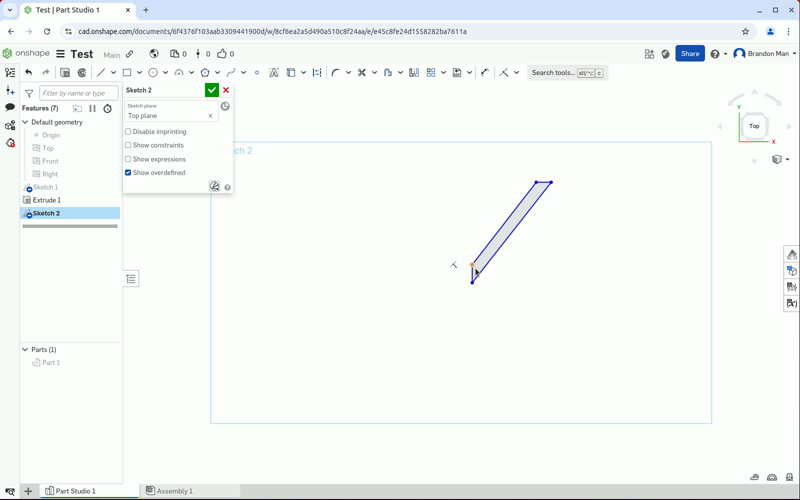
scroll(6)
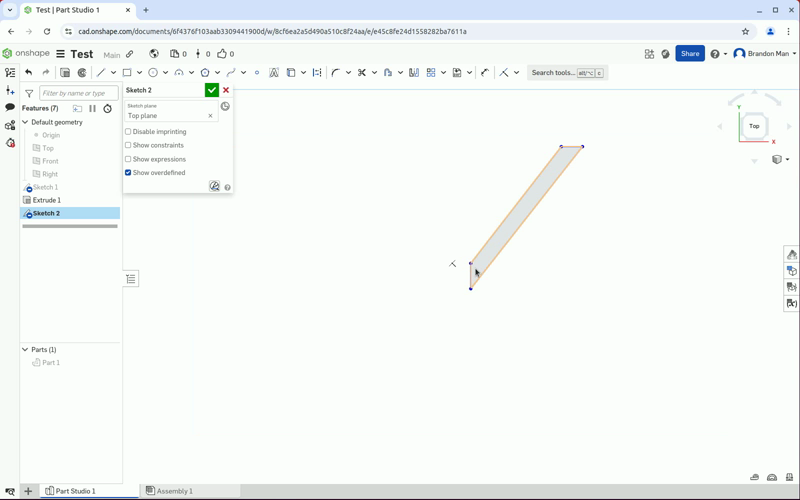
scroll(6)
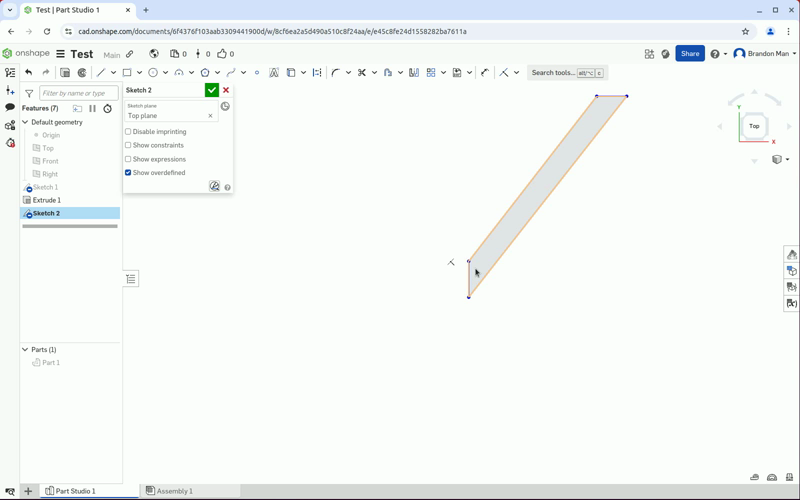
scroll(6)
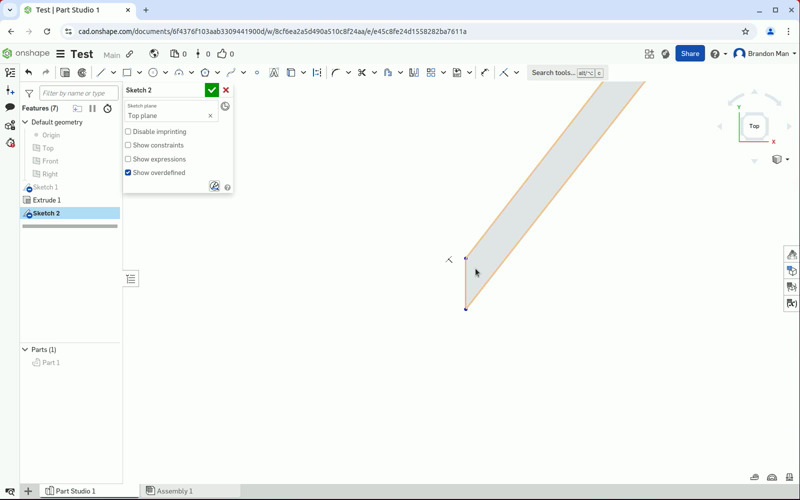
scroll(6)
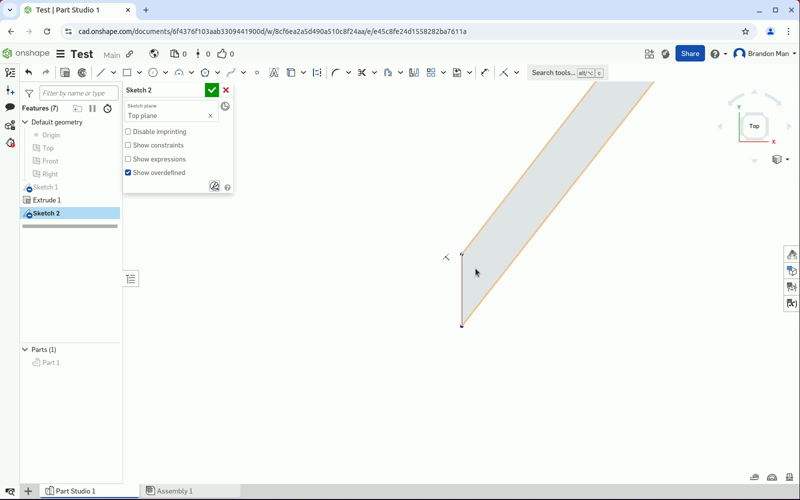
scroll(6)
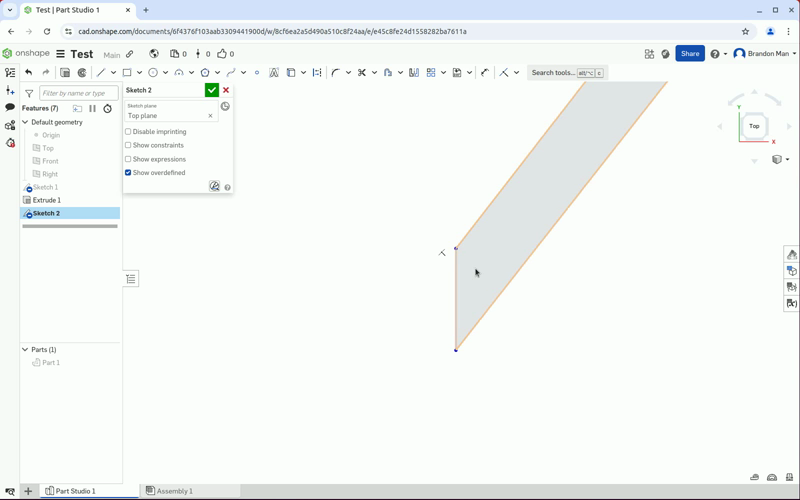
scroll(6)
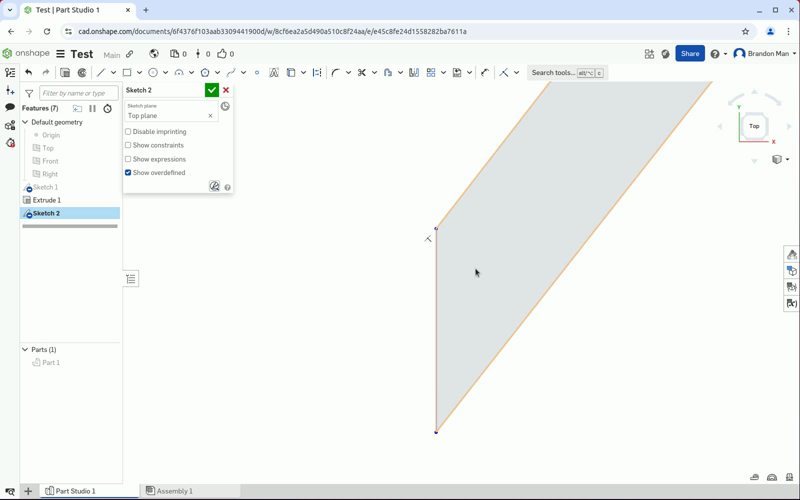
click(475, 268)
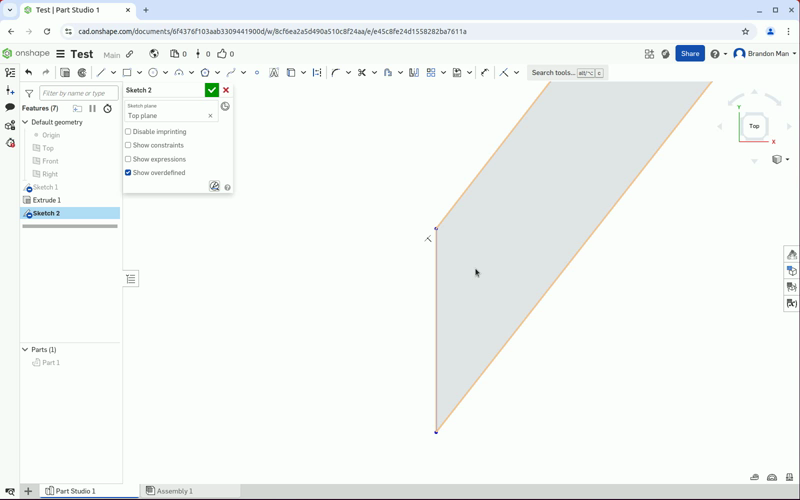
scroll(-6)
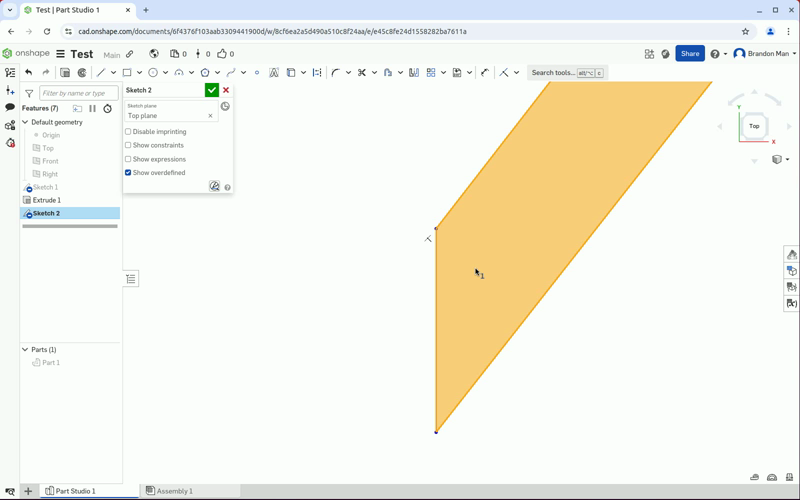
scroll(-6)
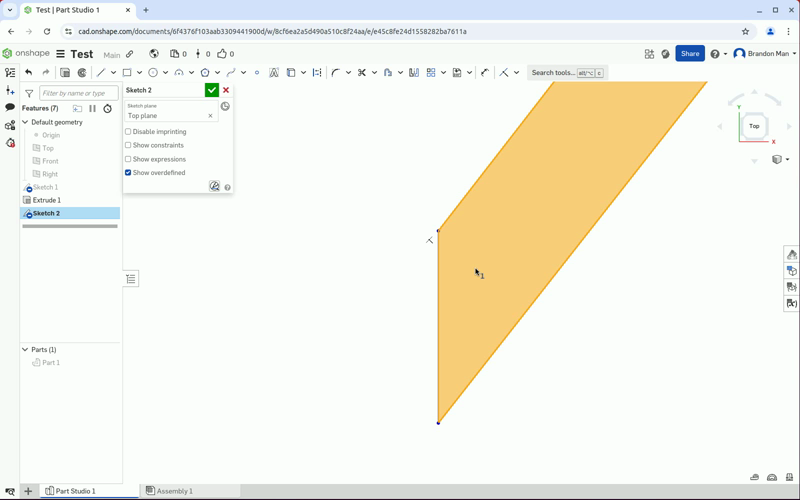
scroll(-6)
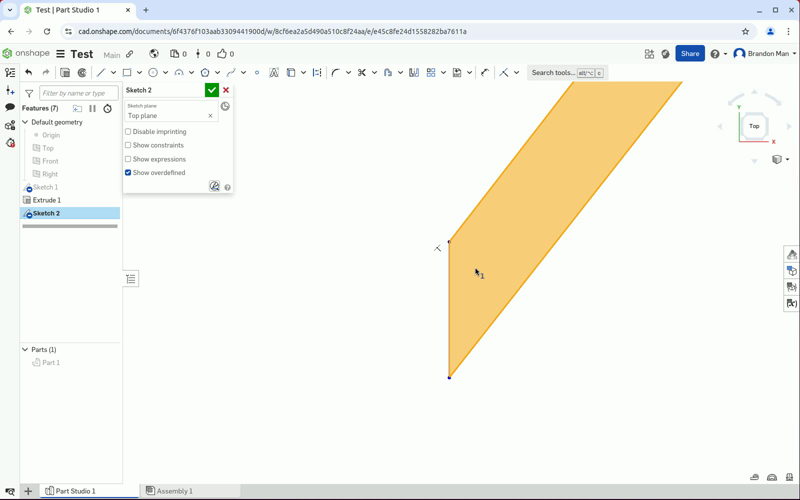
scroll(-6)
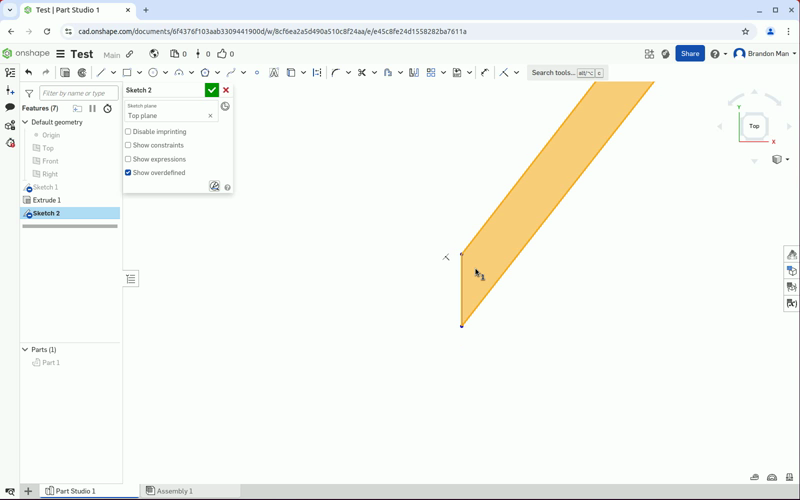
scroll(-6)
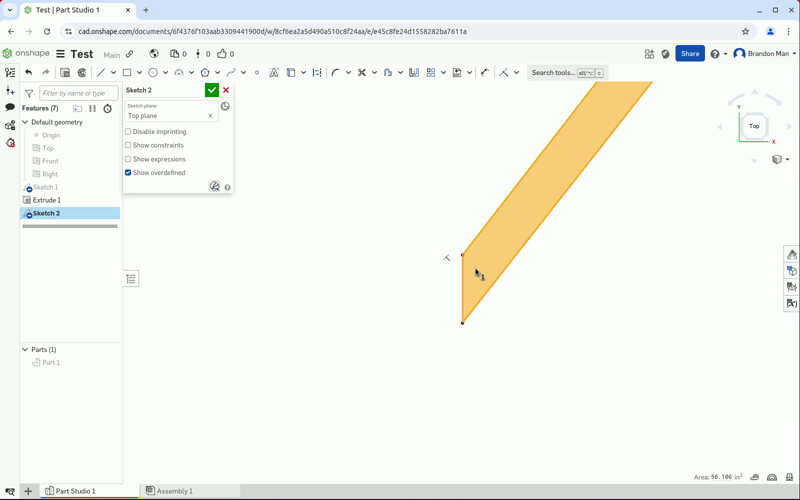
scroll(-6)
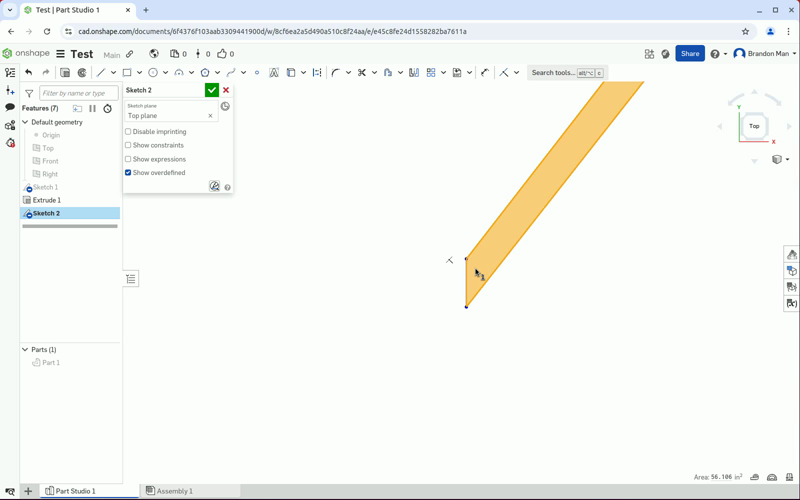
scroll(-6)
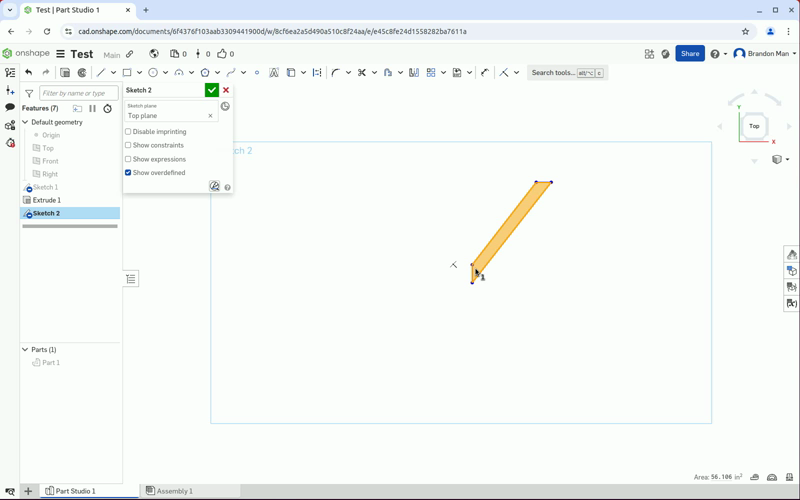
mouse_move(73, 352)
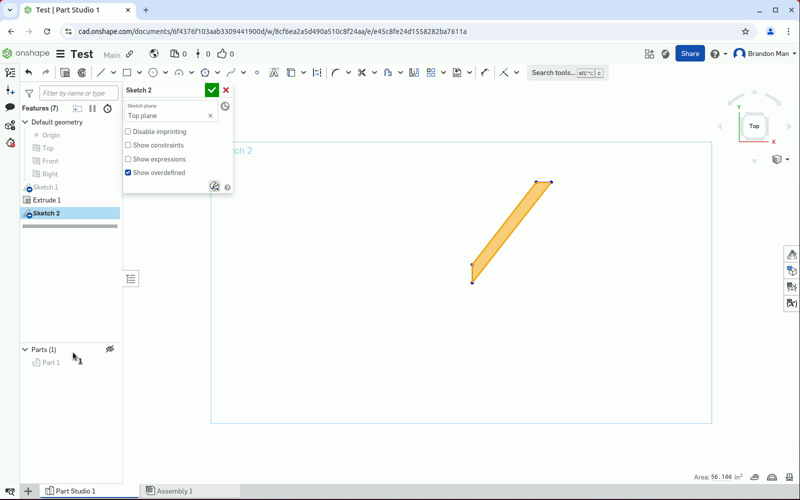
key(shift+y)
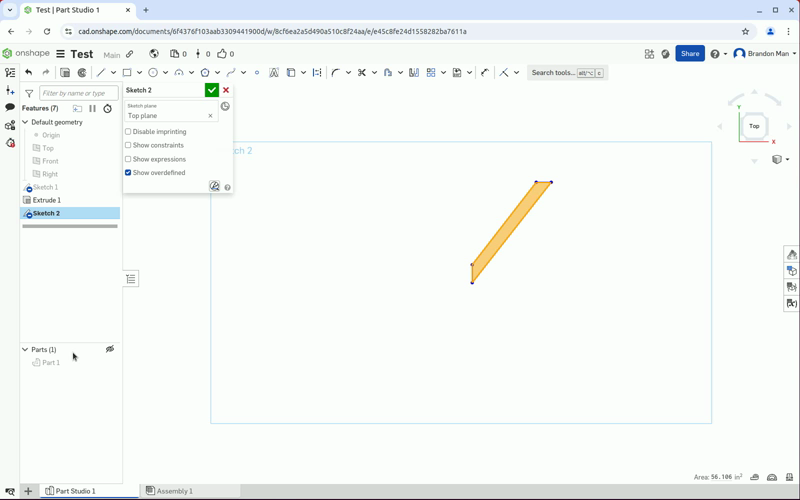
key(shift+e)
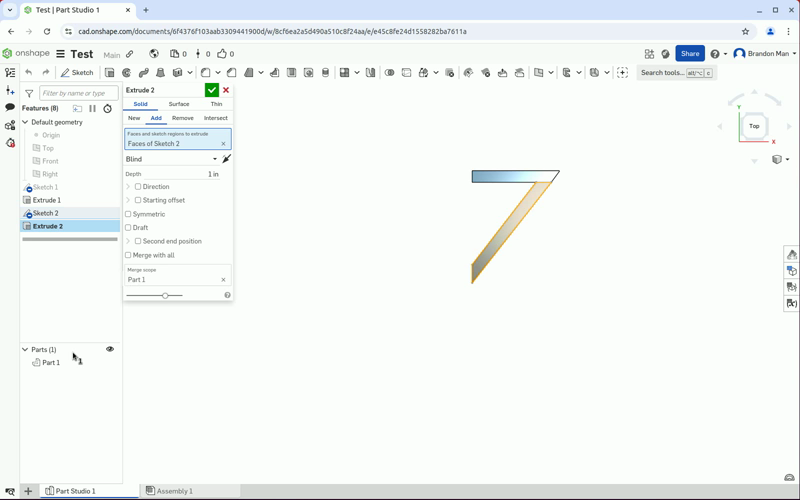
mouse_move(143, 106)
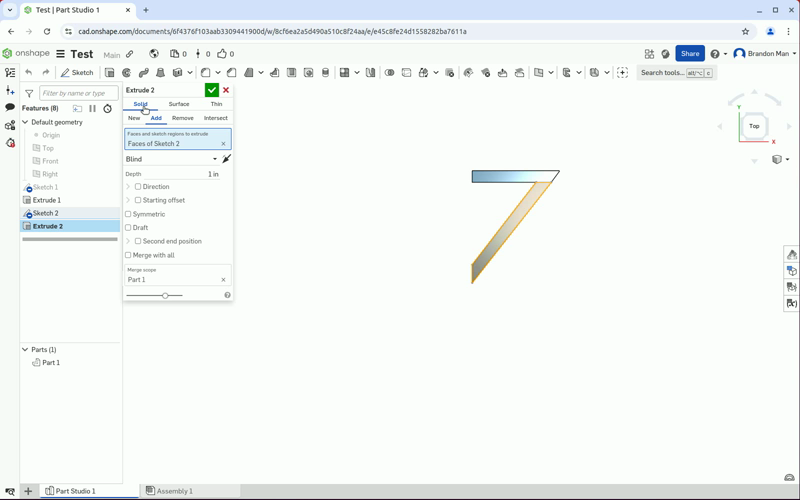
click(143, 106)
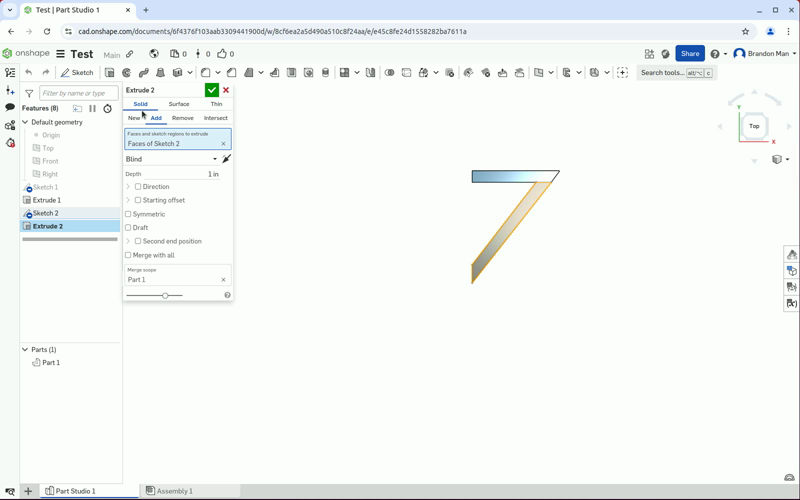
mouse_move(137, 120)
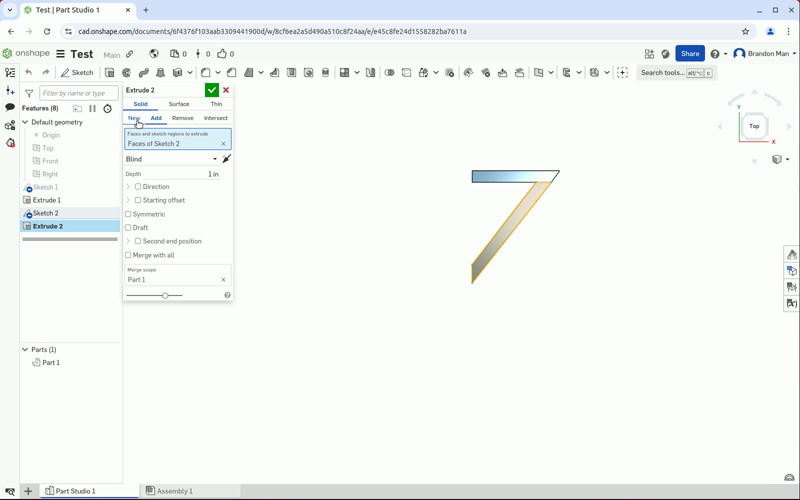
click(137, 120)
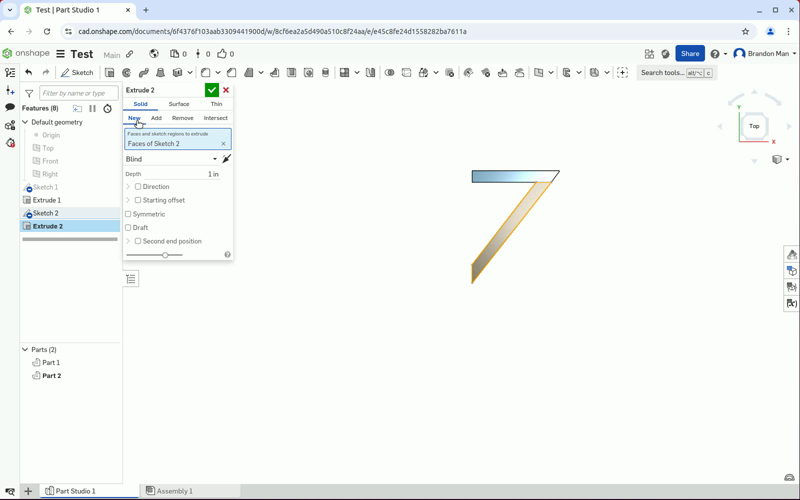
key(tab, 4)
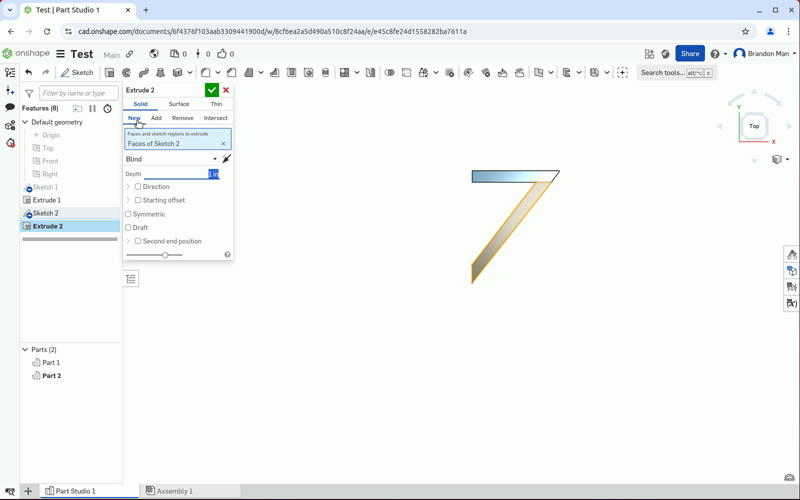
text(2.407)
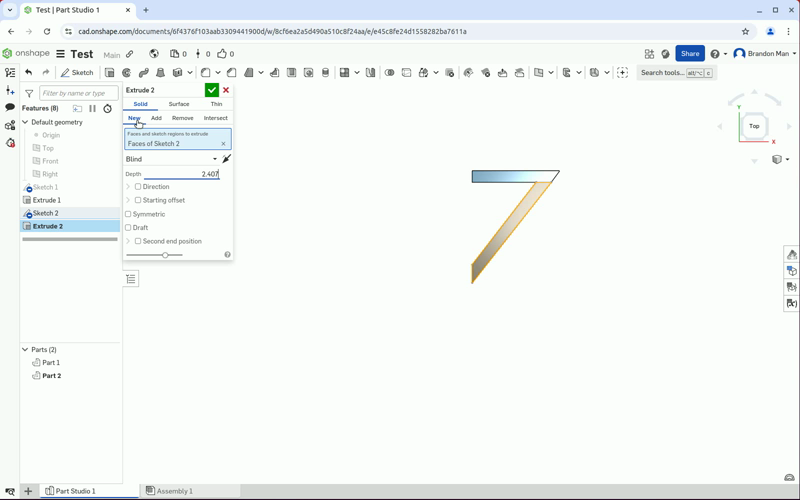
key(enter)
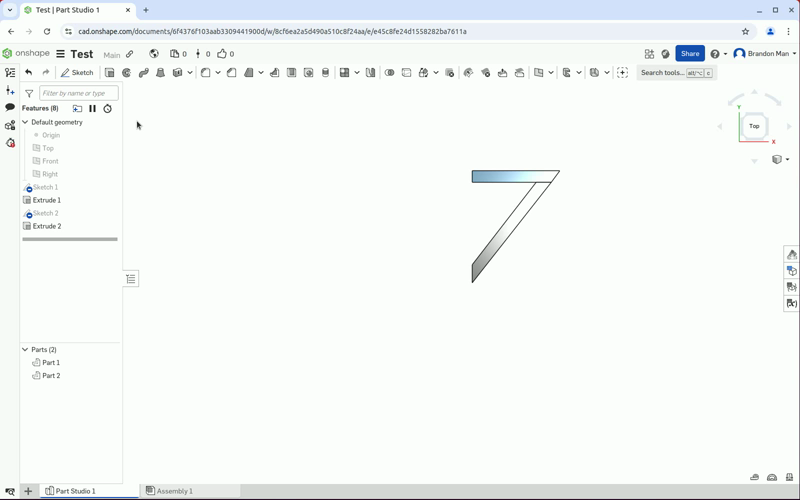
key(shift+h)
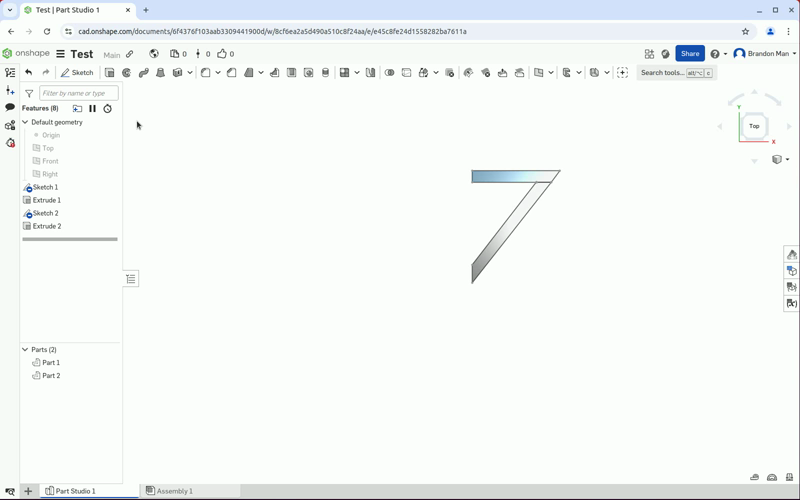
key(shift+h)
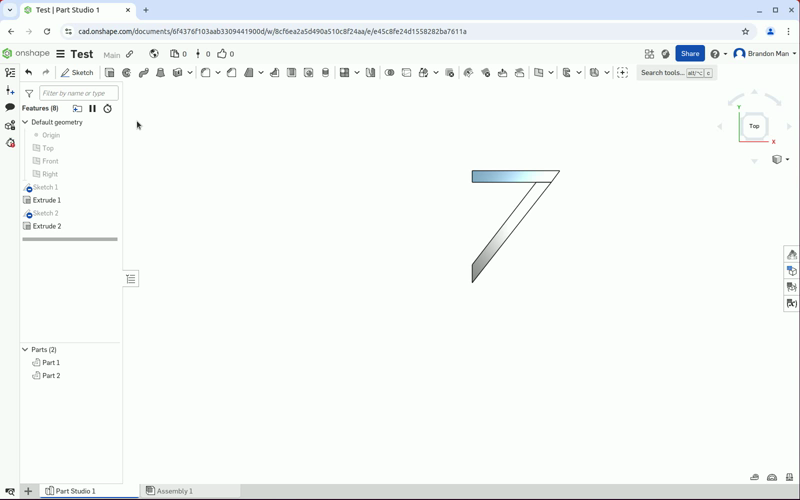
mouse_move(73, 189)
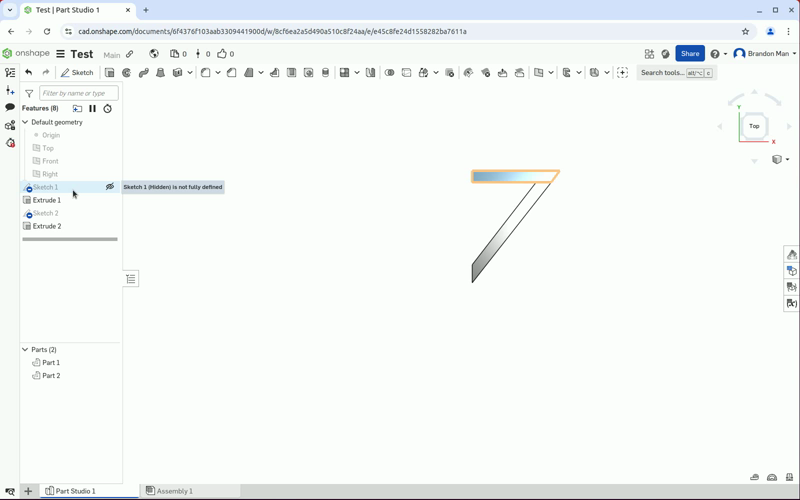
click(73, 189)
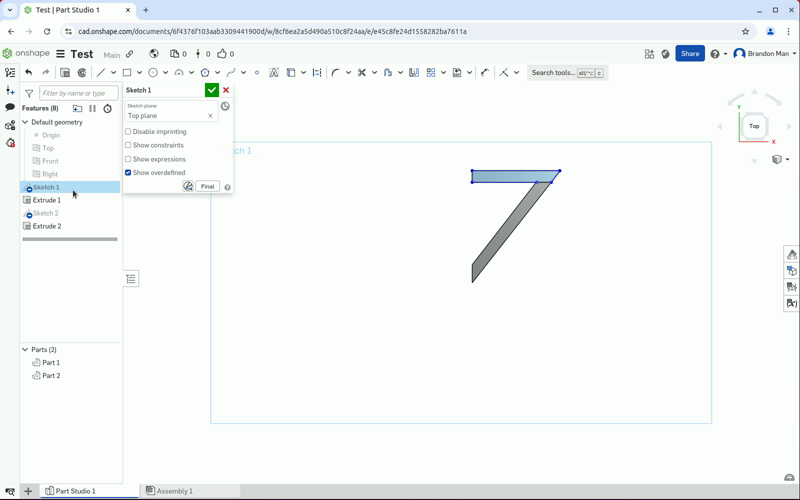
mouse_move(229, 92)
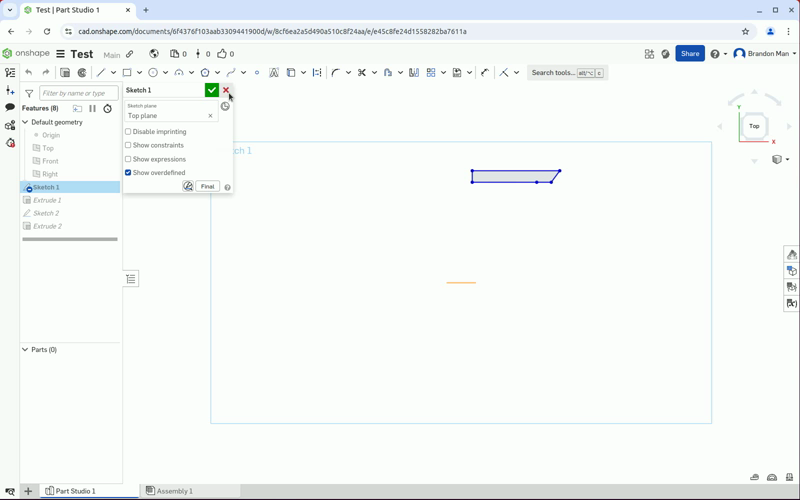
click(229, 92)
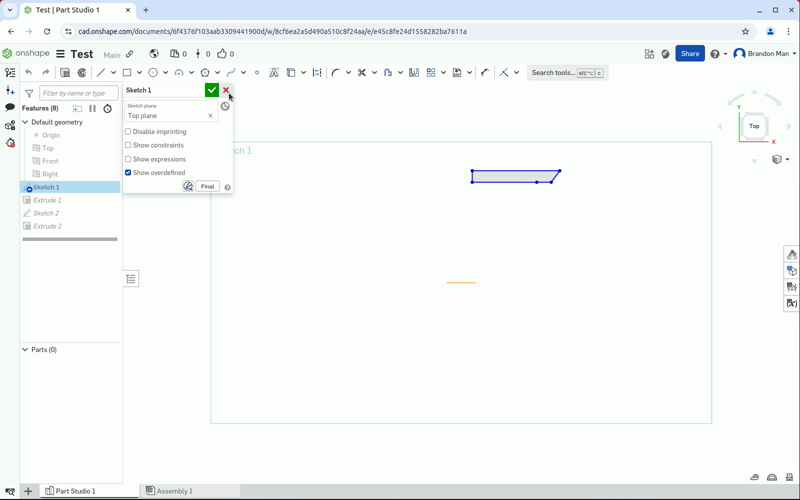
key(shift+s)
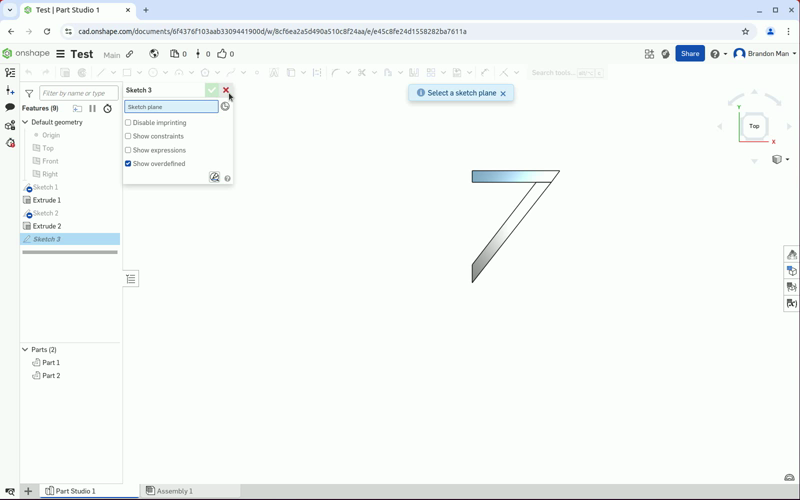
mouse_move(73, 150)
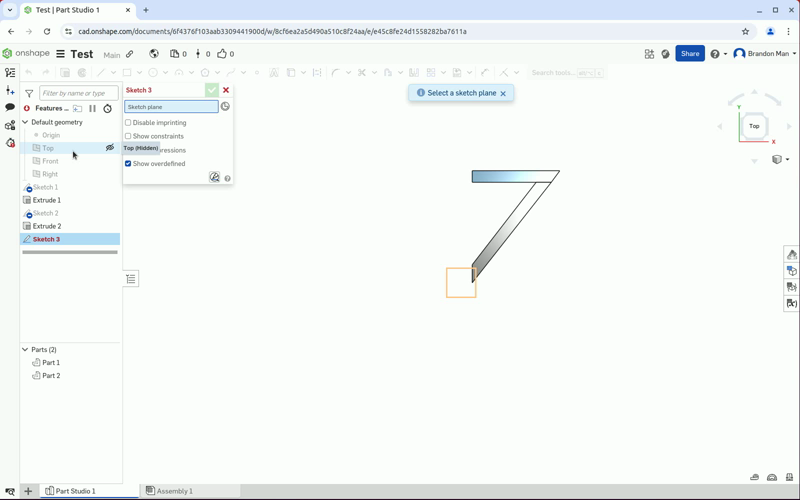
click(73, 150)
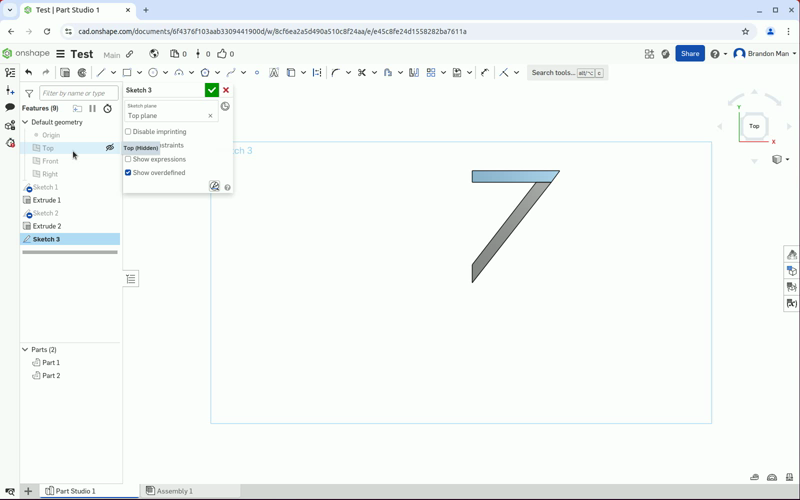
mouse_move(73, 352)
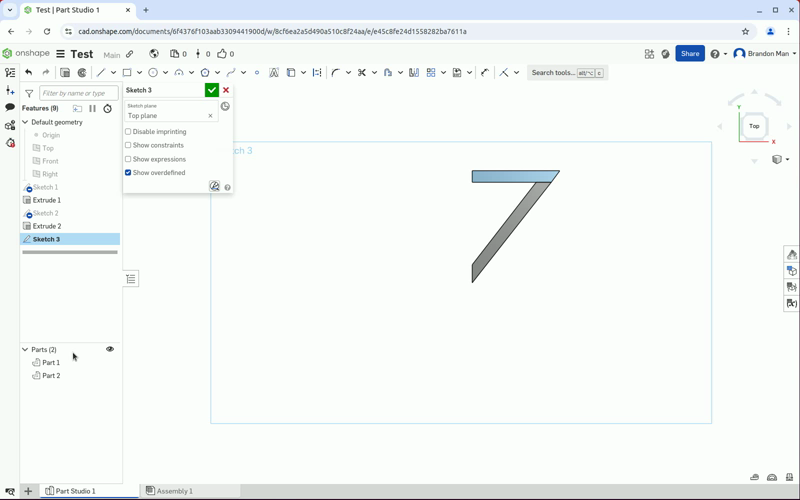
key(y)
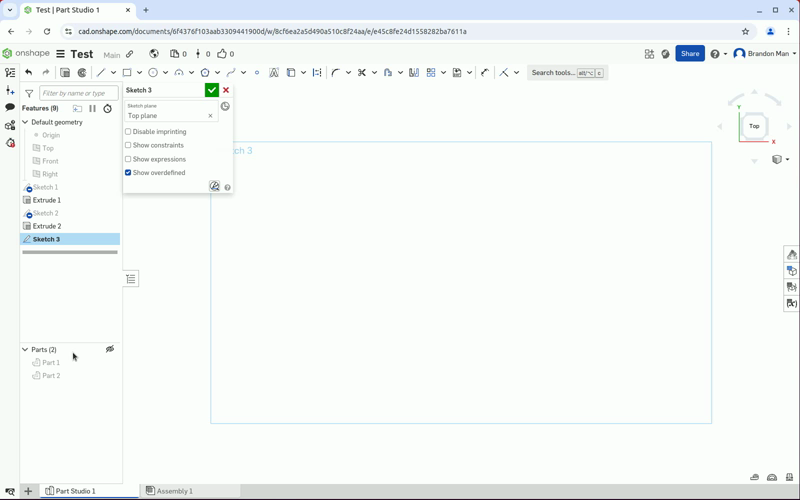
key(l)
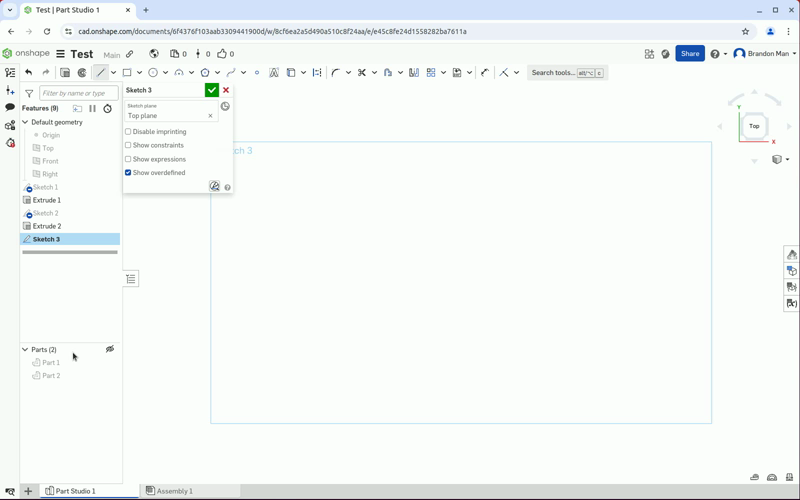
key_down(shift)
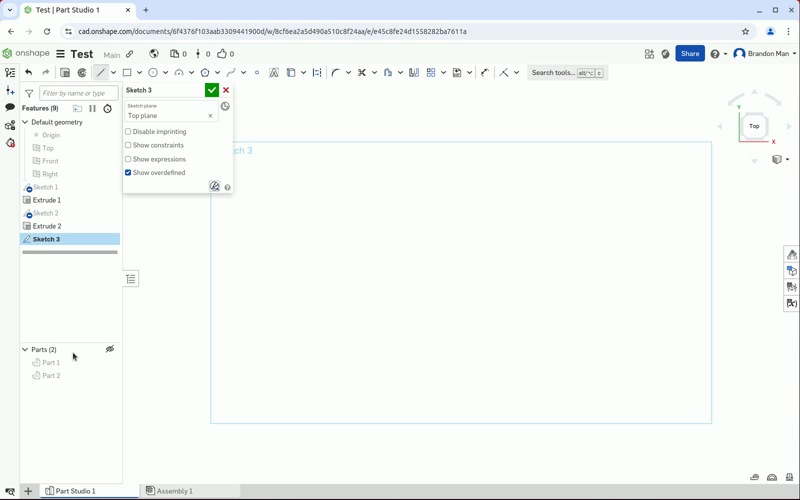
mouse_move(460, 282)
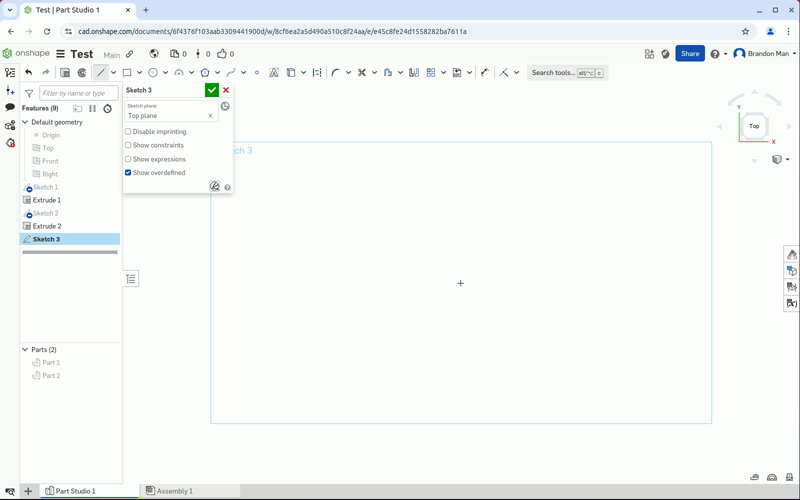
click(460, 282)
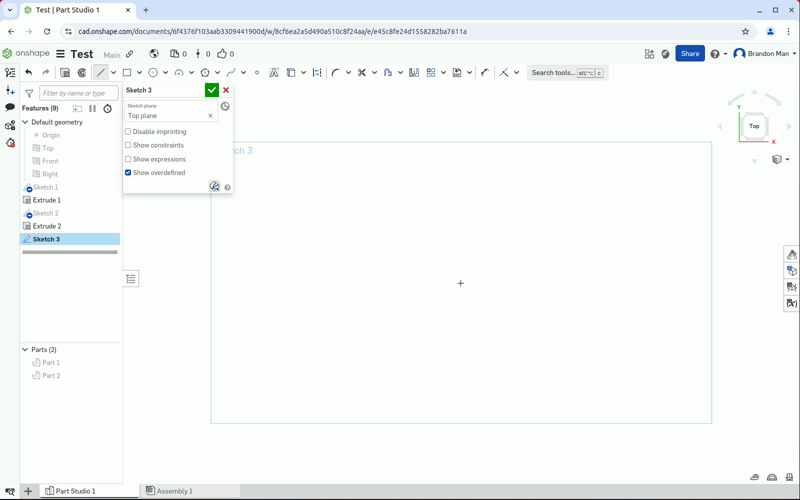
key_up(shift)
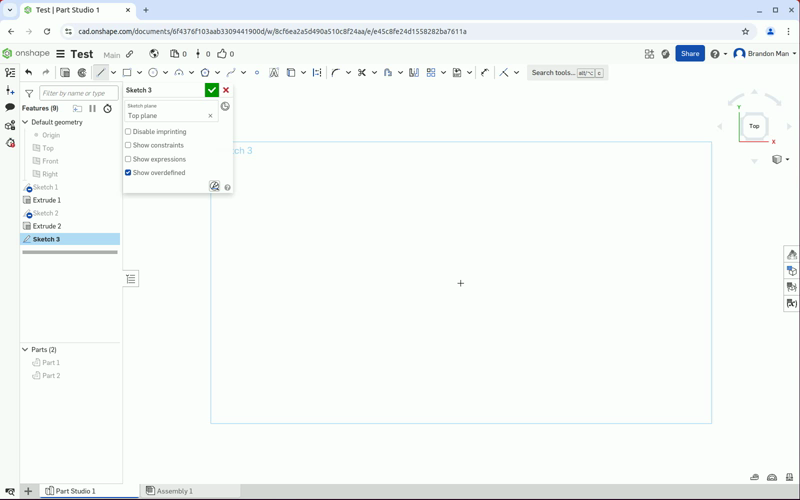
key_down(shift)
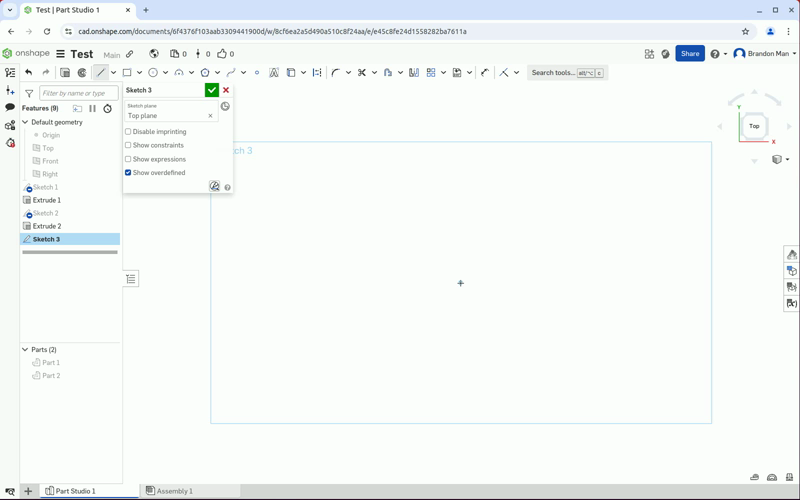
mouse_move(490, 282)
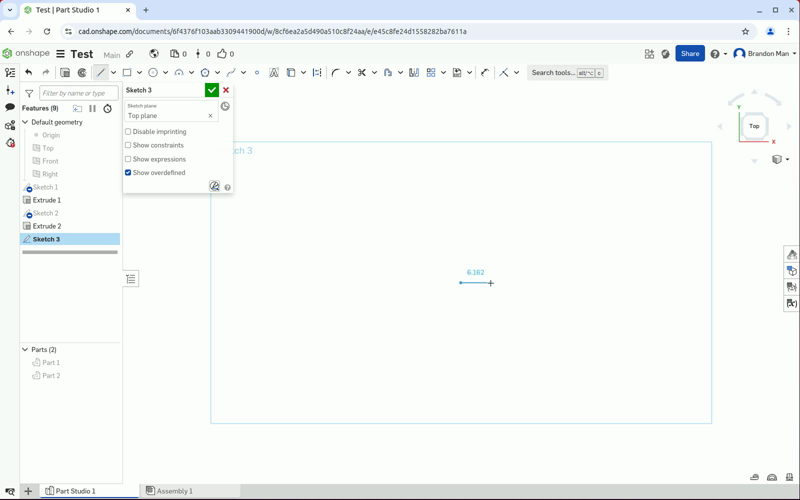
mouse_move(472, 282)
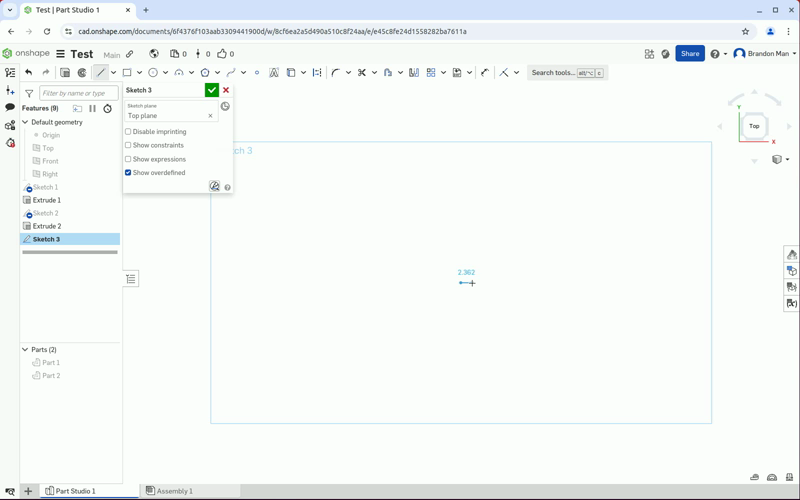
click(472, 282)
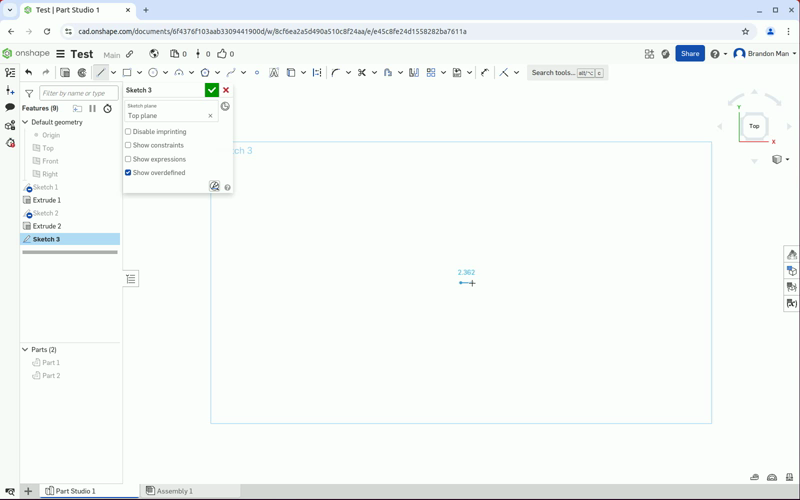
key_up(shift)
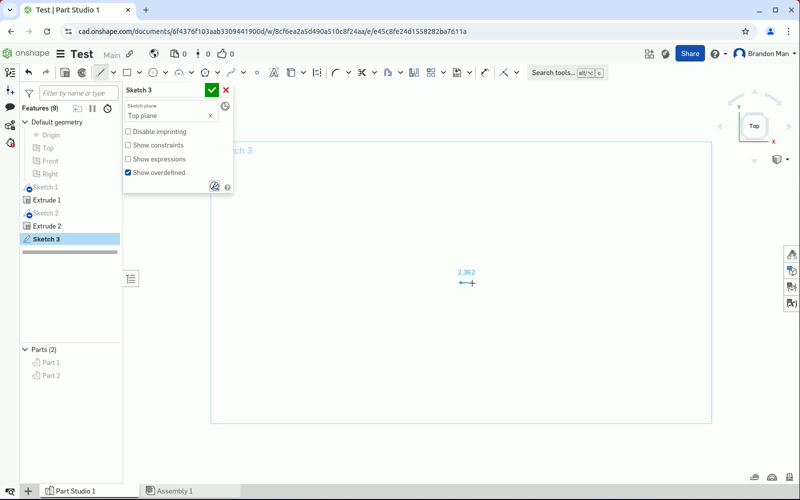
key_down(shift)
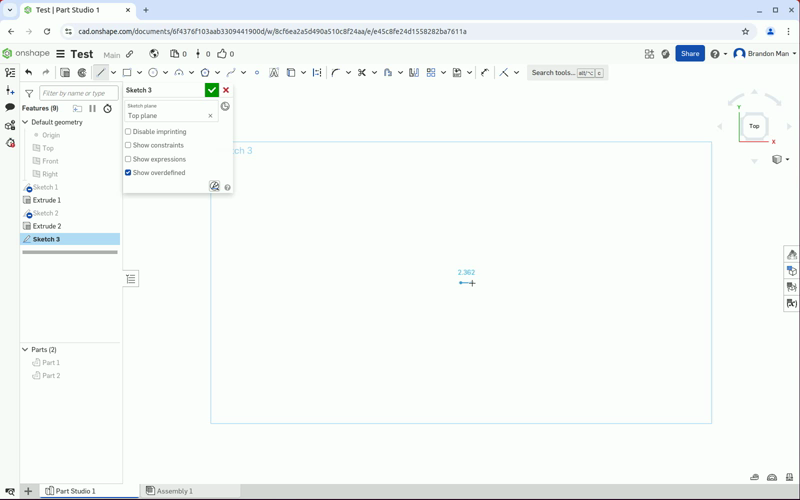
mouse_move(502, 282)
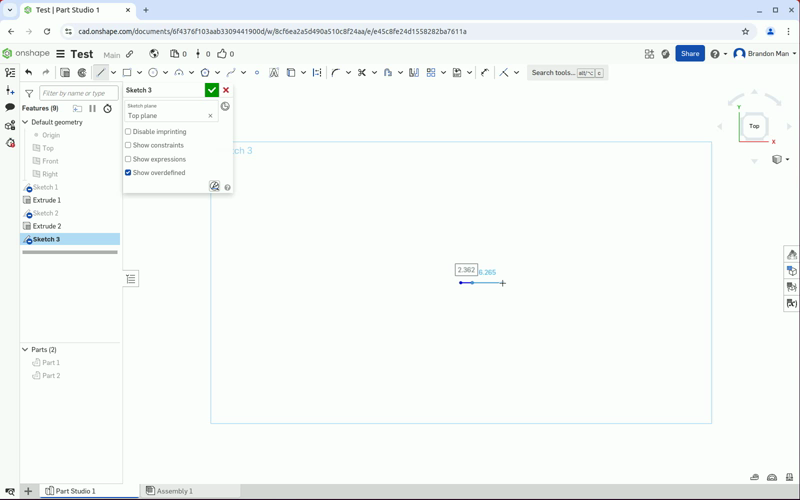
mouse_move(472, 264)
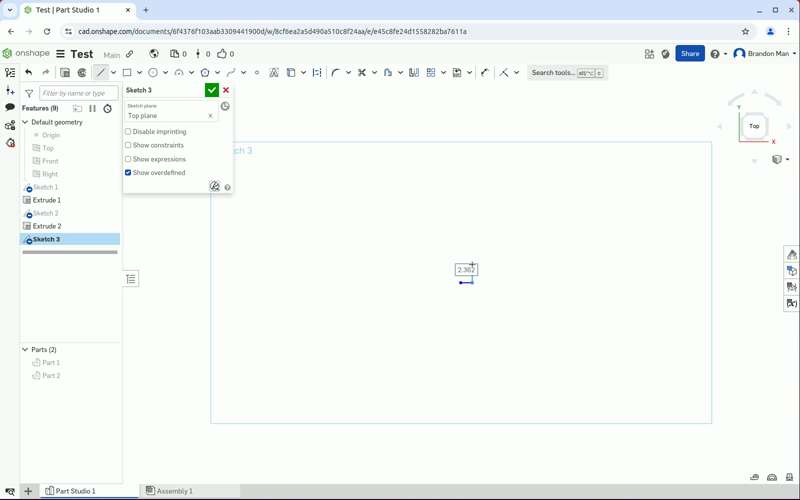
click(472, 264)
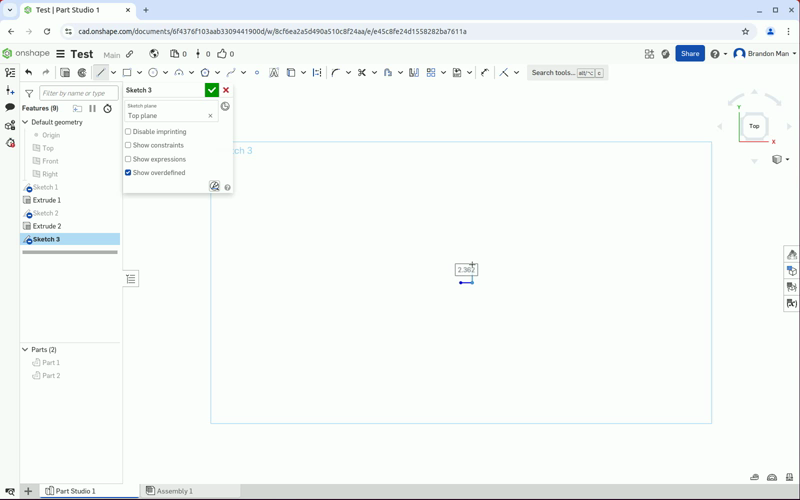
key_up(shift)
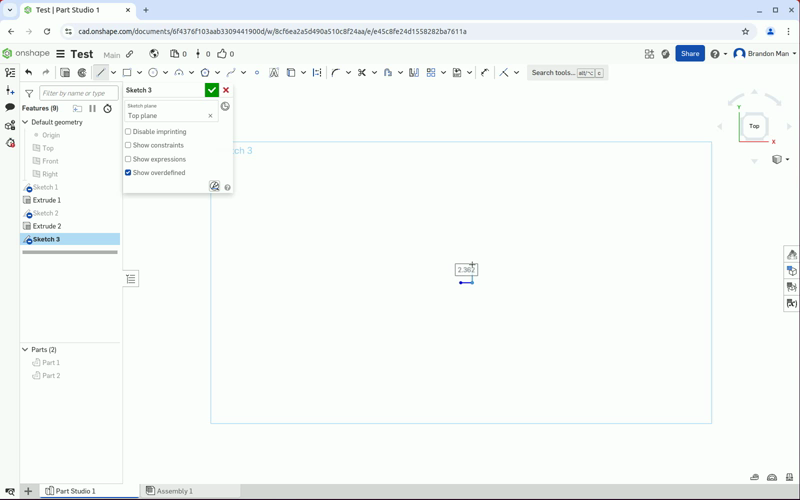
key_down(shift)
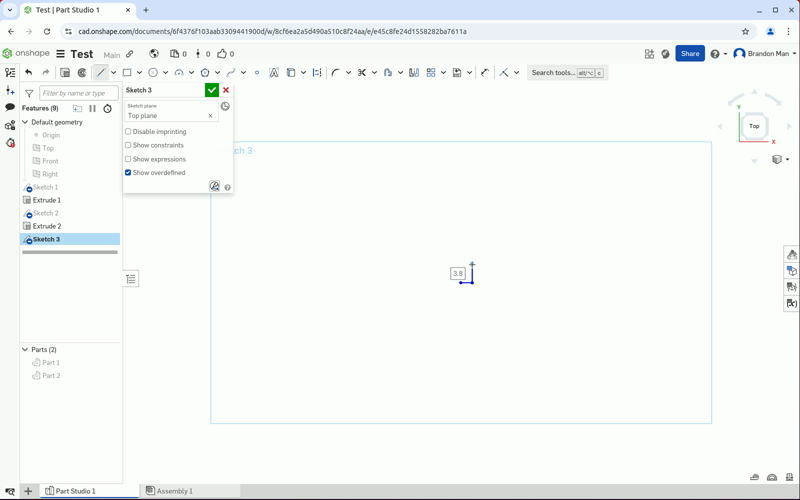
mouse_move(472, 181)
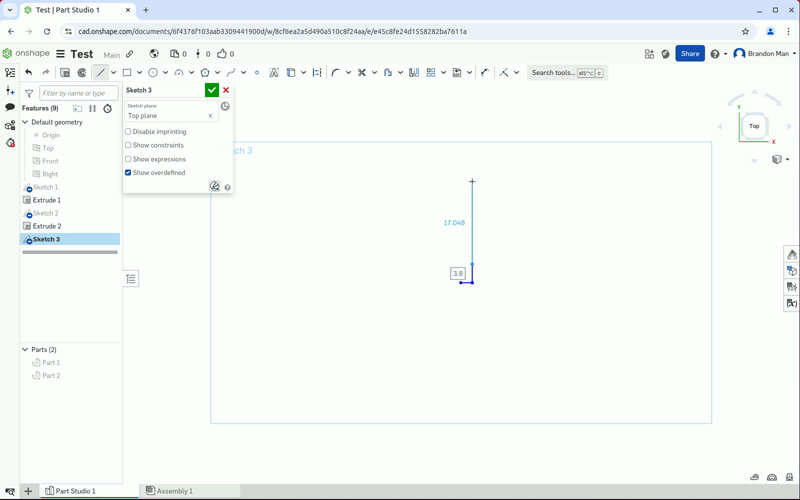
click(472, 181)
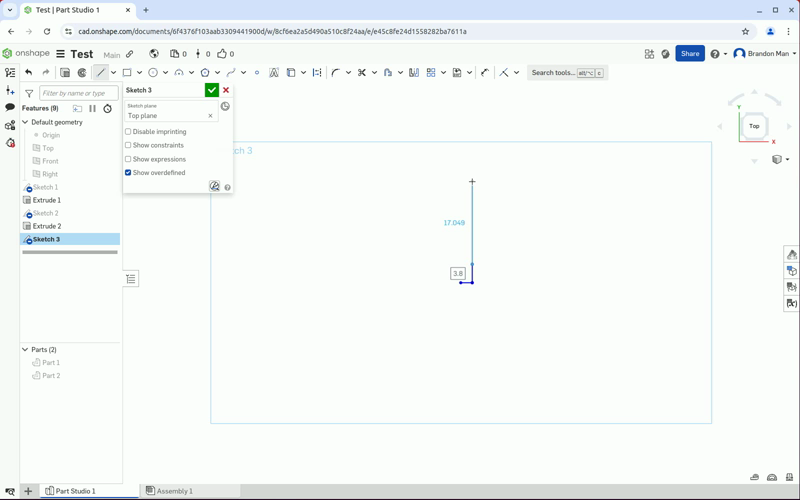
key_up(shift)
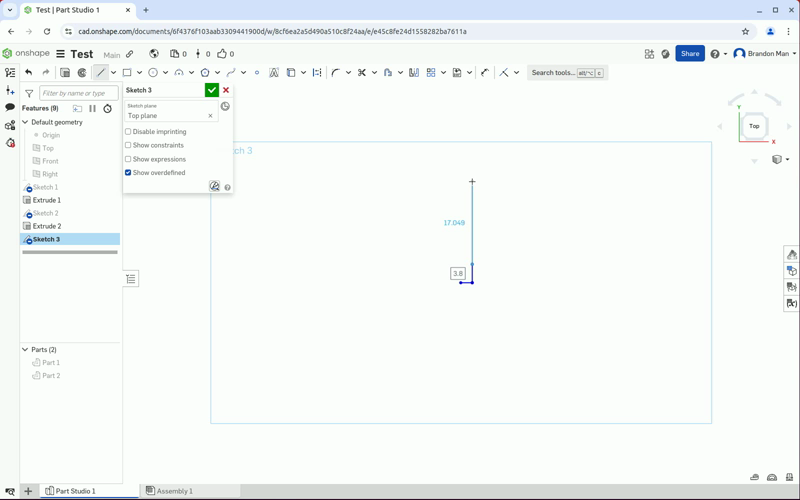
key_down(shift)
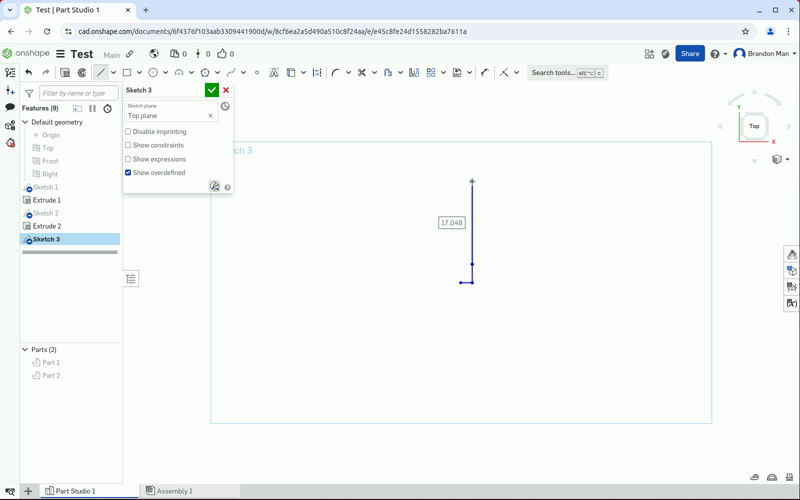
mouse_move(502, 181)
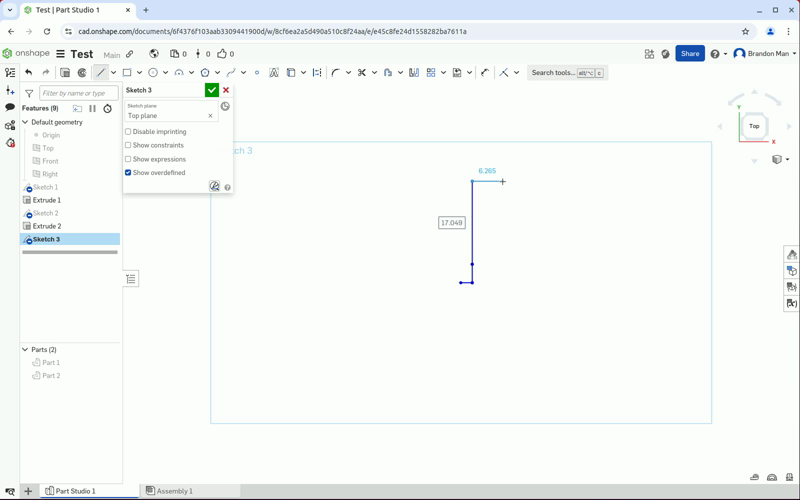
mouse_move(472, 170)
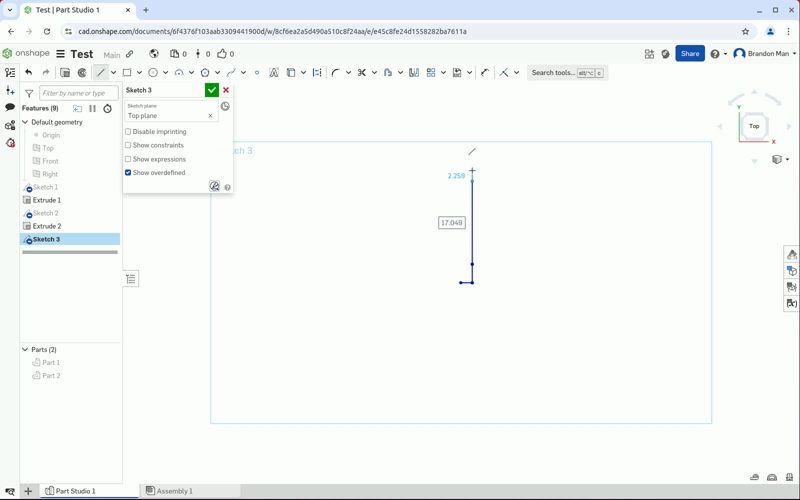
click(472, 170)
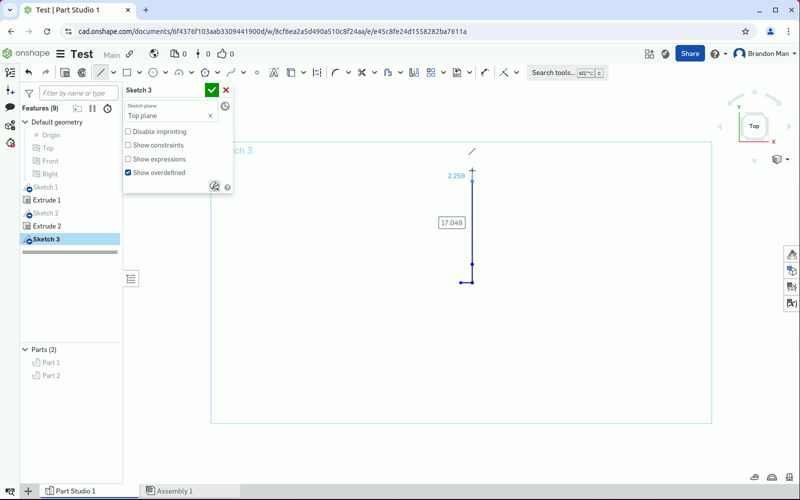
key_up(shift)
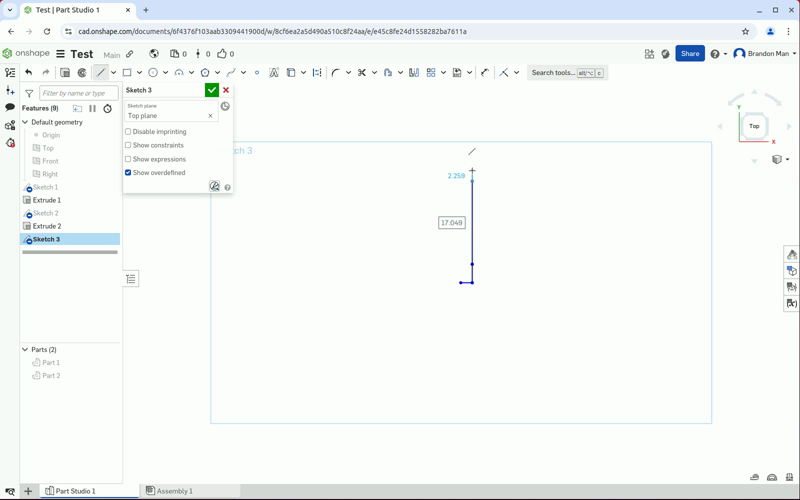
key_down(shift)
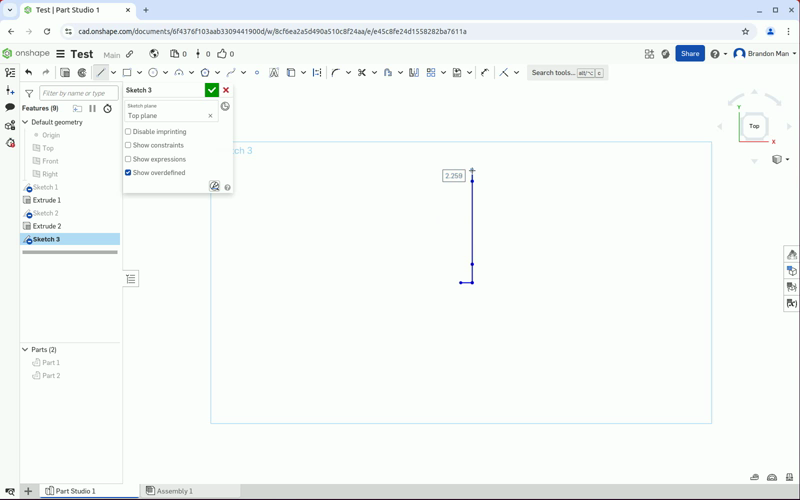
mouse_move(502, 170)
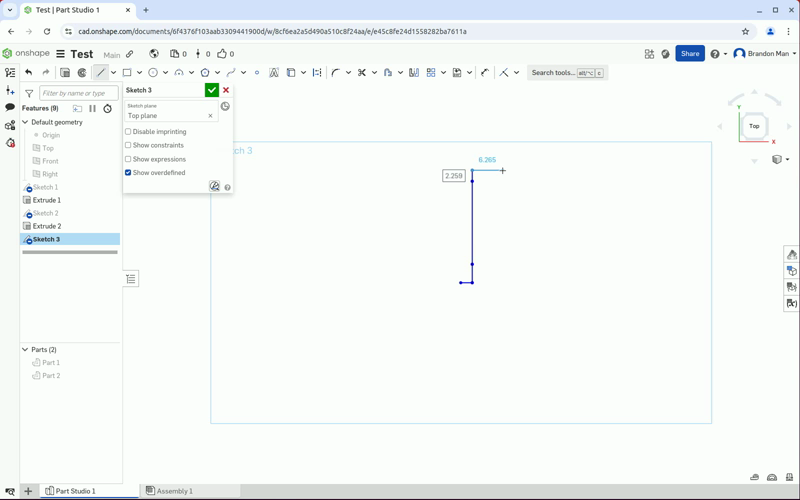
mouse_move(460, 170)
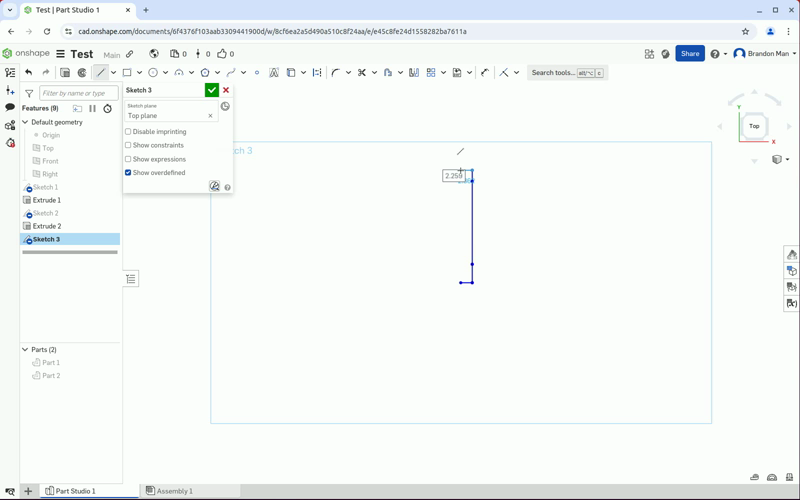
click(460, 170)
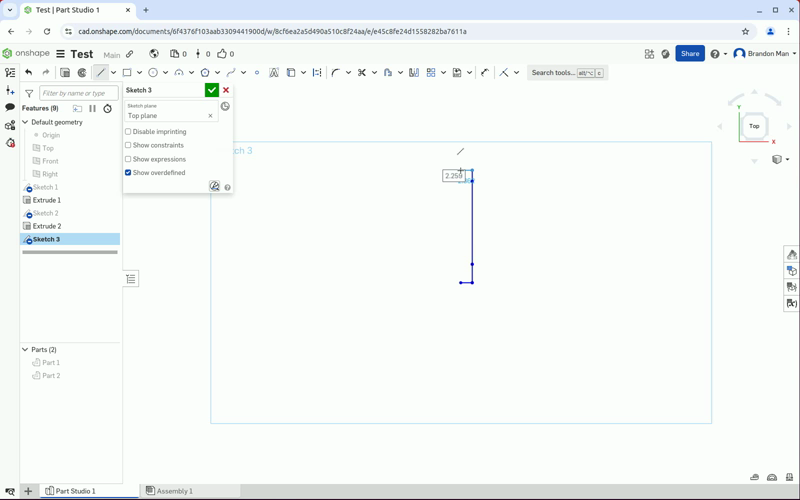
key_up(shift)
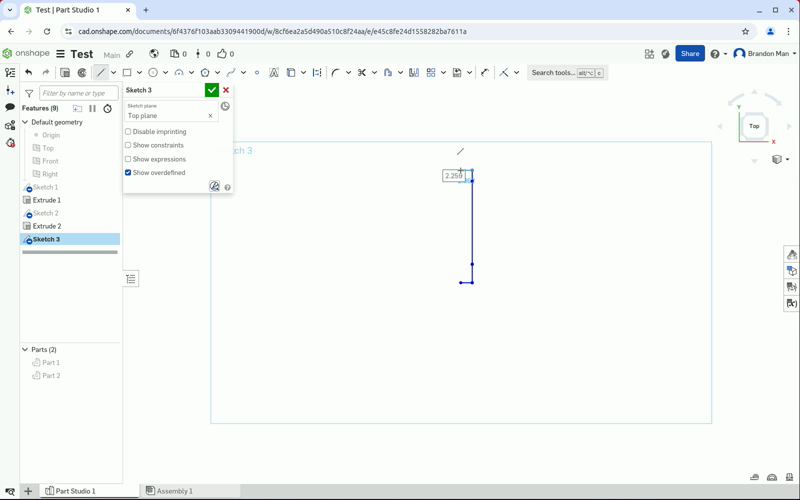
key_down(shift)
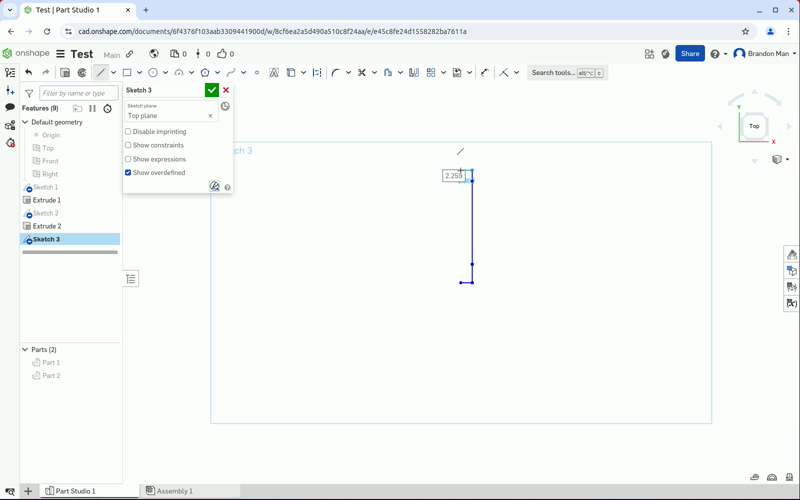
mouse_move(460, 282)
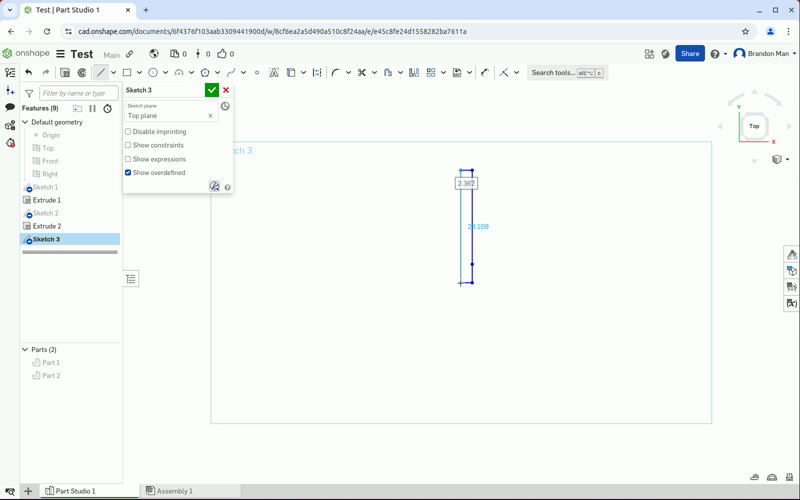
key_up(shift)
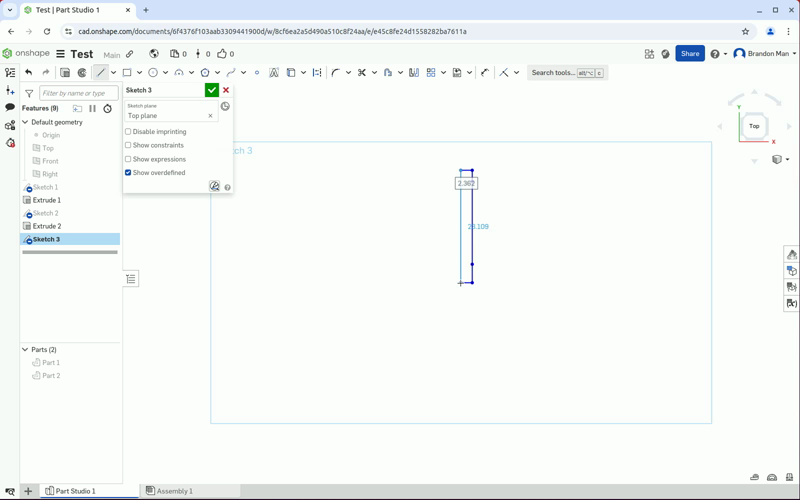
click(460, 282)
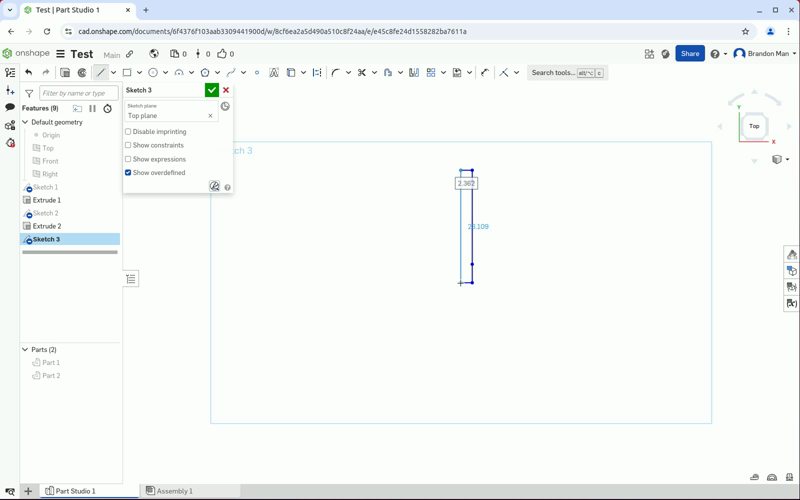
key(esc)
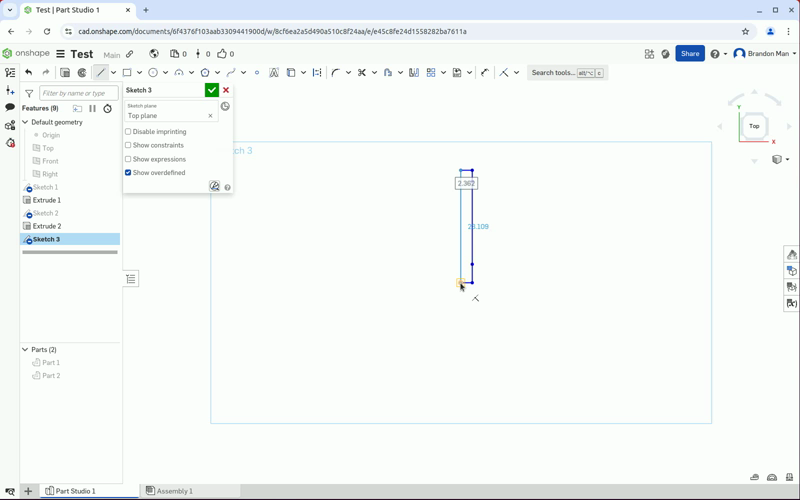
mouse_move(465, 230)
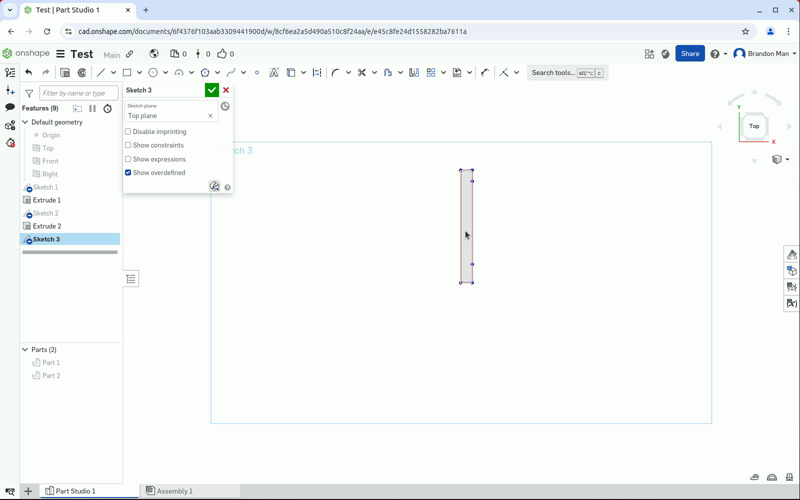
scroll(6)
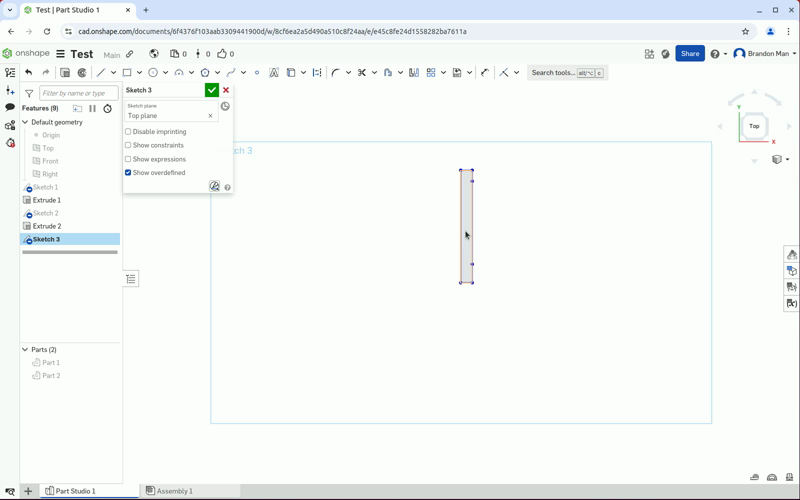
scroll(6)
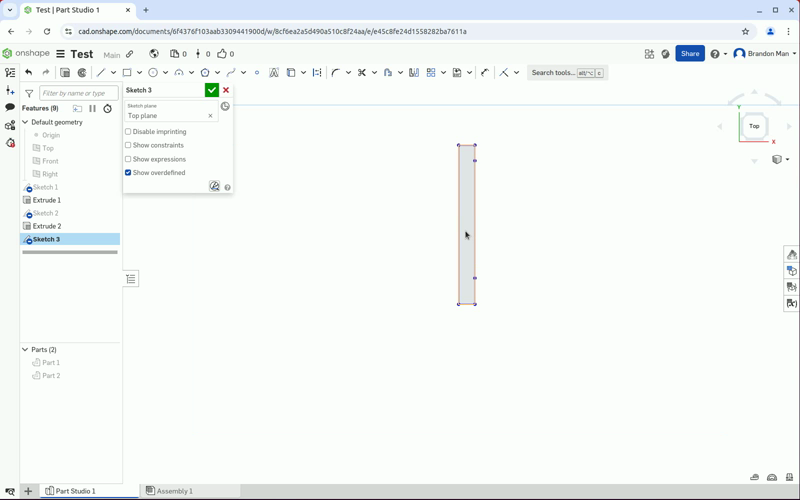
scroll(6)
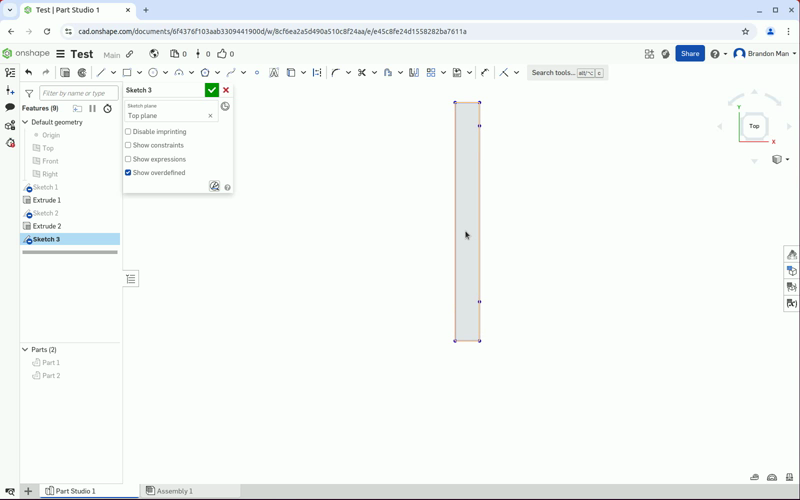
scroll(6)
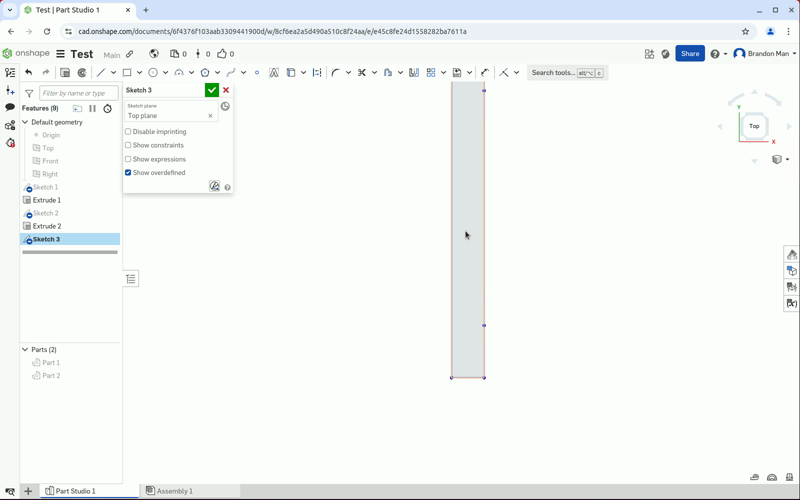
scroll(6)
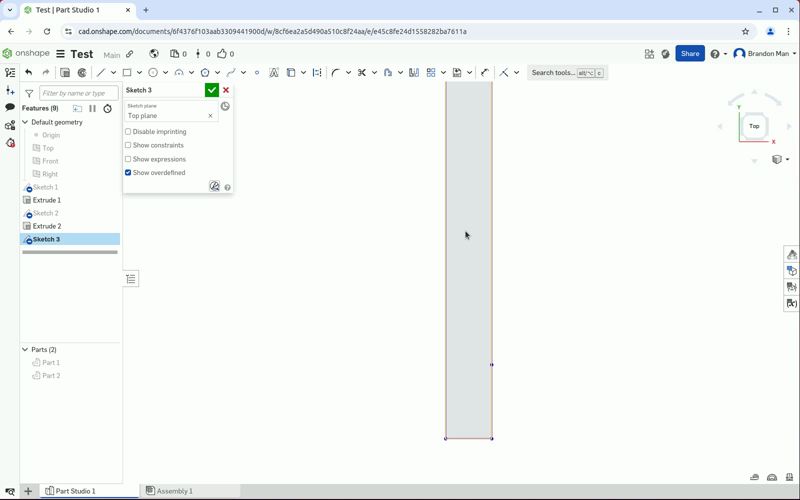
scroll(6)
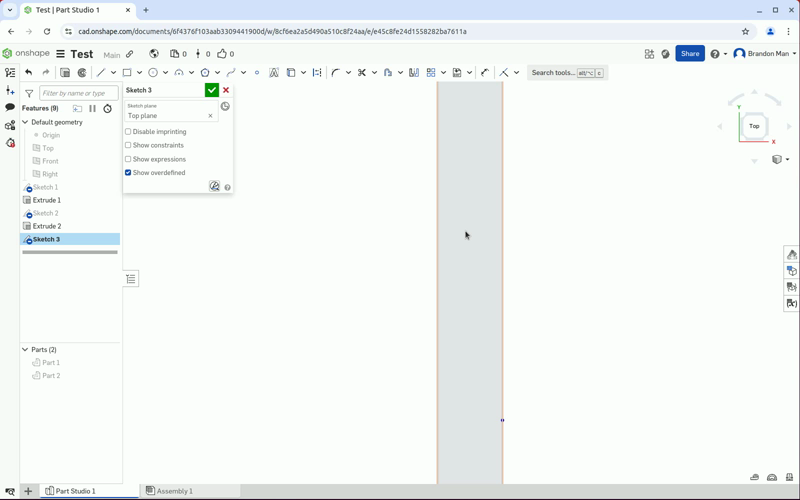
scroll(6)
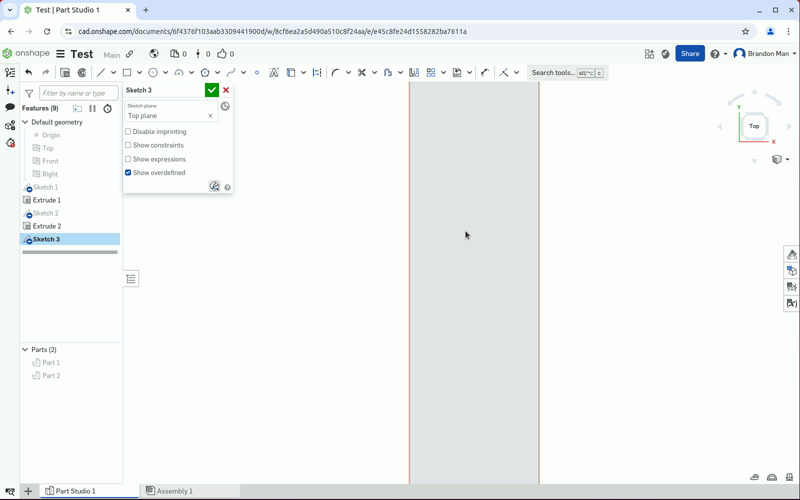
click(465, 230)
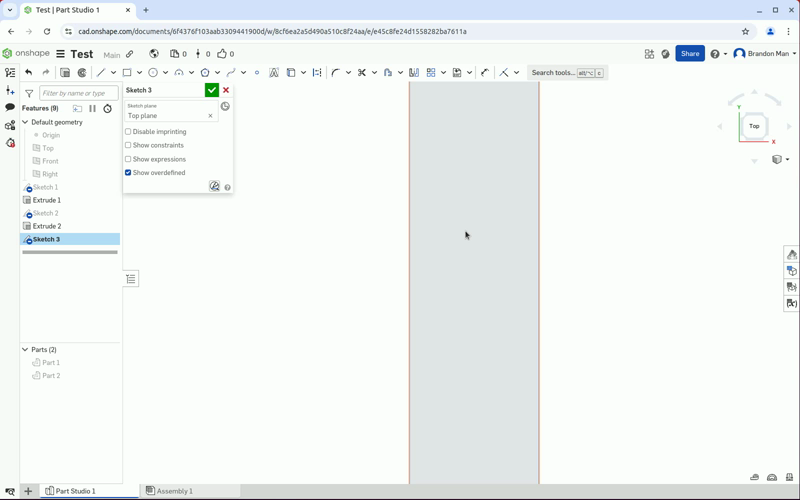
scroll(-6)
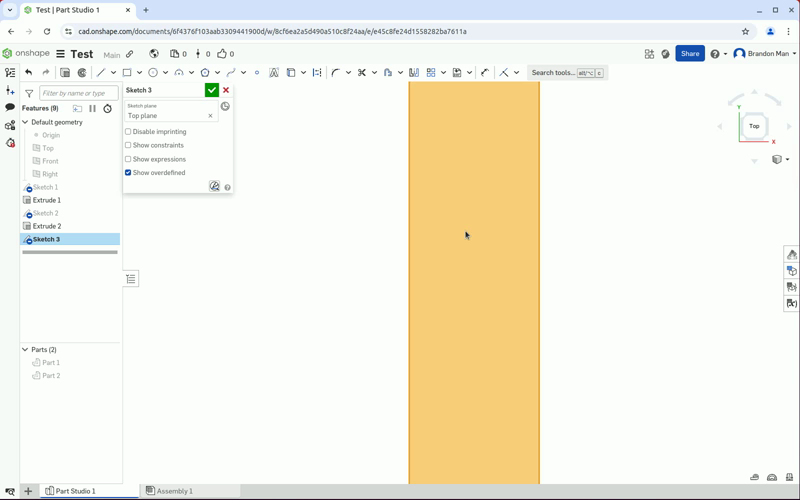
scroll(-6)
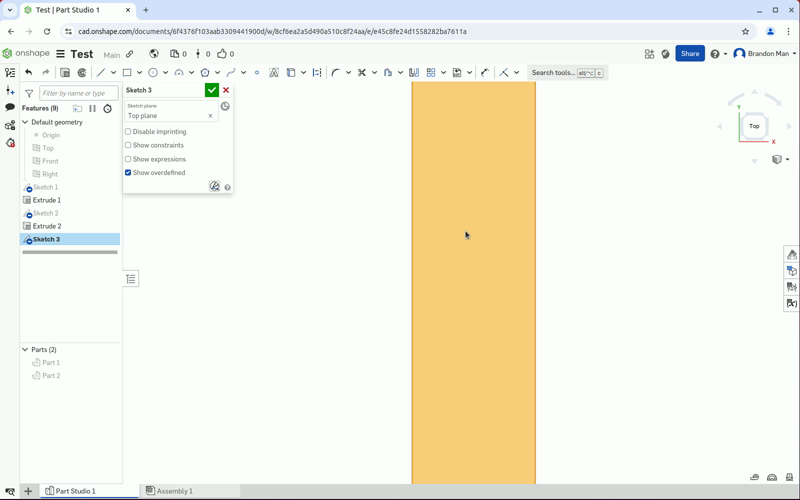
scroll(-6)
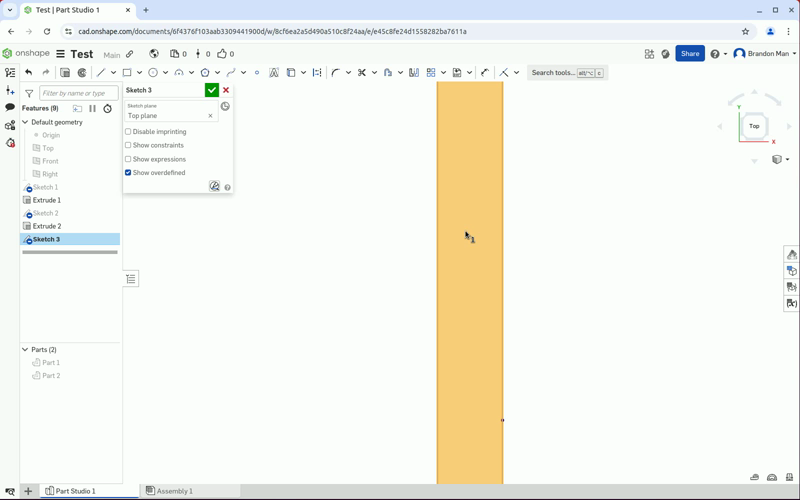
scroll(-6)
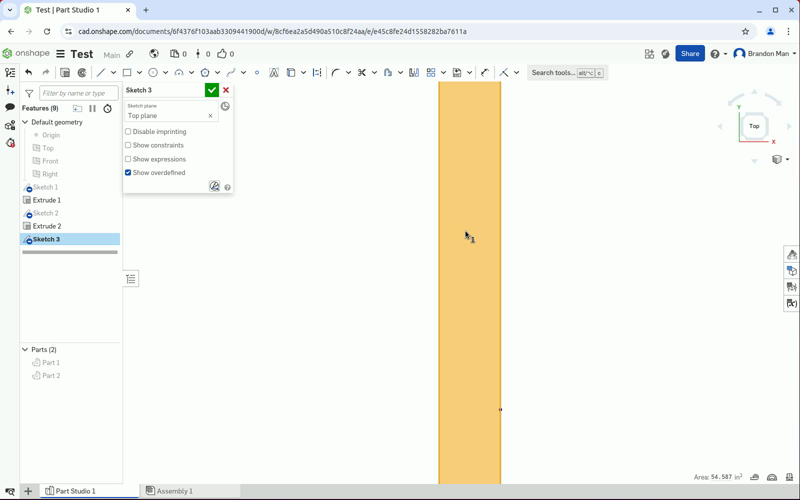
scroll(-6)
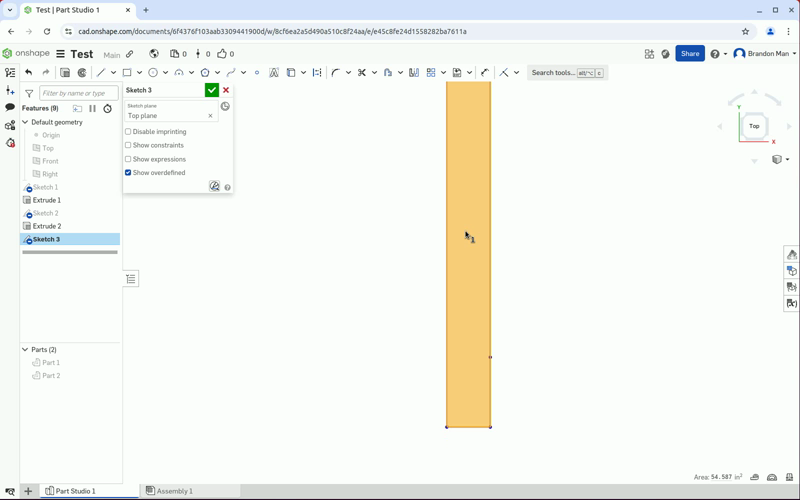
scroll(-6)
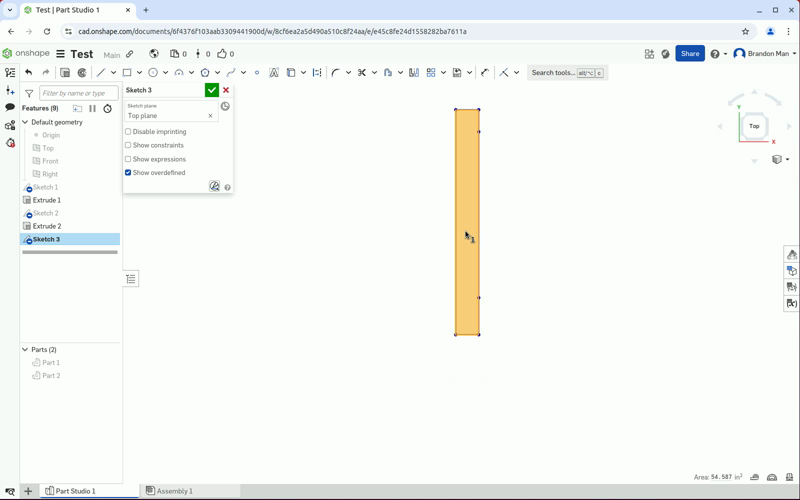
scroll(-6)
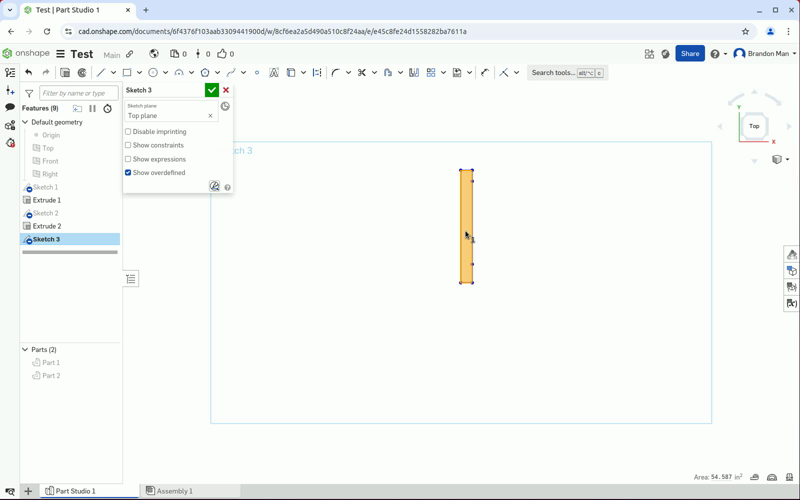
mouse_move(73, 352)
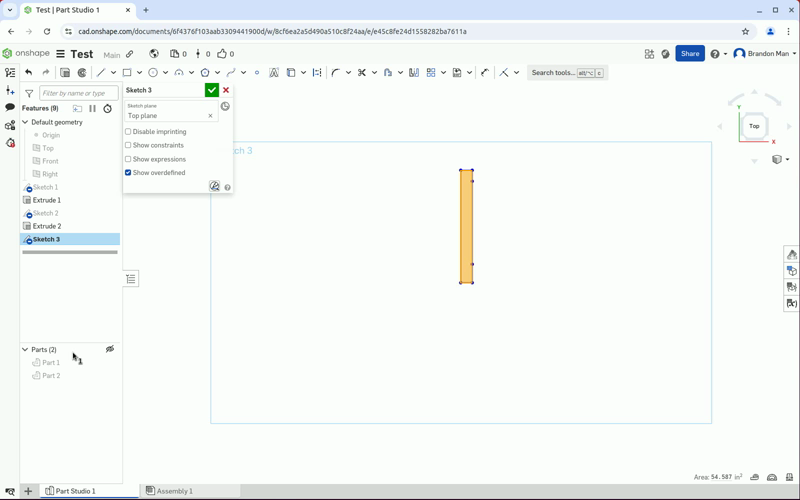
key(shift+y)
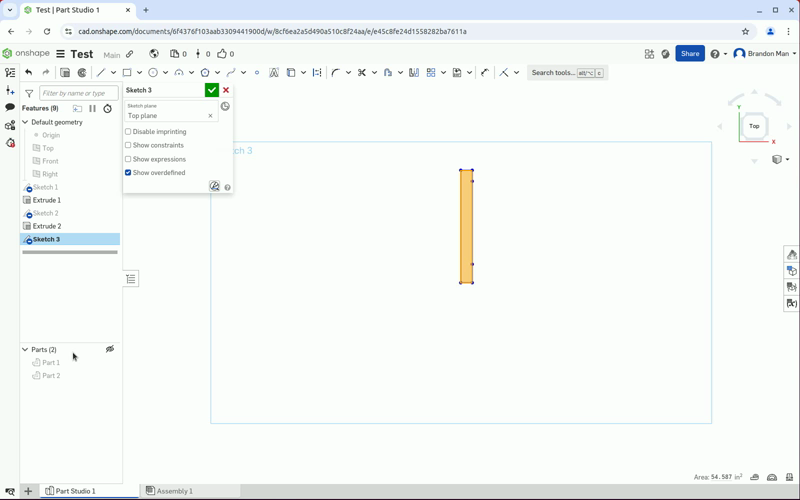
key(shift+e)
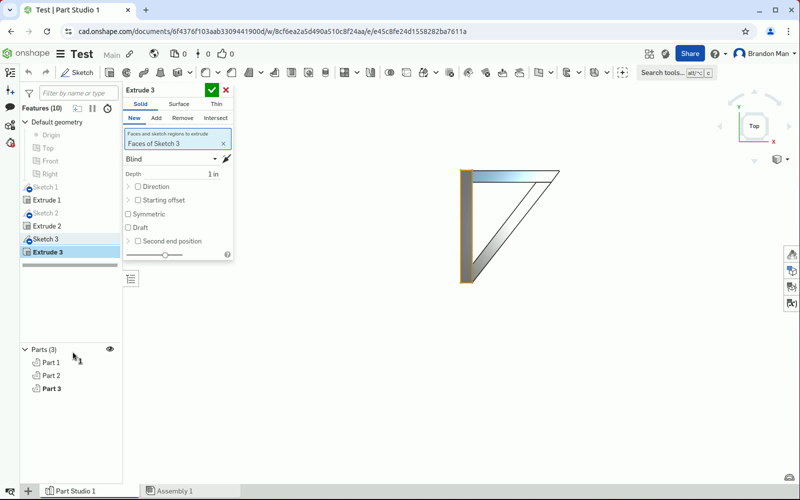
mouse_move(143, 106)
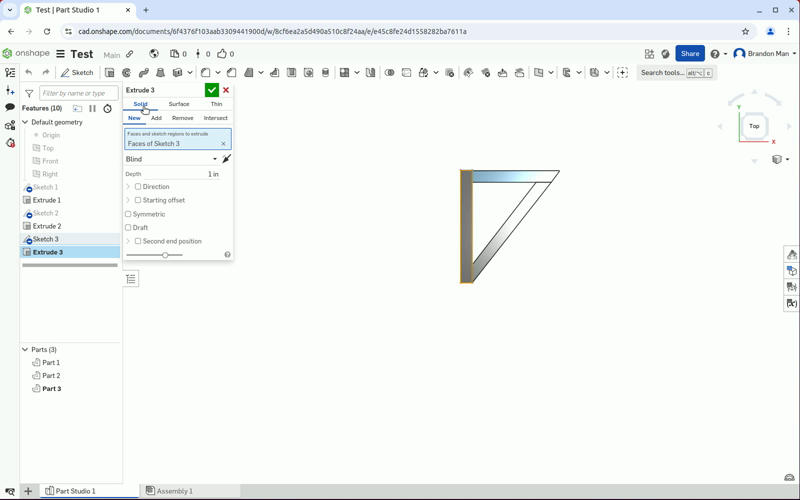
click(143, 106)
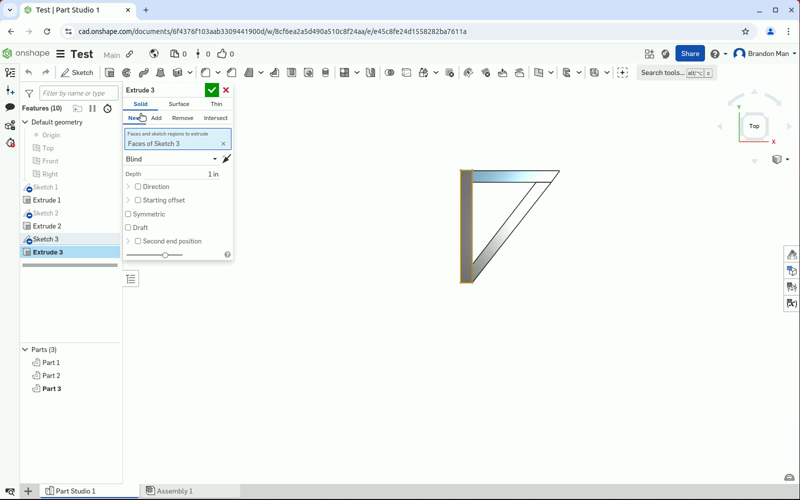
mouse_move(137, 120)
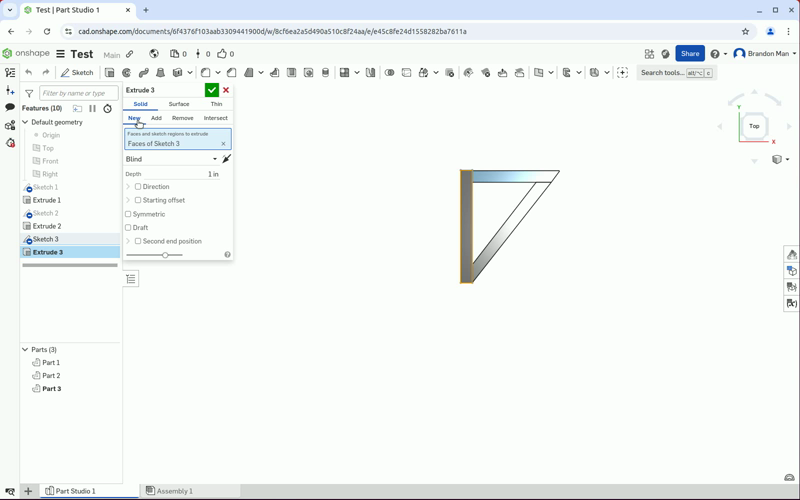
click(137, 120)
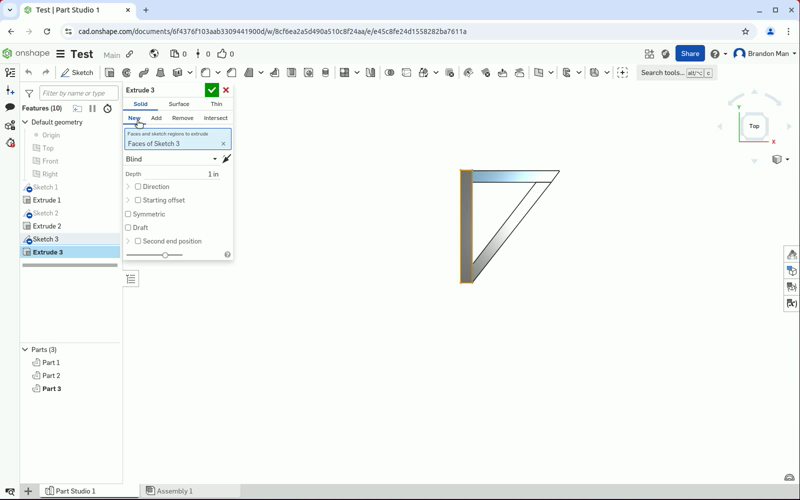
key(tab, 4)
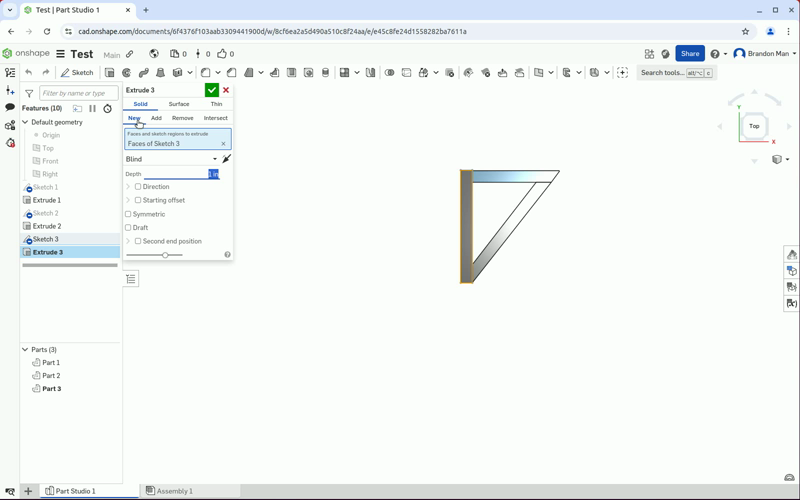
text(2.407)
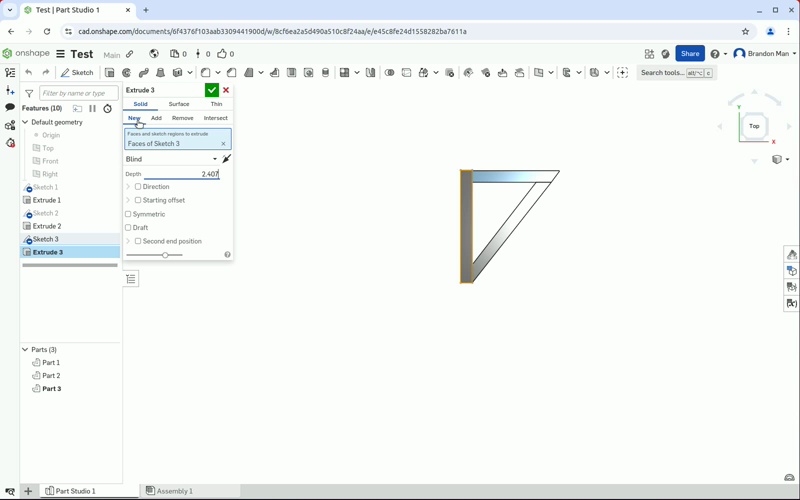
key(enter)
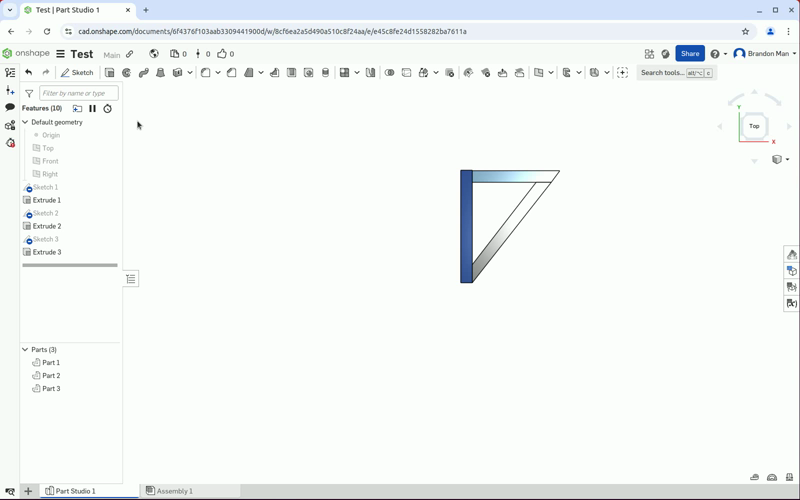
key(shift+h)
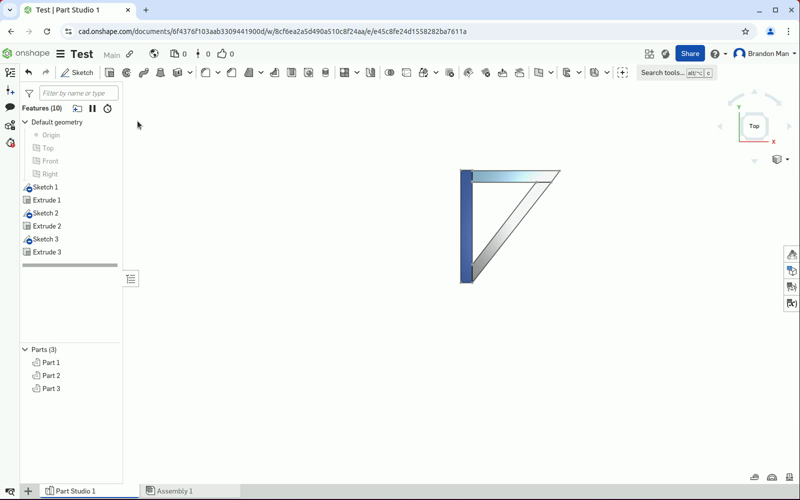
key(shift+h)
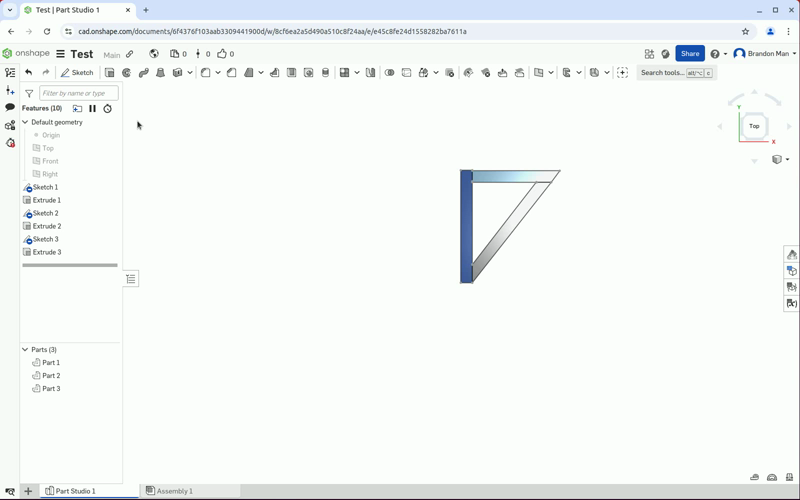
key(shift+7)
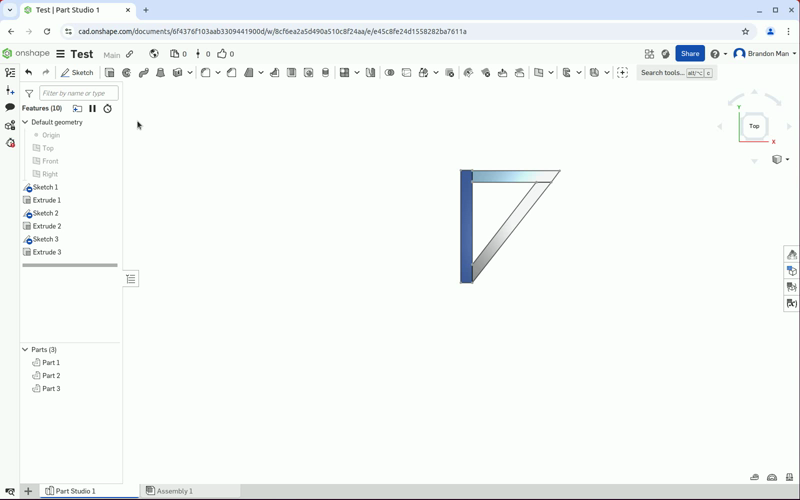
key(up, 3)
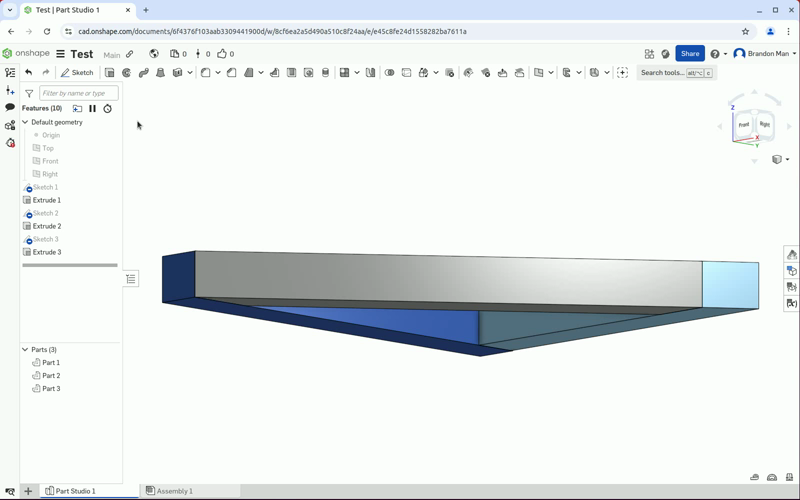
key(left, 3)
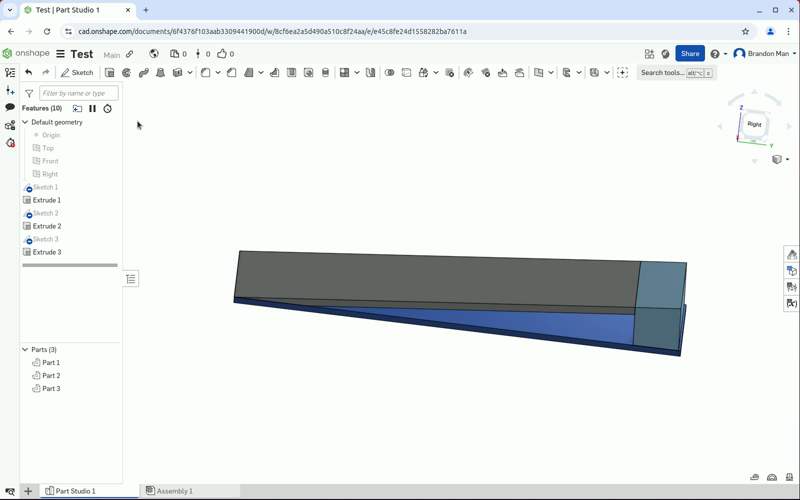
key(right, 3)
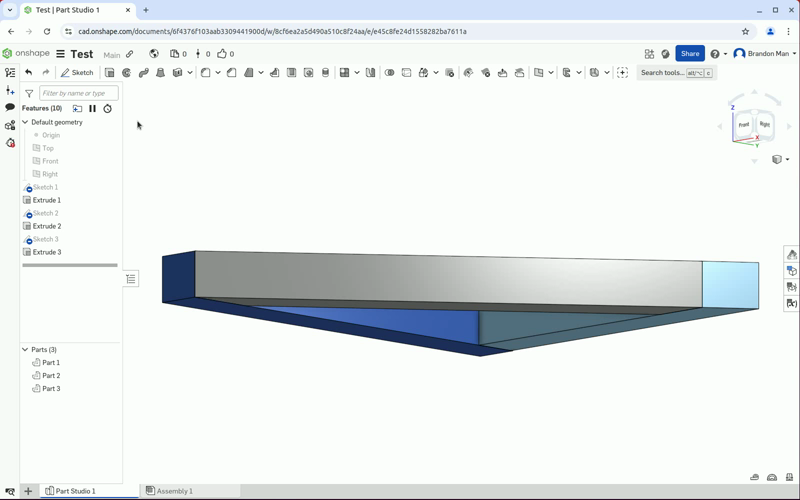
key(down, 3)
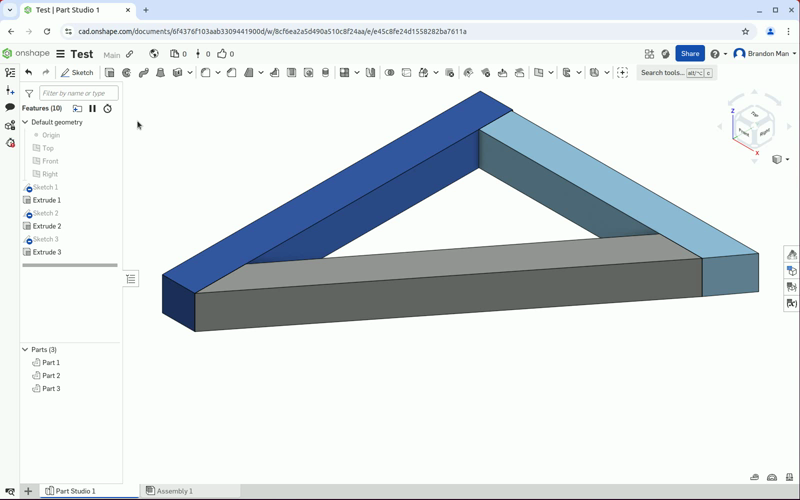
mouse_move(73, 189)
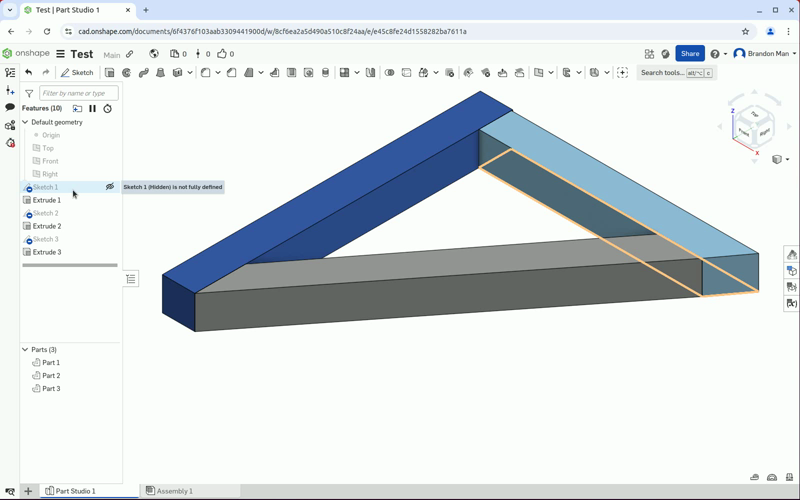
click(73, 189)